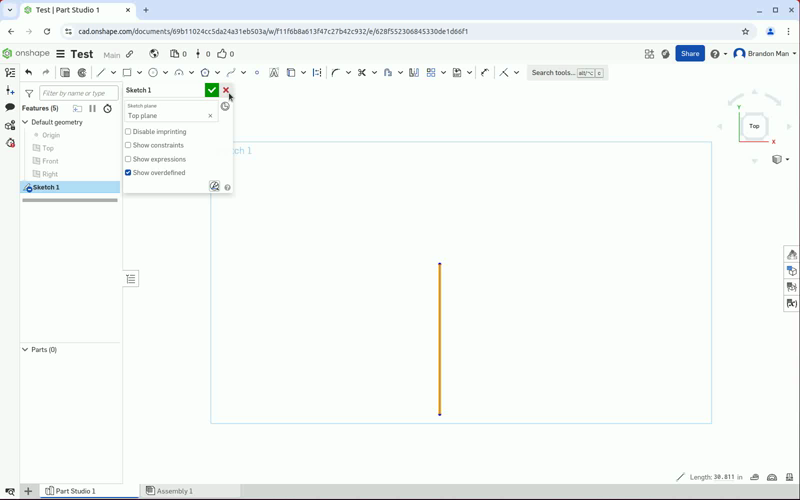
key(shift+h)
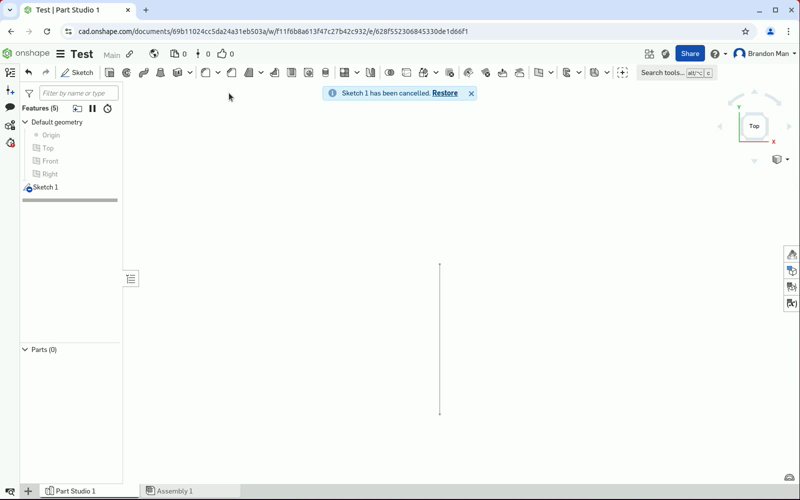
mouse_move(73, 352)
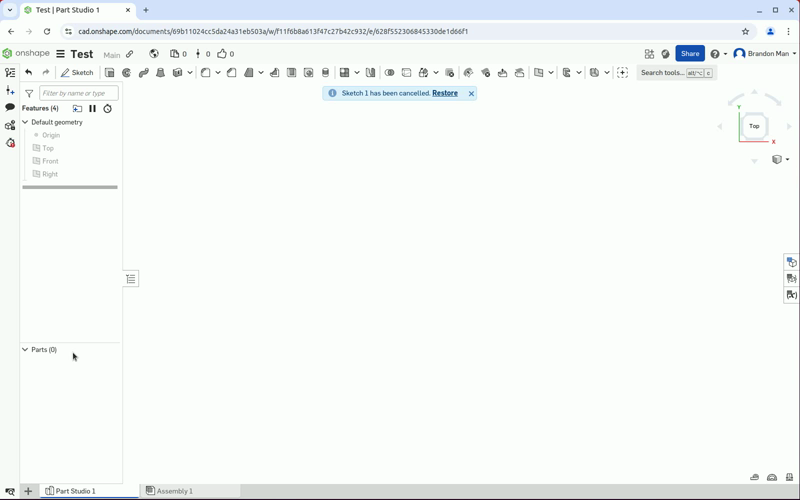
key(y)
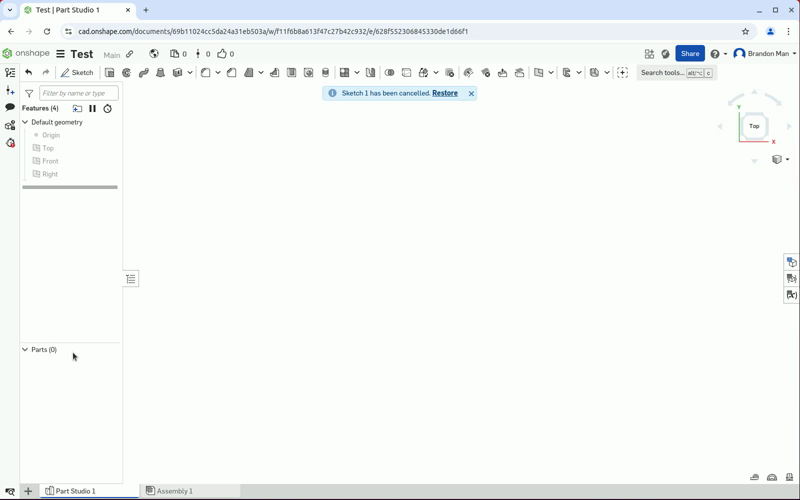
key(shift+p)
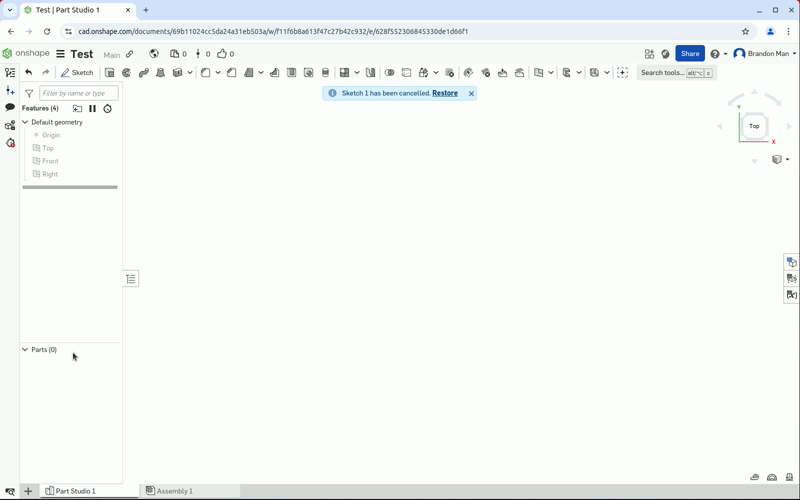
key(space)
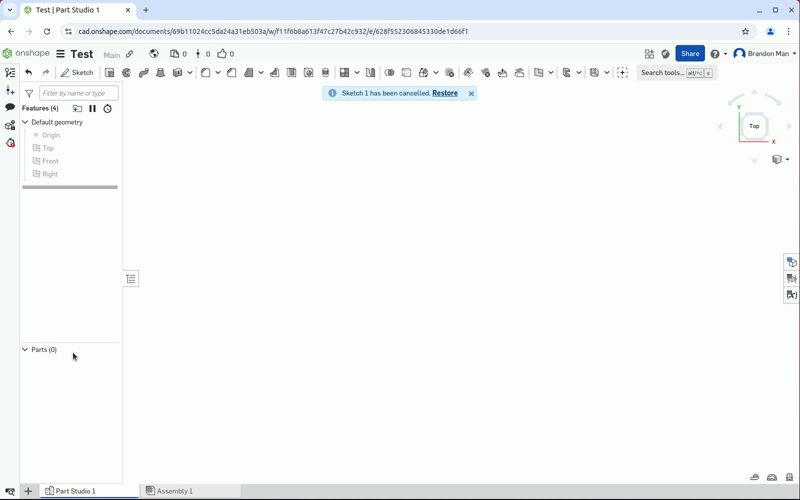
key_down(shift)
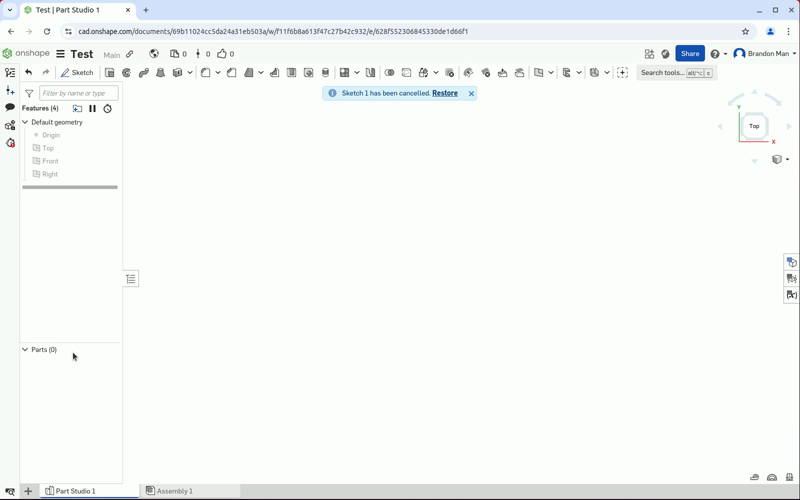
key(up)
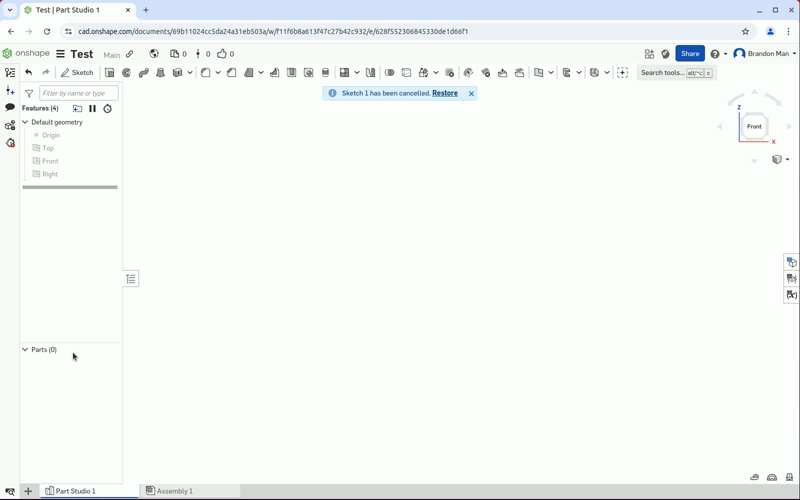
key_up(shift)
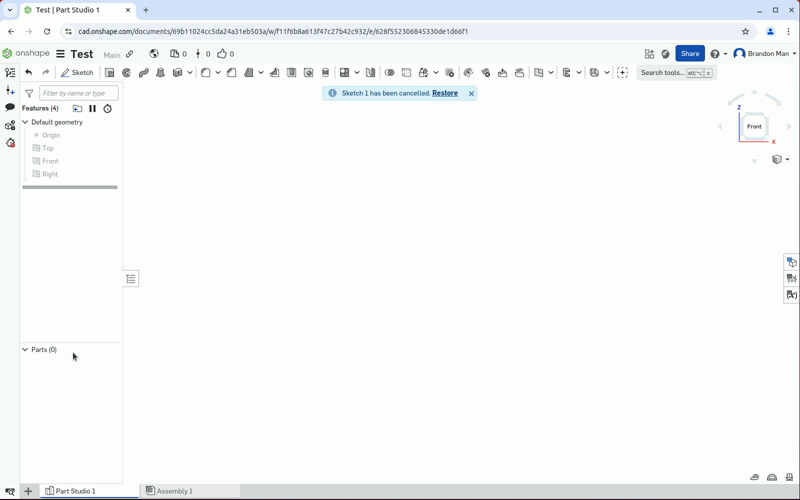
key(space)
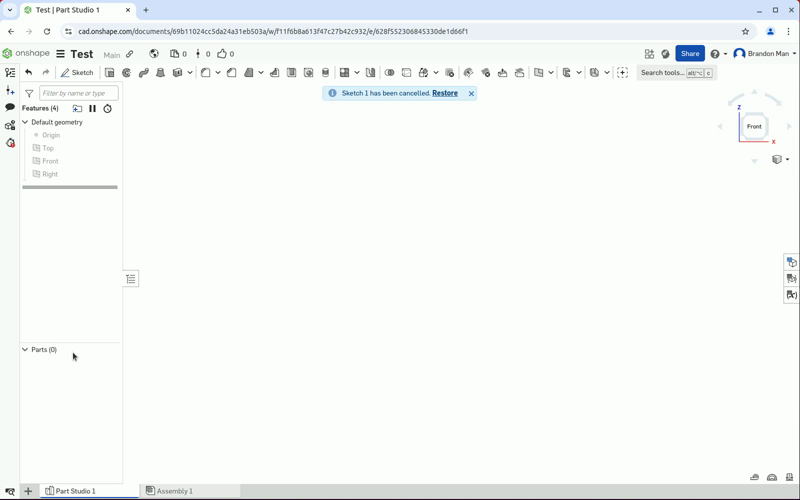
key_down(shift)
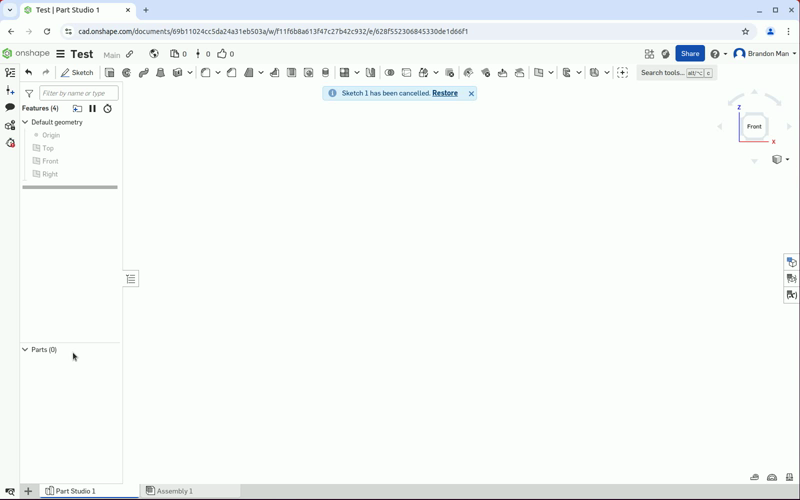
key(left)
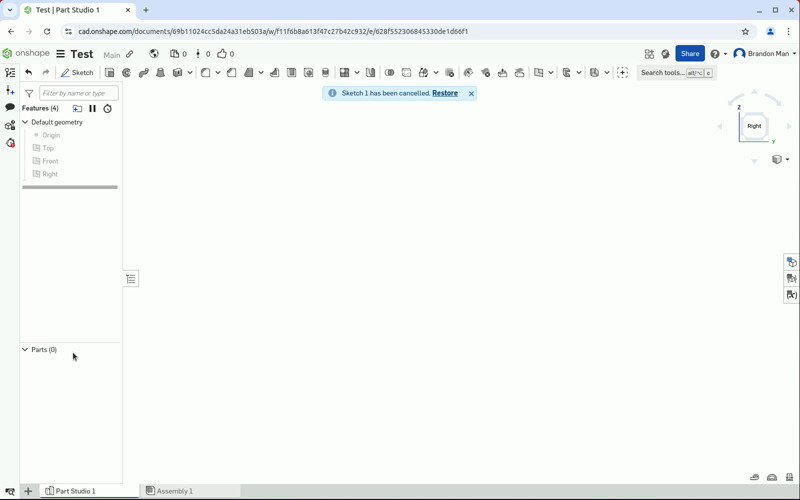
key_up(shift)
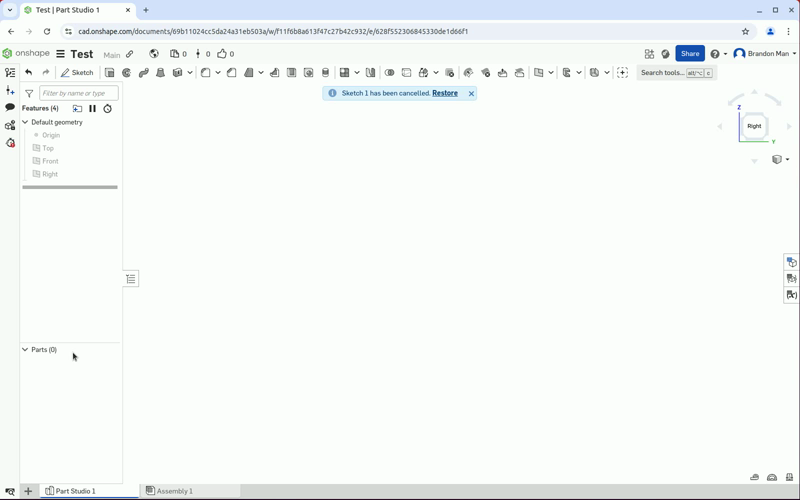
mouse_move(73, 352)
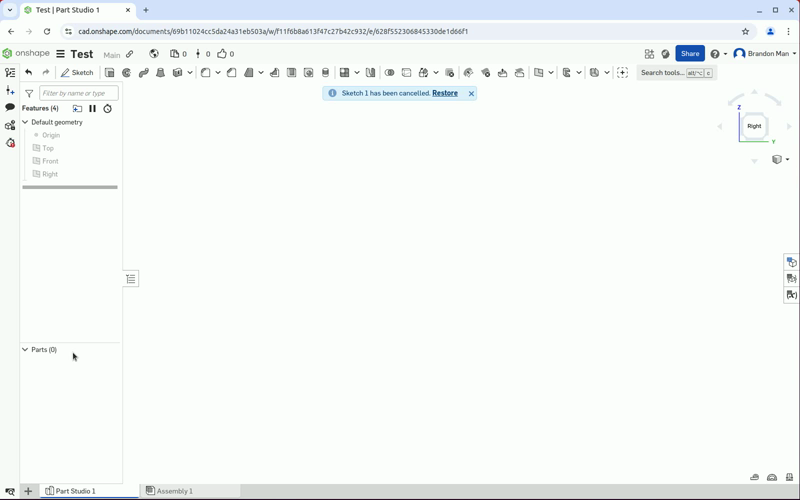
key(shift+y)
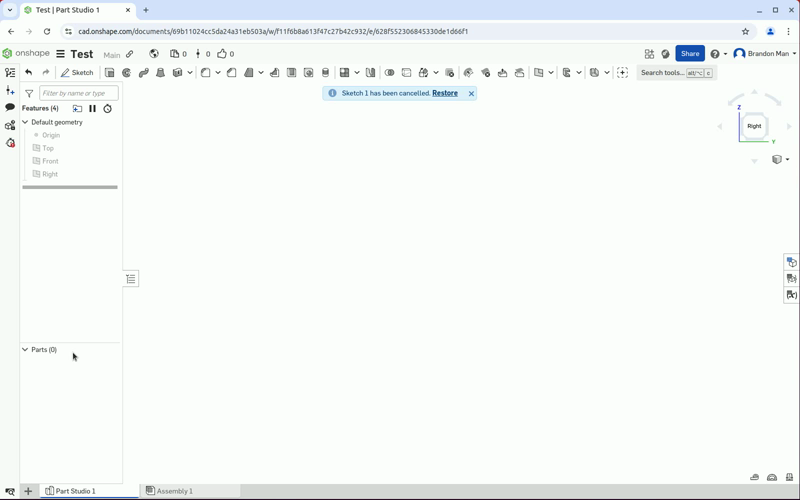
key(shift+s)
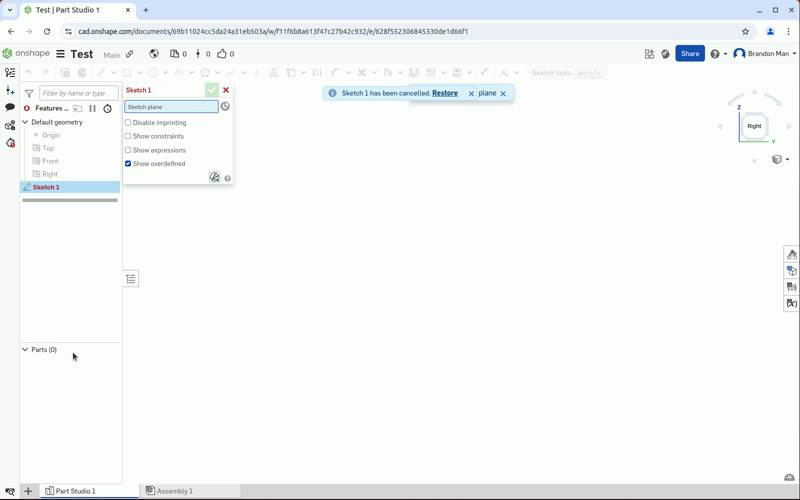
mouse_move(73, 176)
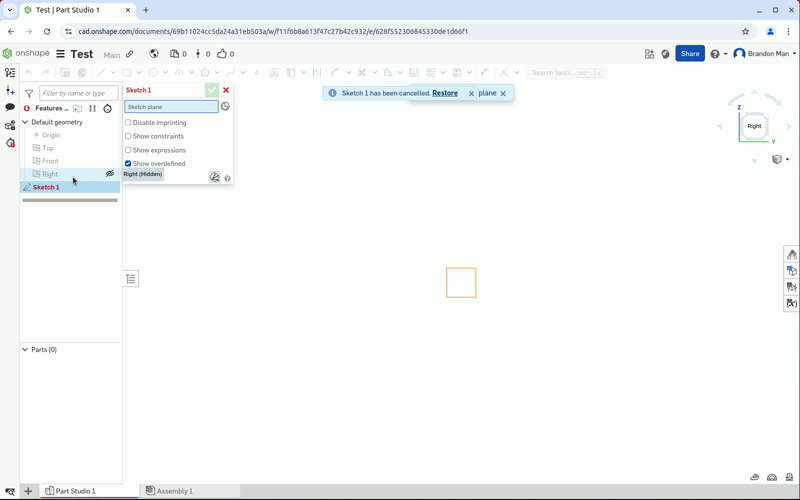
click(73, 176)
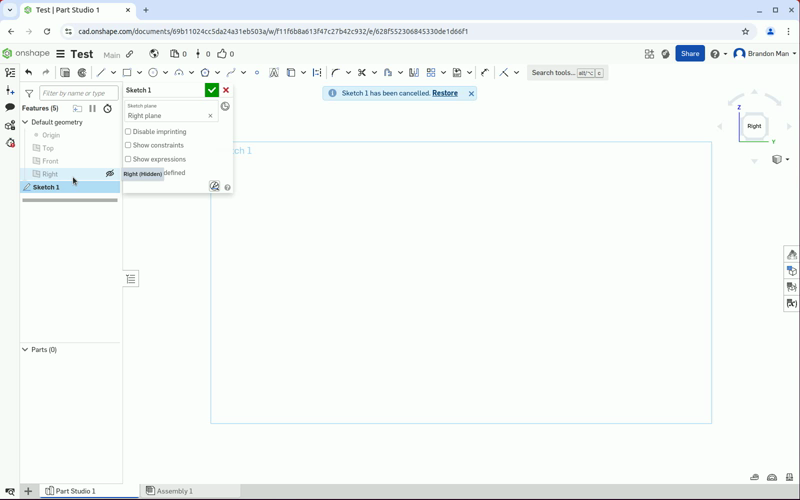
mouse_move(73, 352)
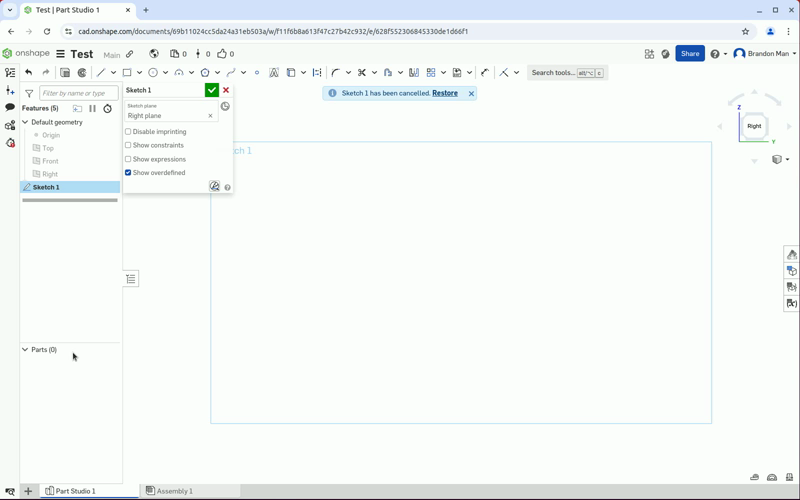
key(y)
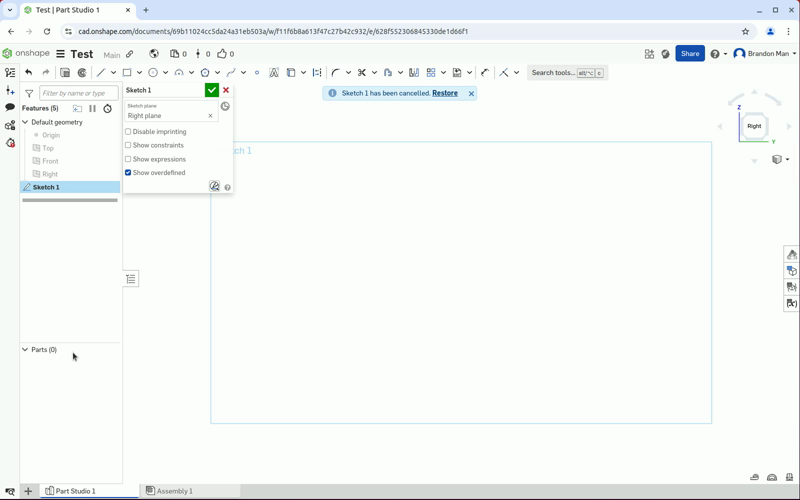
key(l)
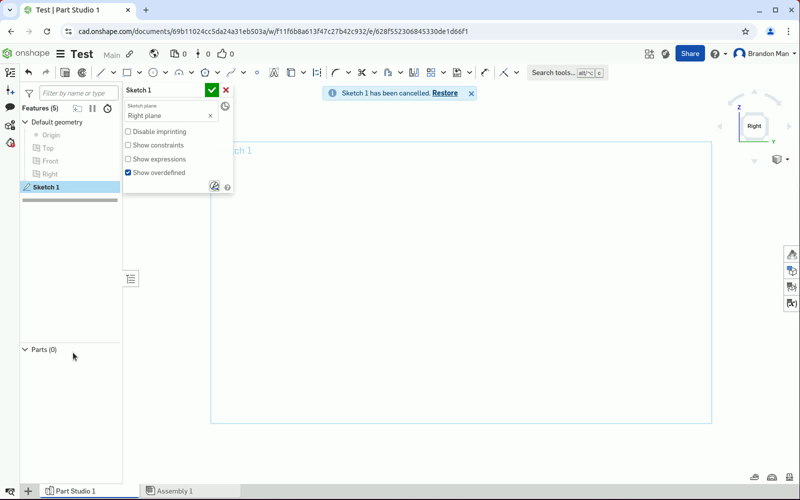
key_down(shift)
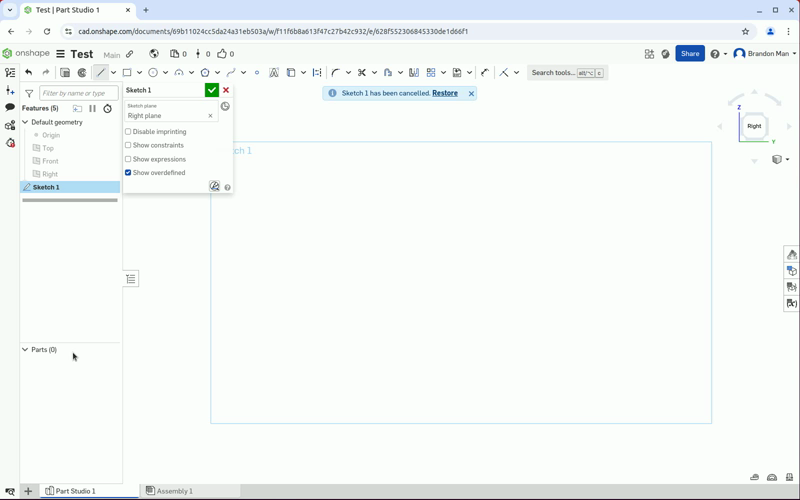
mouse_move(392, 282)
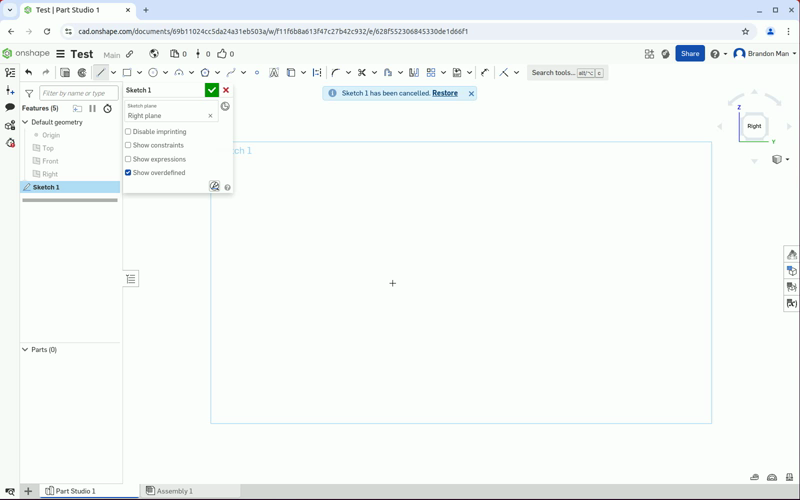
click(392, 282)
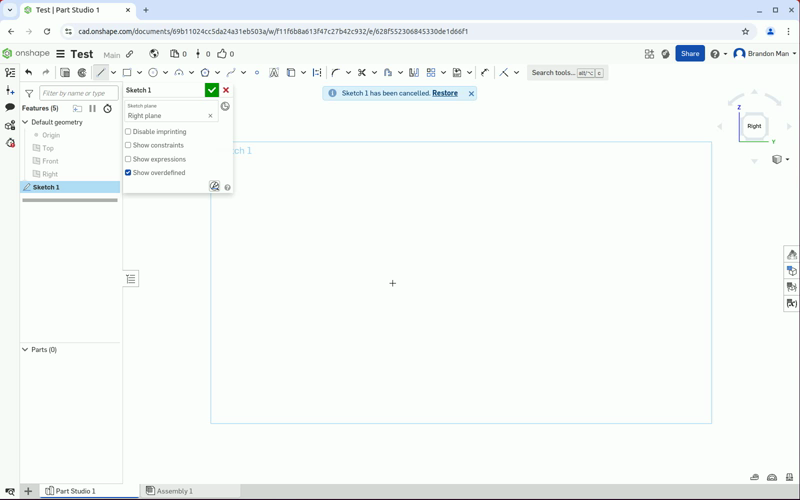
key_up(shift)
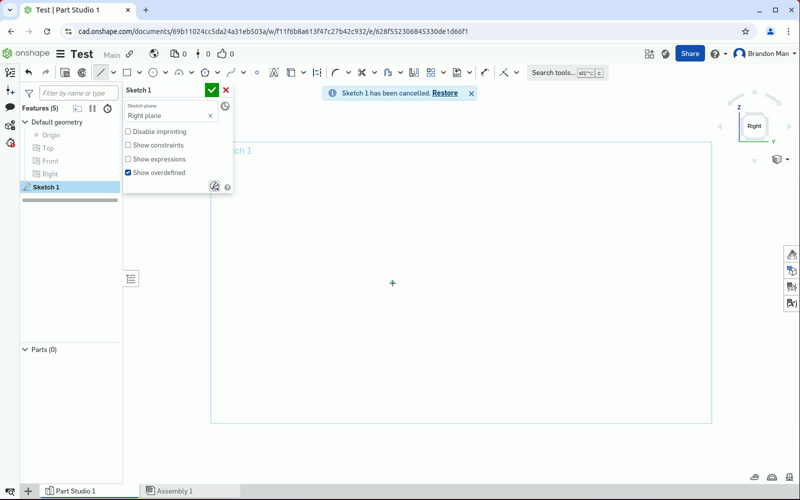
key_down(shift)
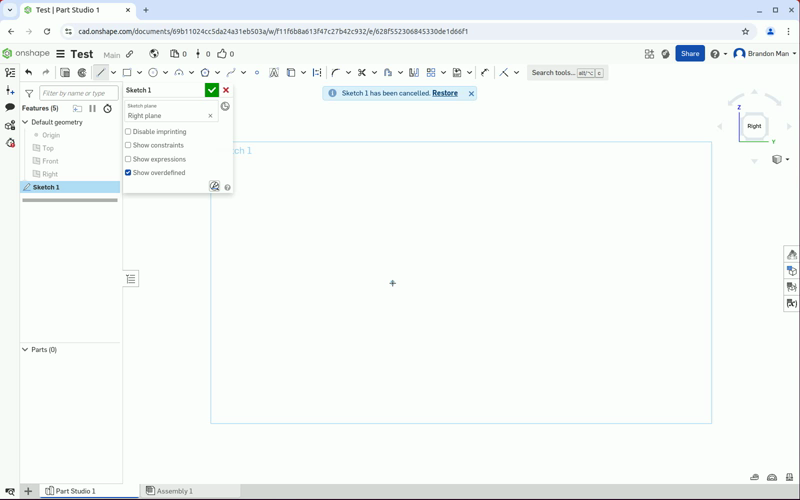
mouse_move(546, 282)
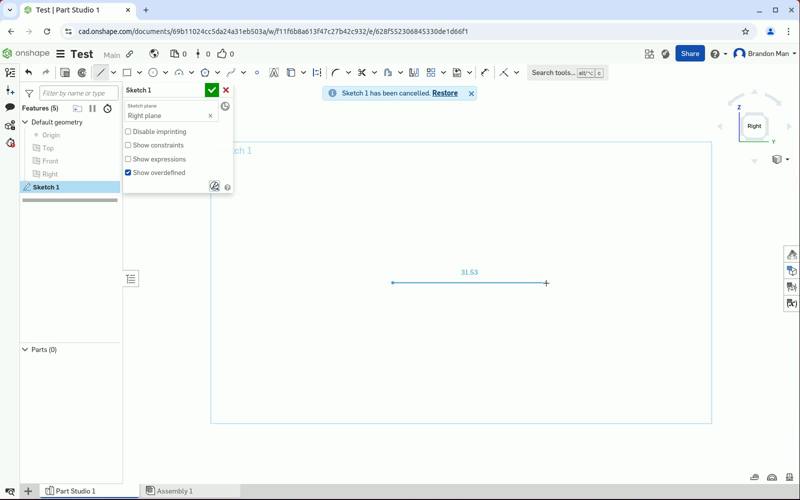
click(546, 282)
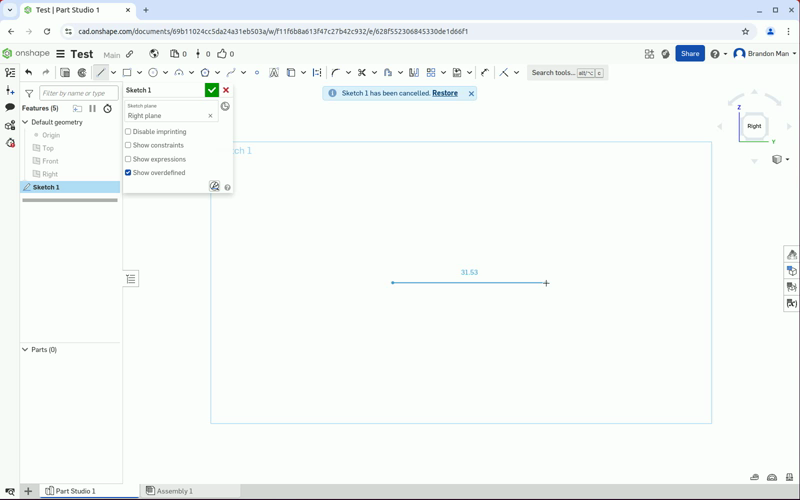
key_up(shift)
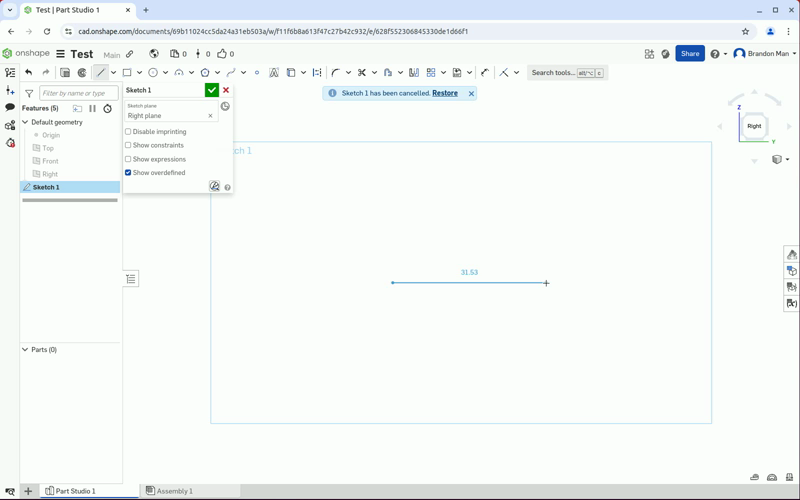
key_down(shift)
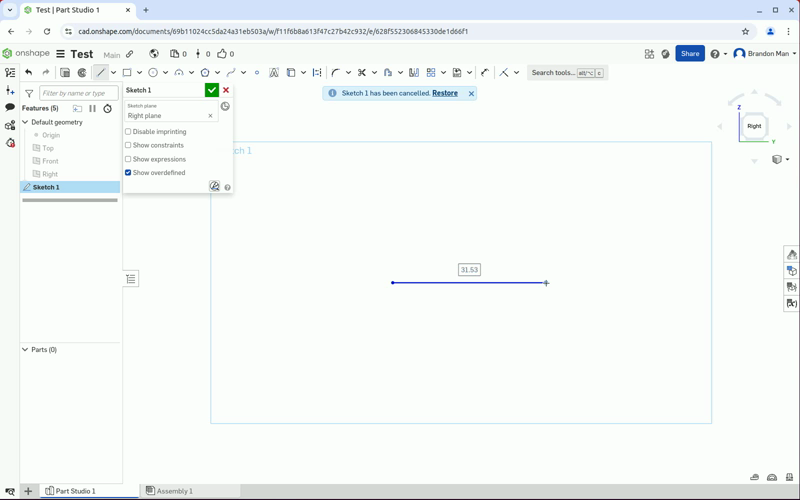
mouse_move(546, 170)
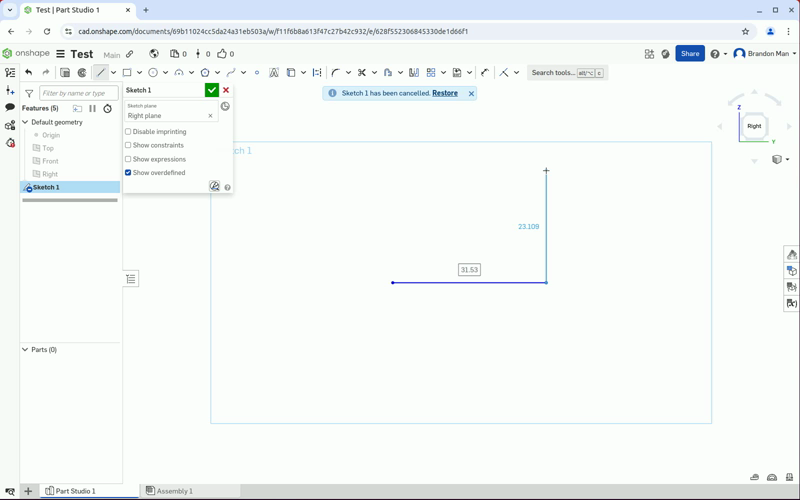
click(546, 170)
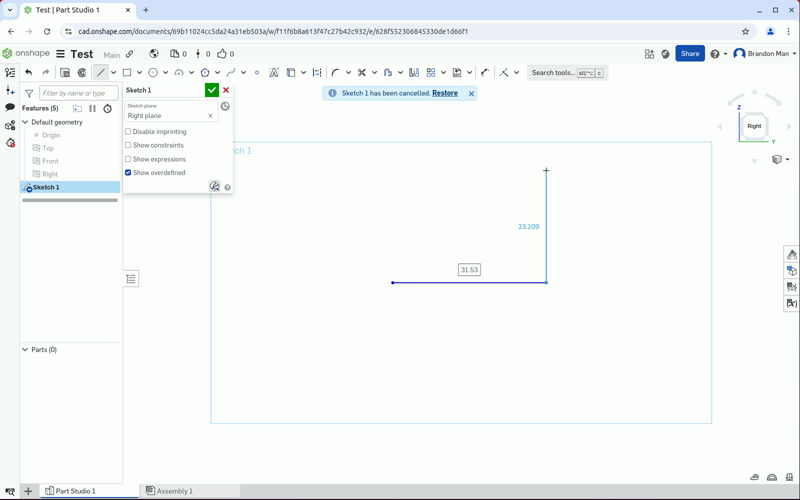
key_up(shift)
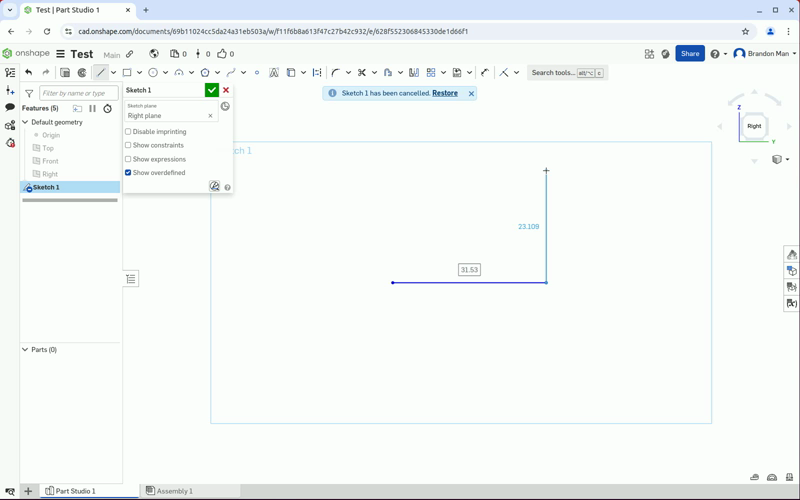
key_down(shift)
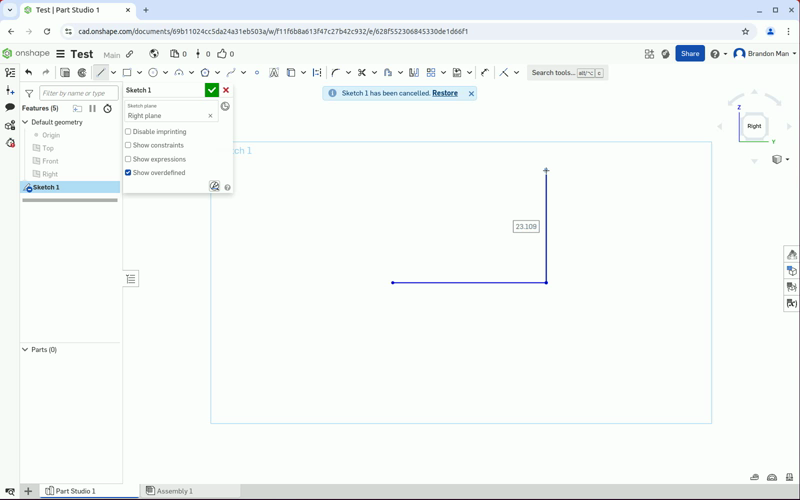
mouse_move(392, 170)
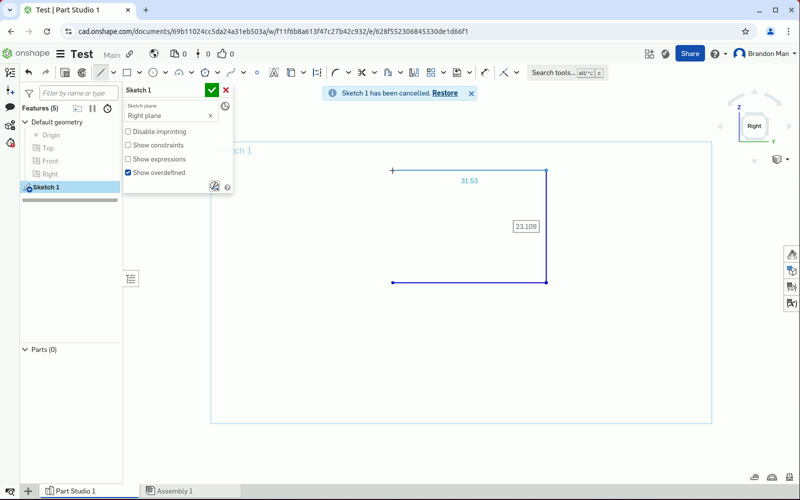
click(392, 170)
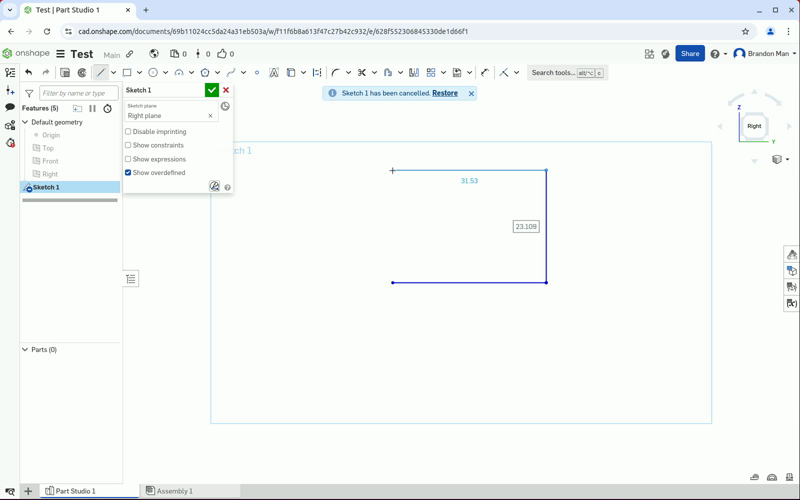
key_up(shift)
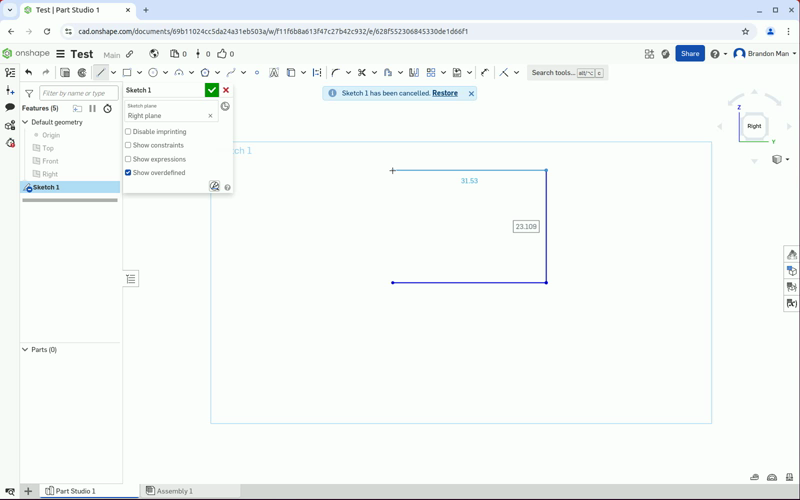
key_down(shift)
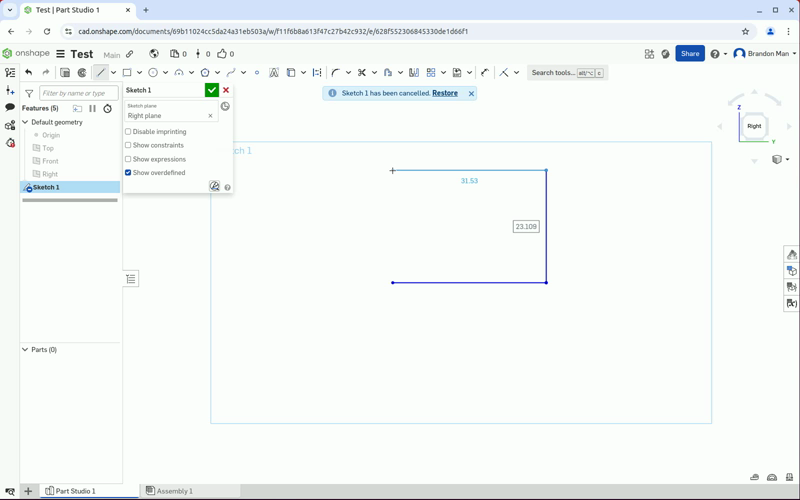
mouse_move(392, 282)
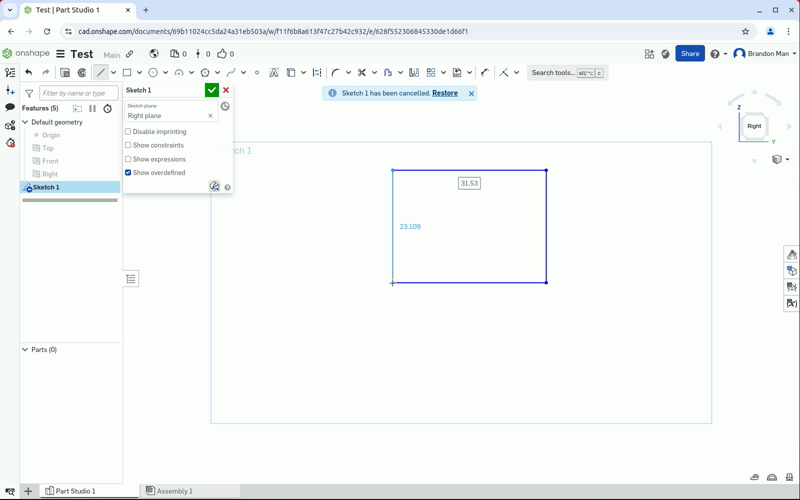
key_up(shift)
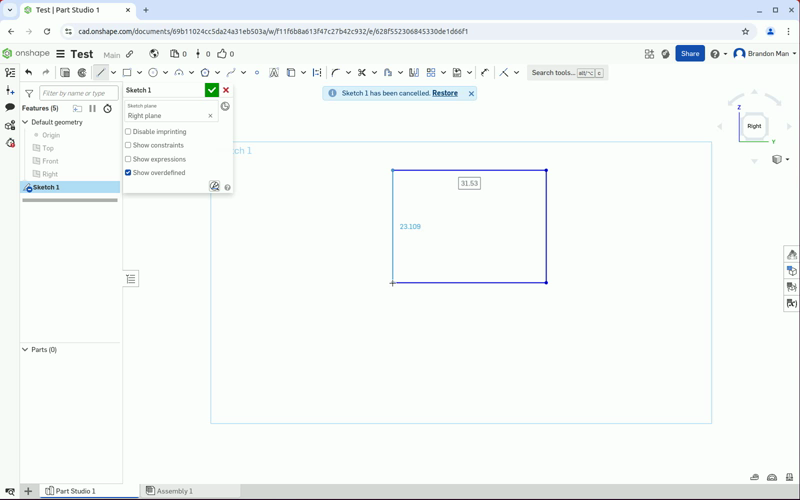
click(392, 282)
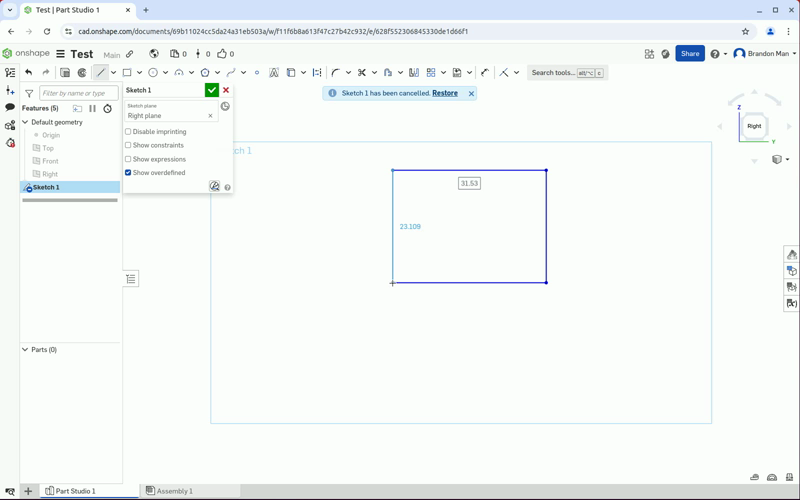
key(esc)
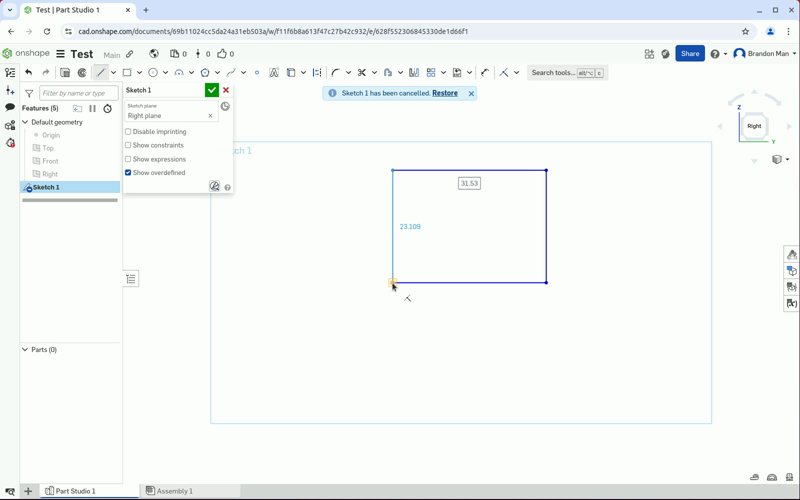
key(c)
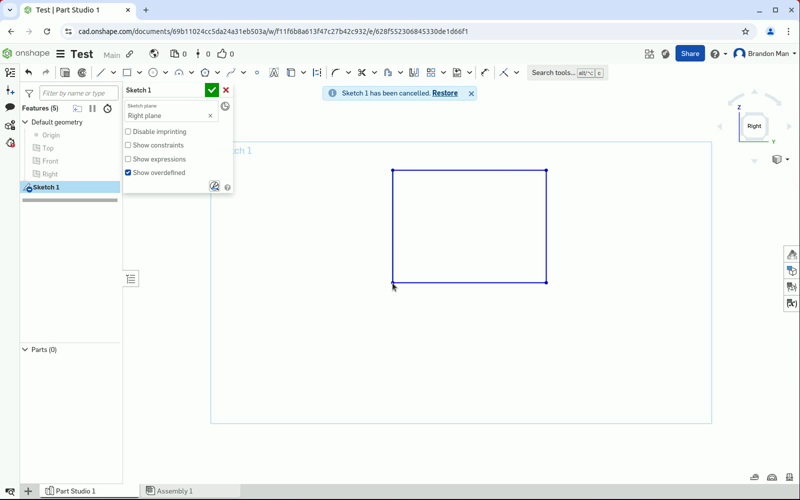
key_down(shift)
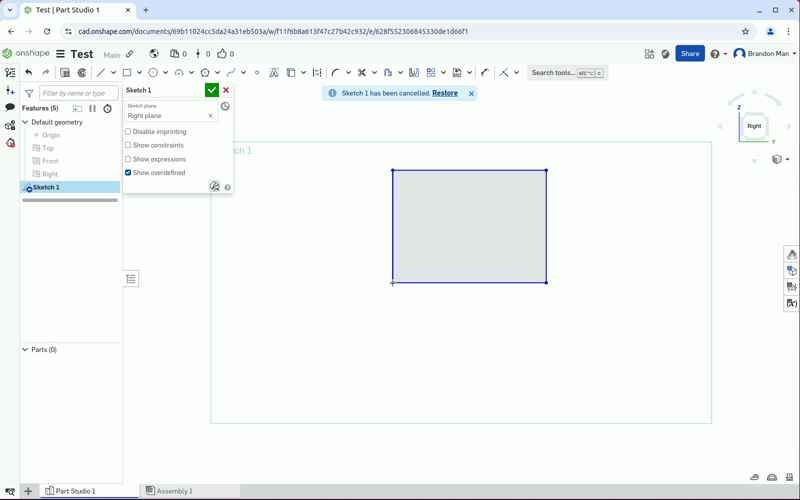
mouse_move(428, 204)
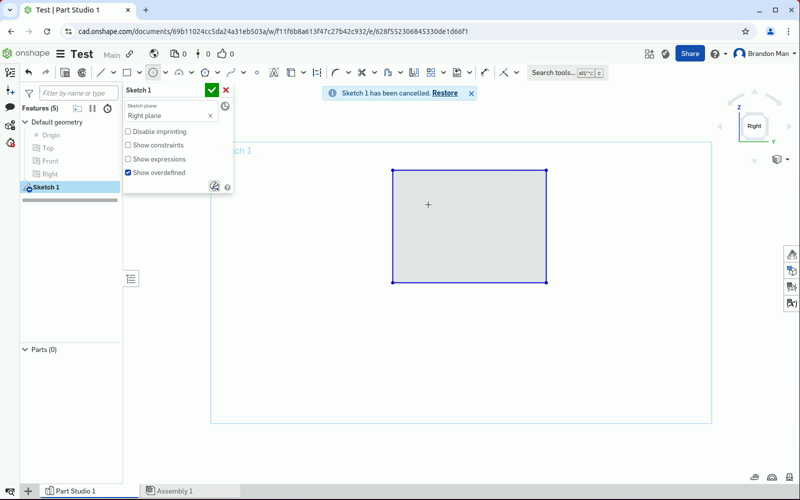
click(428, 204)
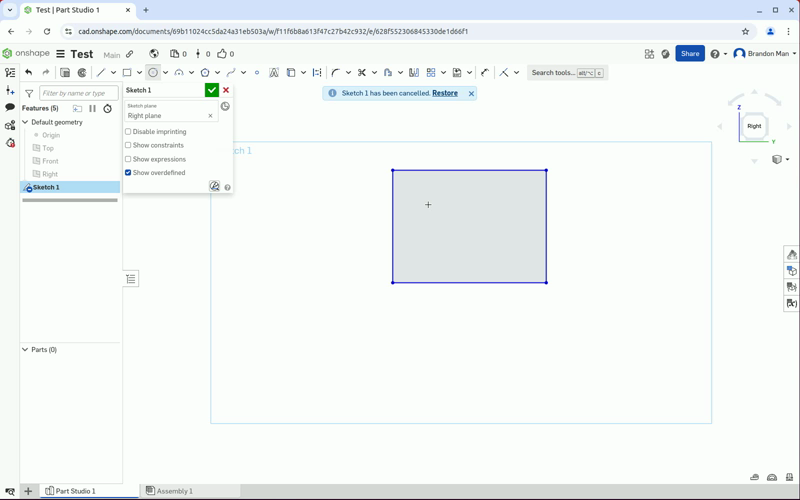
key_up(shift)
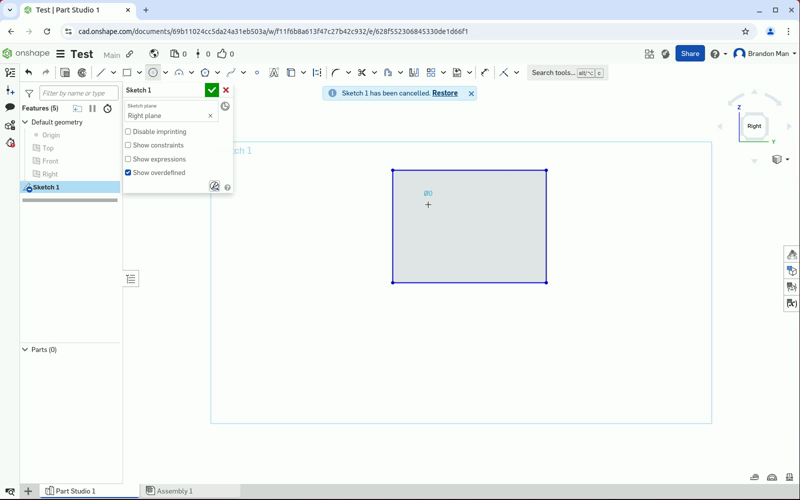
mouse_move(444, 204)
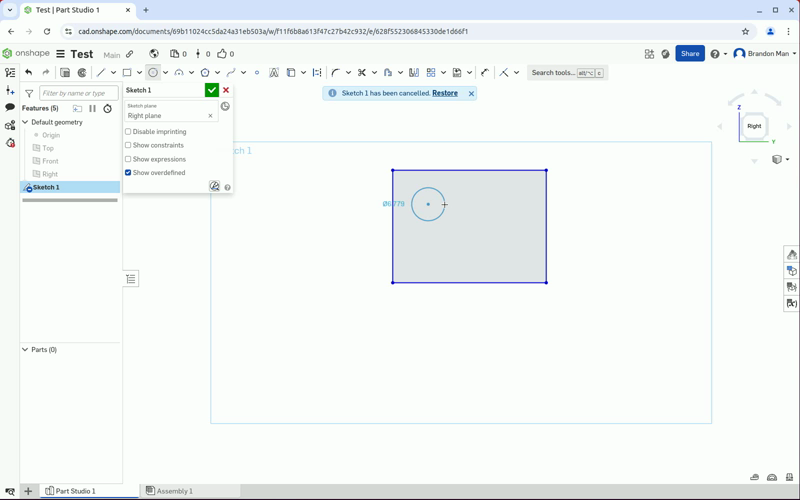
click(444, 204)
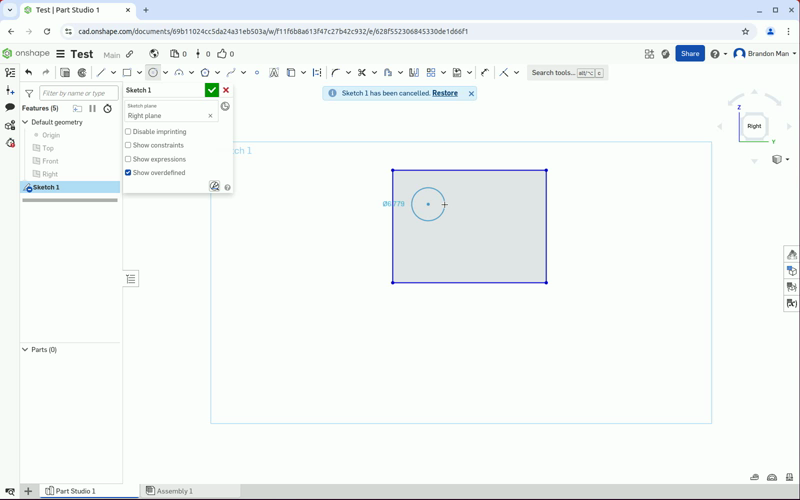
key(esc)
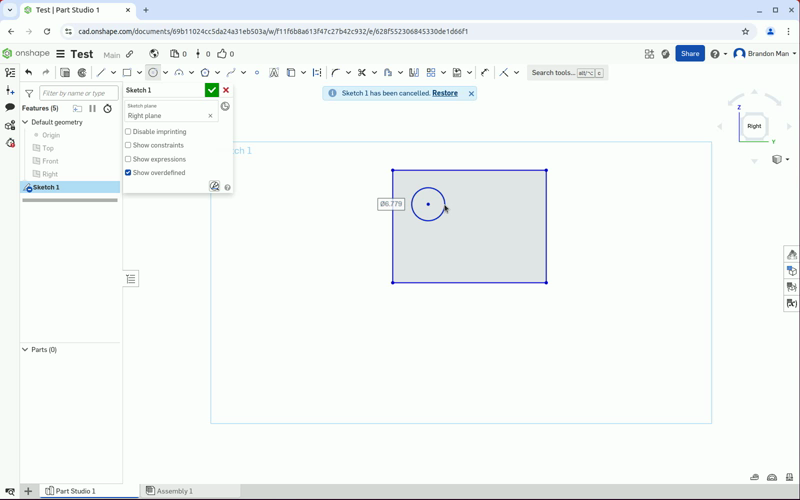
key(c)
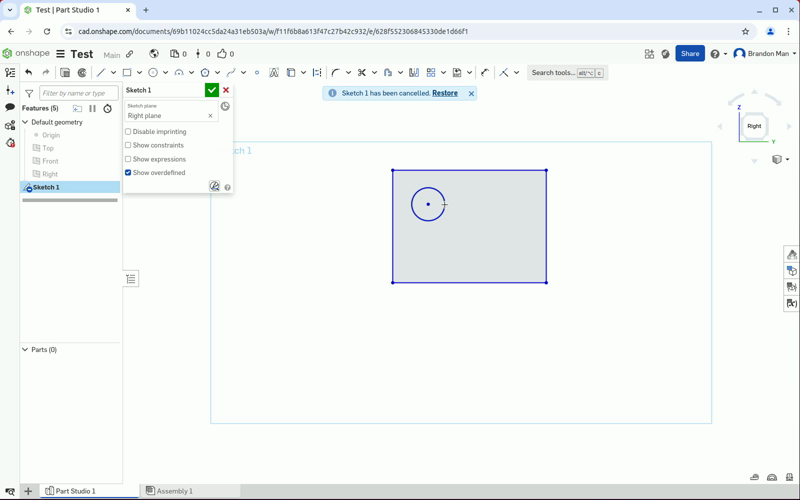
key_down(shift)
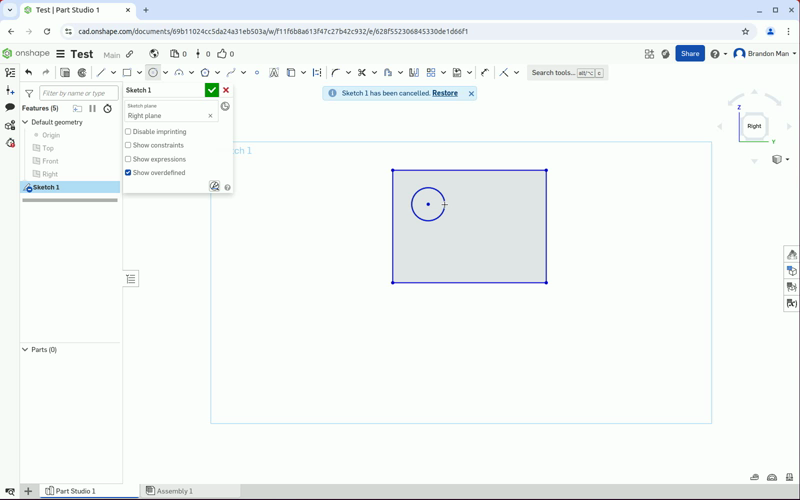
mouse_move(491, 204)
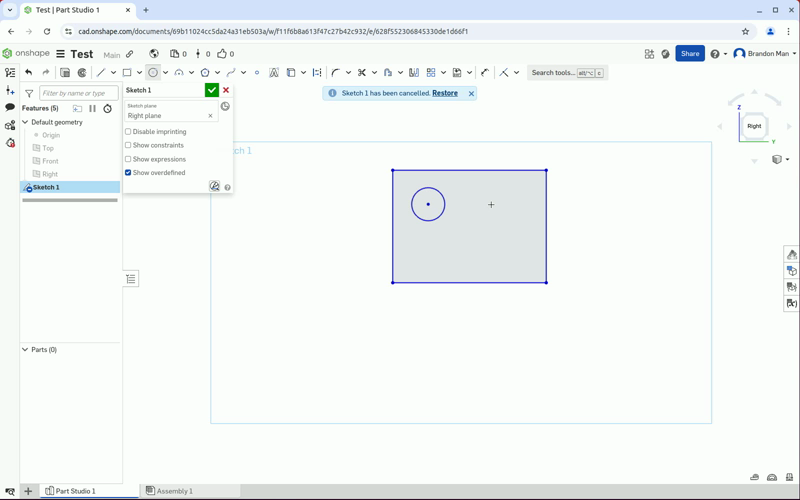
click(491, 204)
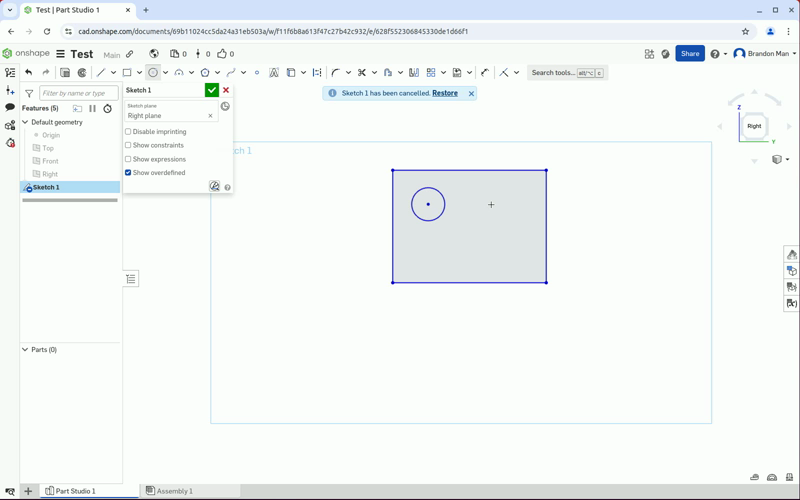
key_up(shift)
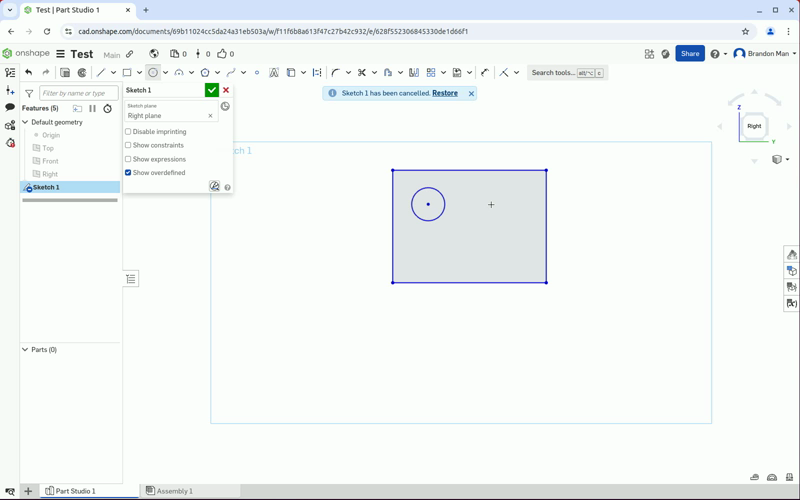
mouse_move(507, 204)
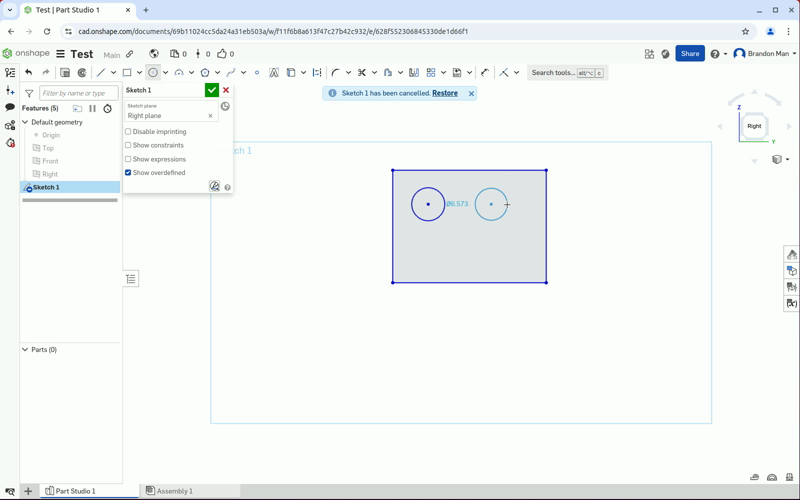
click(507, 204)
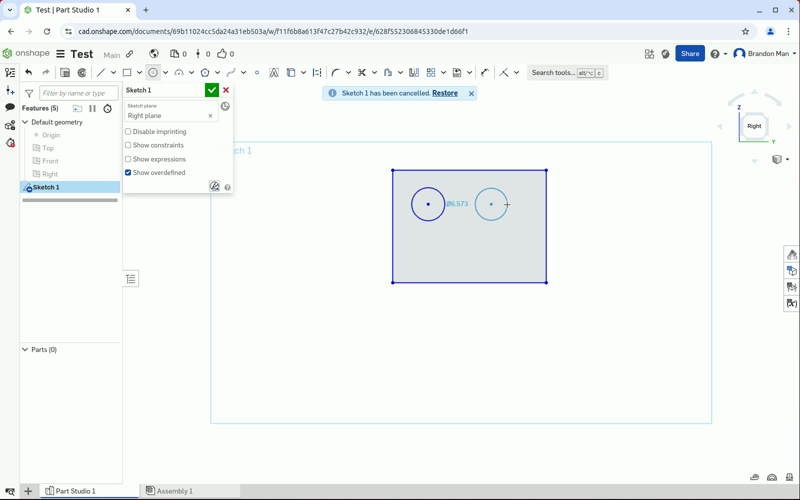
key(esc)
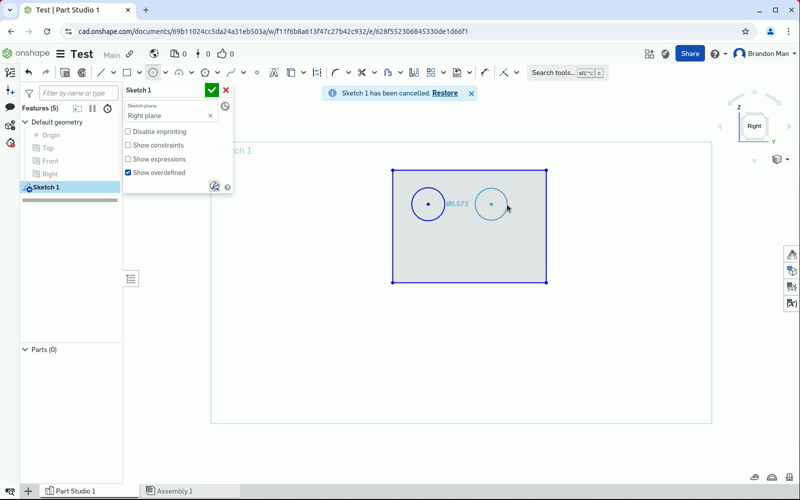
mouse_move(487, 239)
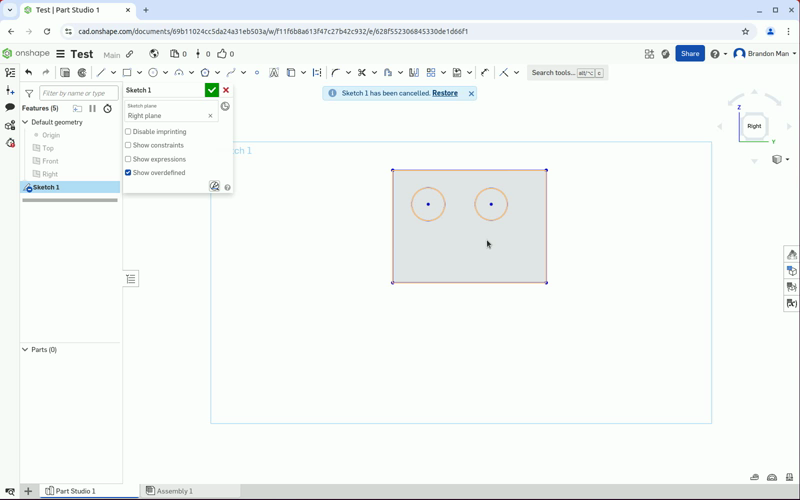
click(487, 239)
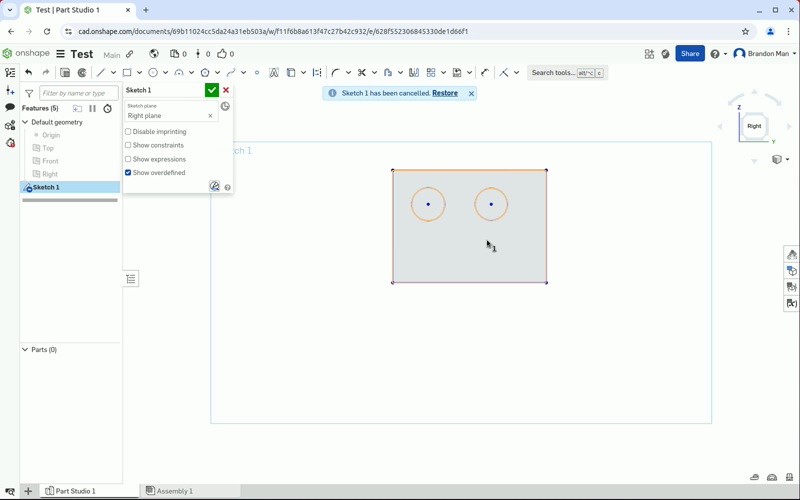
mouse_move(73, 352)
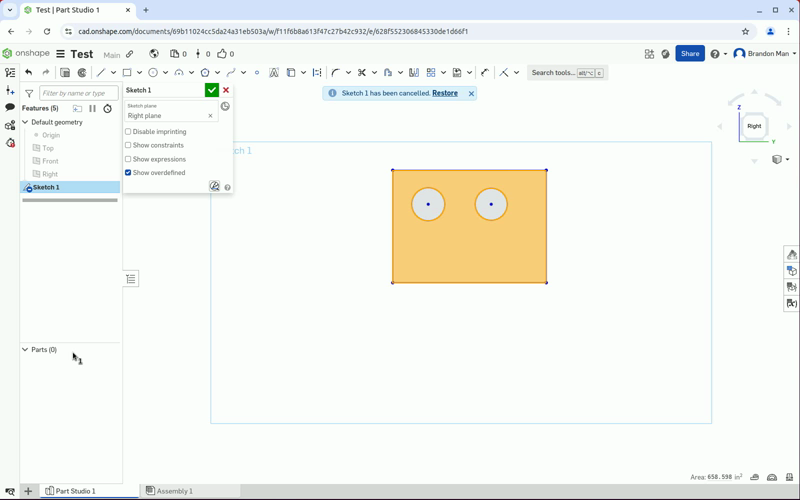
key(shift+y)
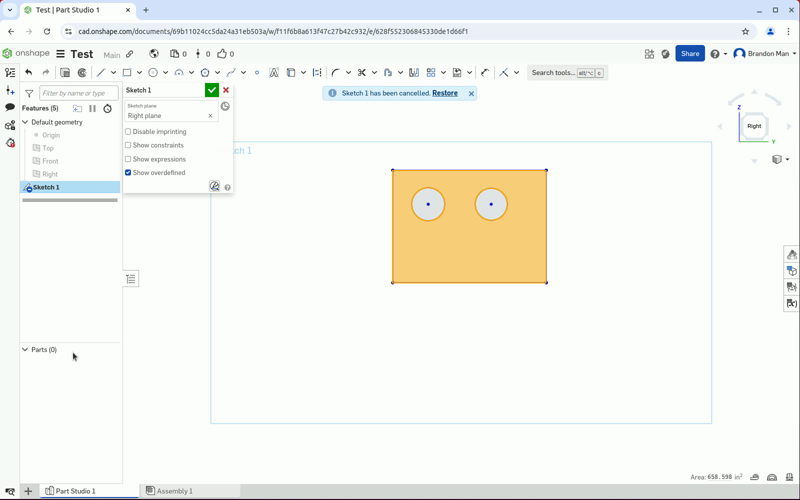
key(shift+e)
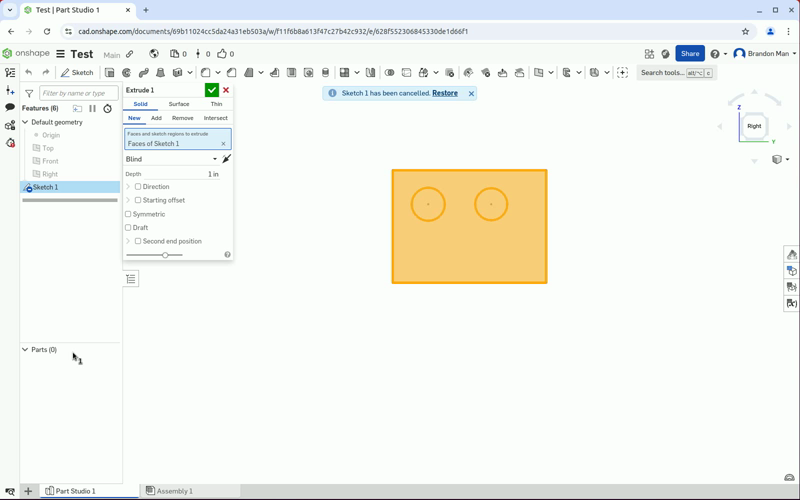
mouse_move(143, 106)
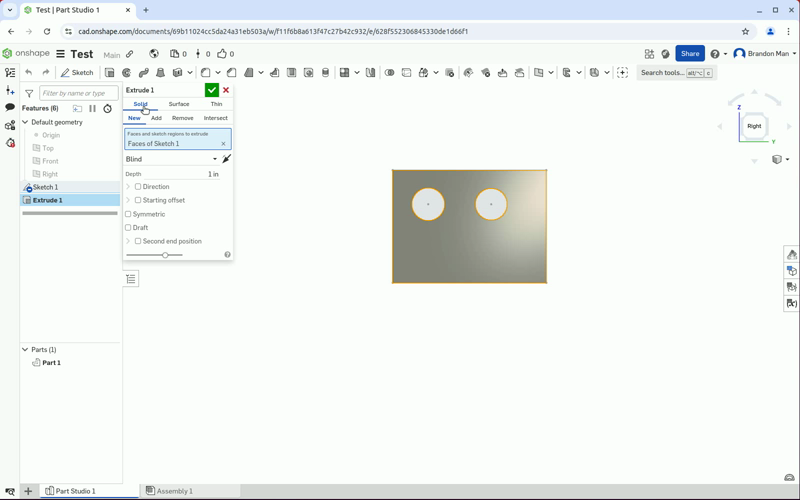
click(143, 106)
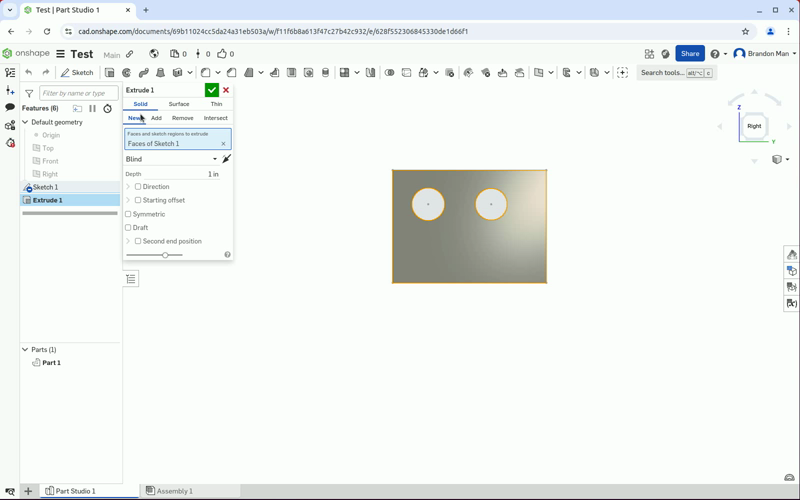
mouse_move(137, 120)
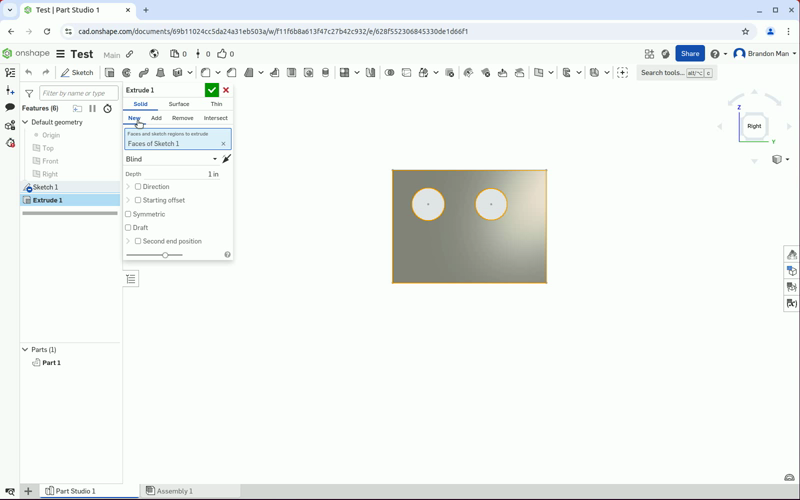
click(137, 120)
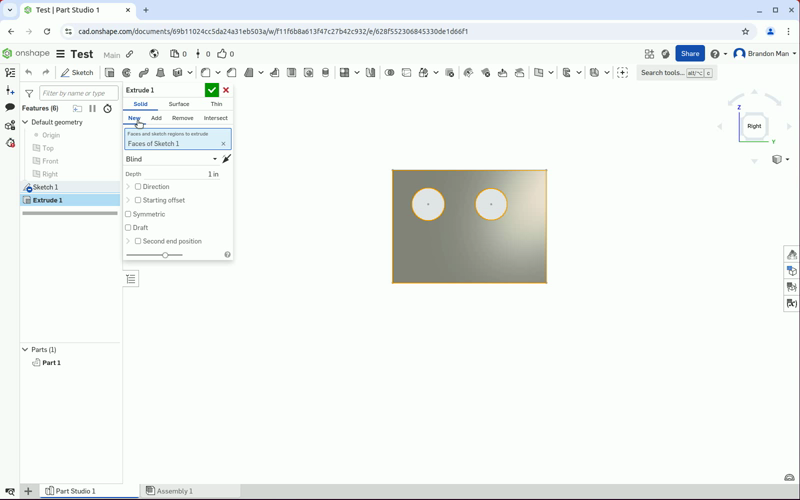
key(tab, 4)
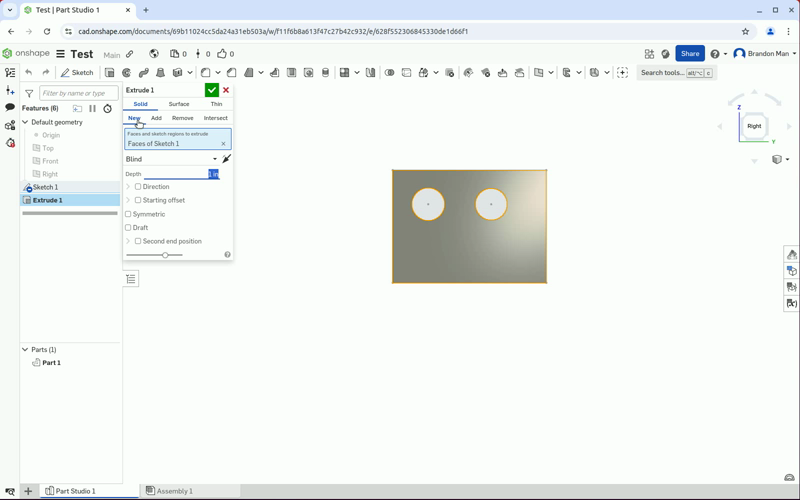
text(18.776)
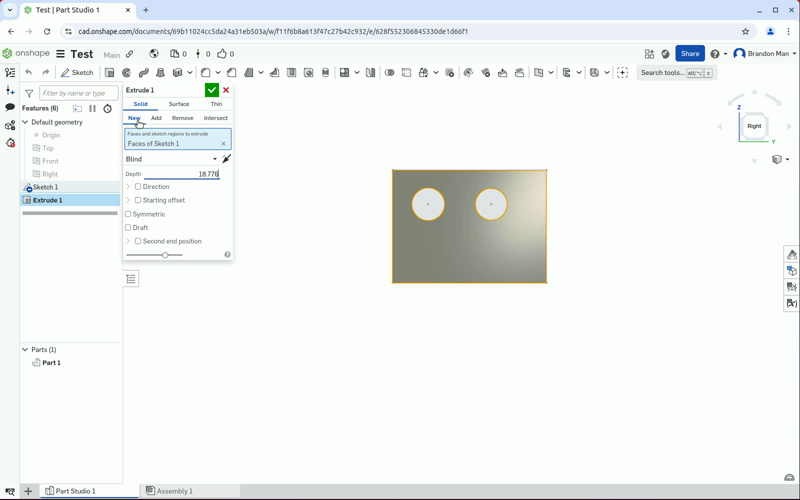
key(tab, 3)
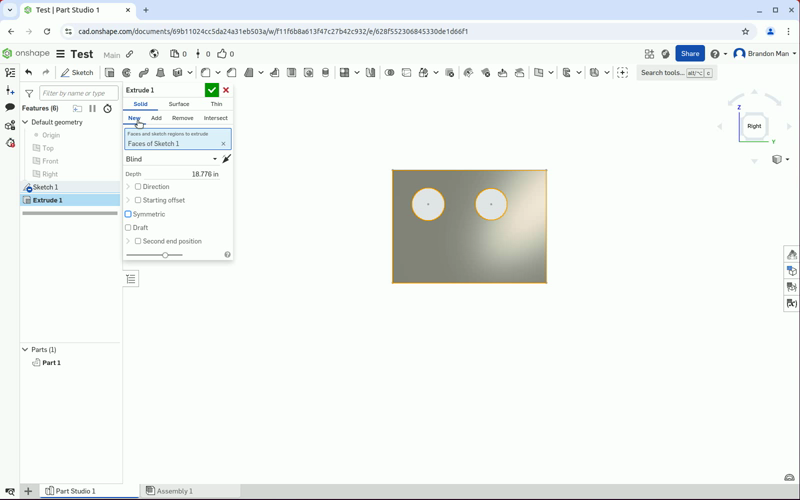
key(space)
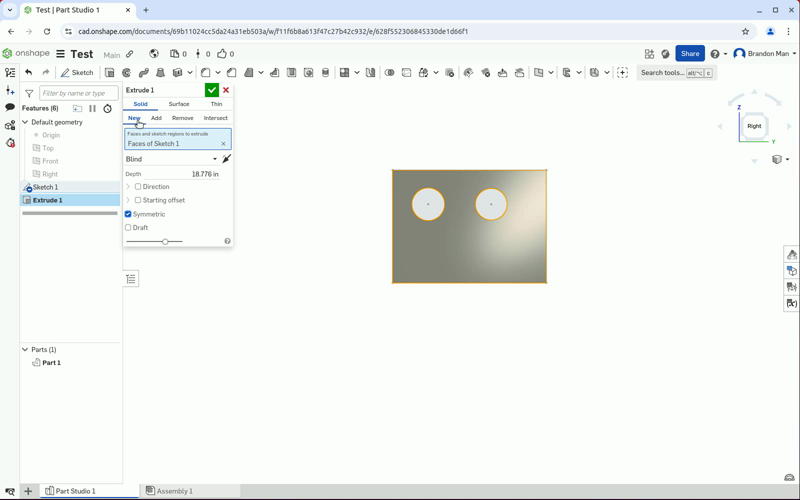
key(enter)
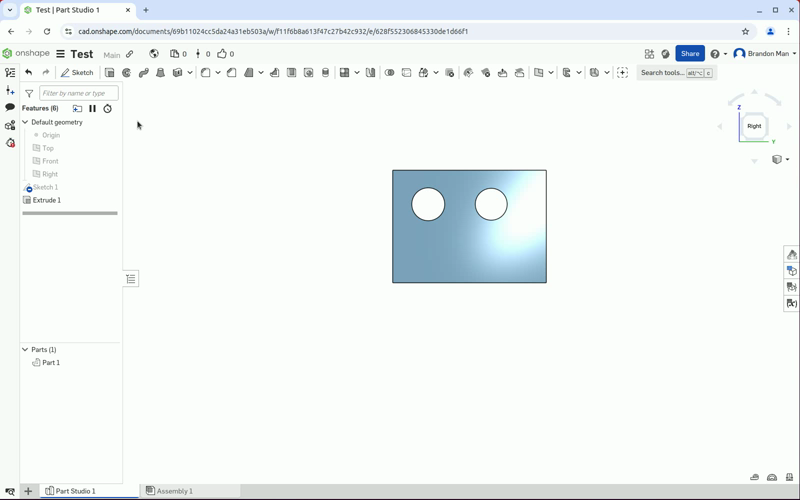
key(shift+h)
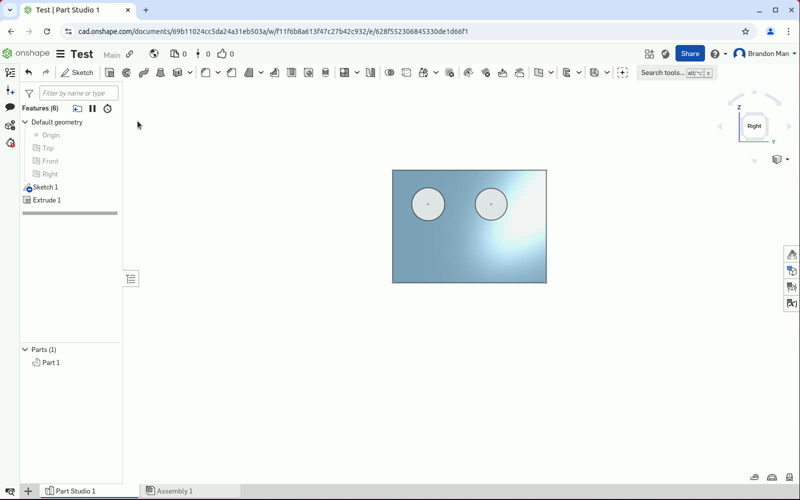
key(shift+h)
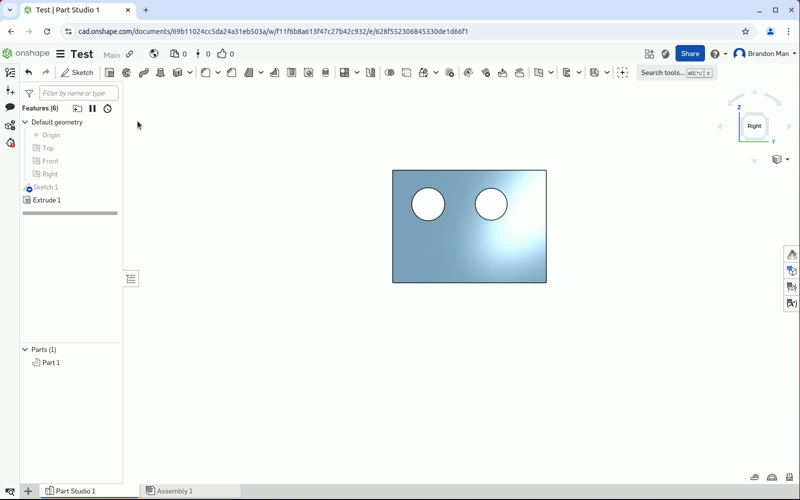
mouse_move(73, 189)
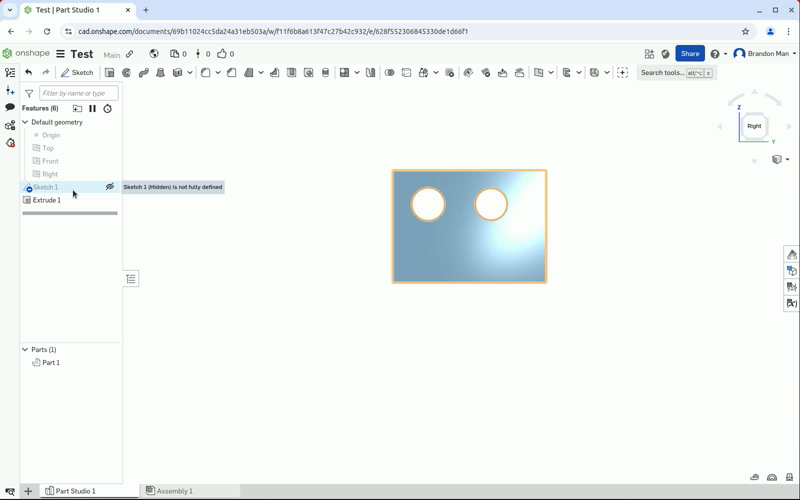
click(73, 189)
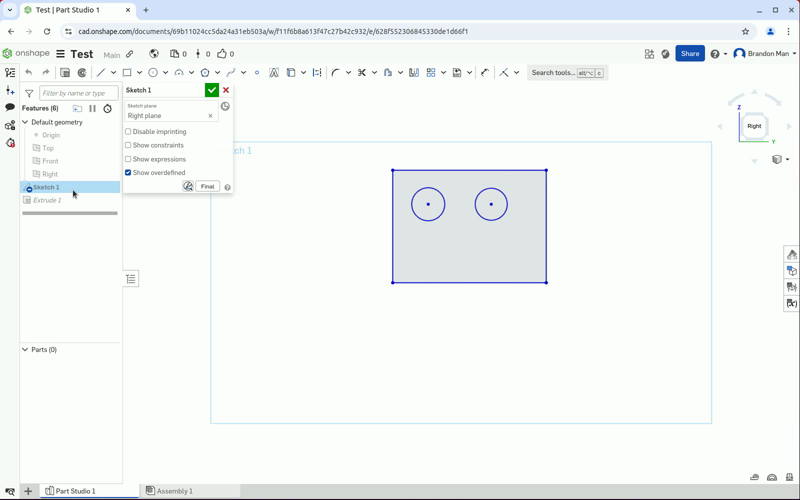
mouse_move(229, 92)
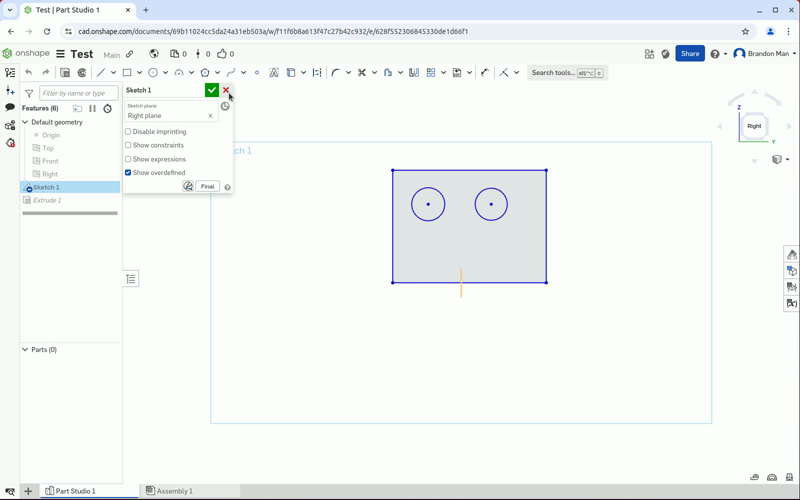
click(229, 92)
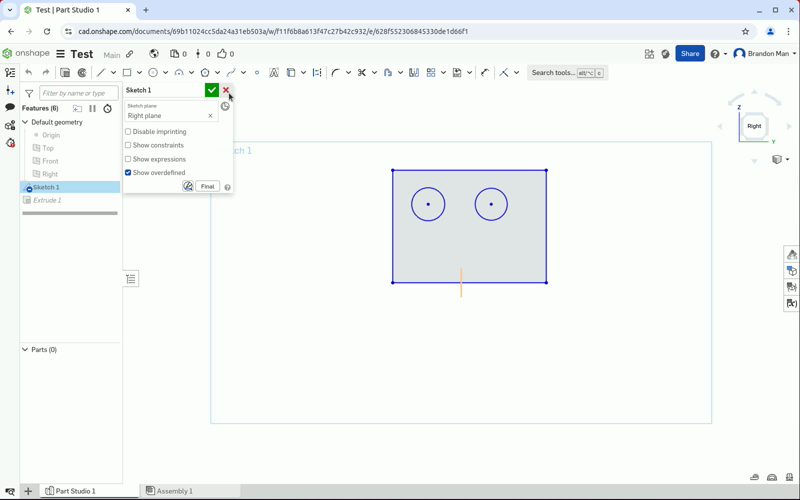
key(shift+s)
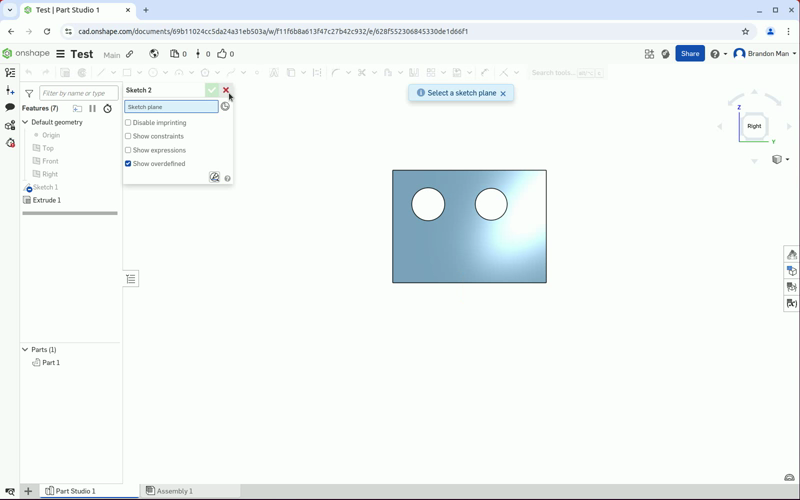
mouse_move(73, 176)
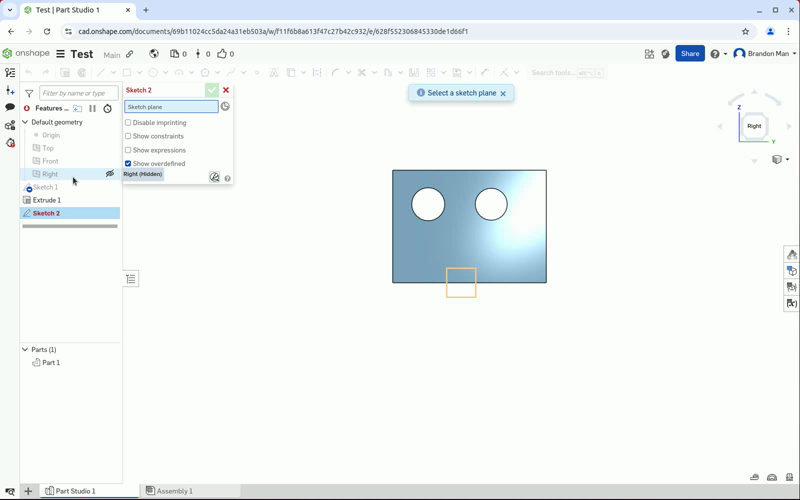
click(73, 176)
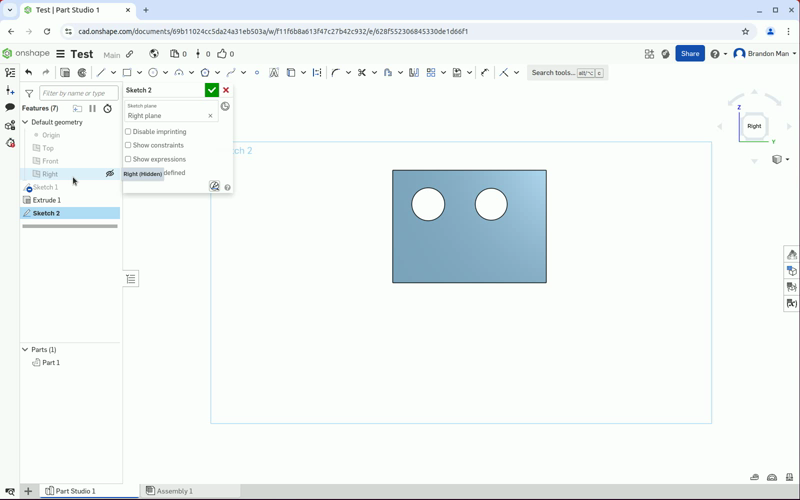
mouse_move(73, 352)
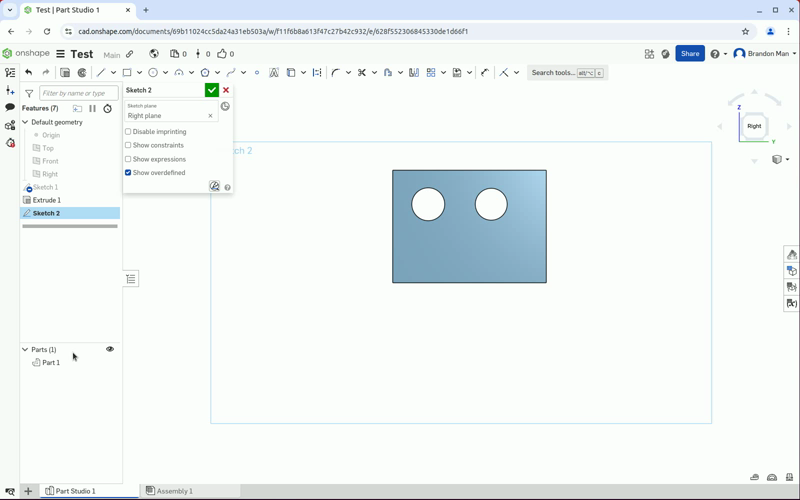
key(y)
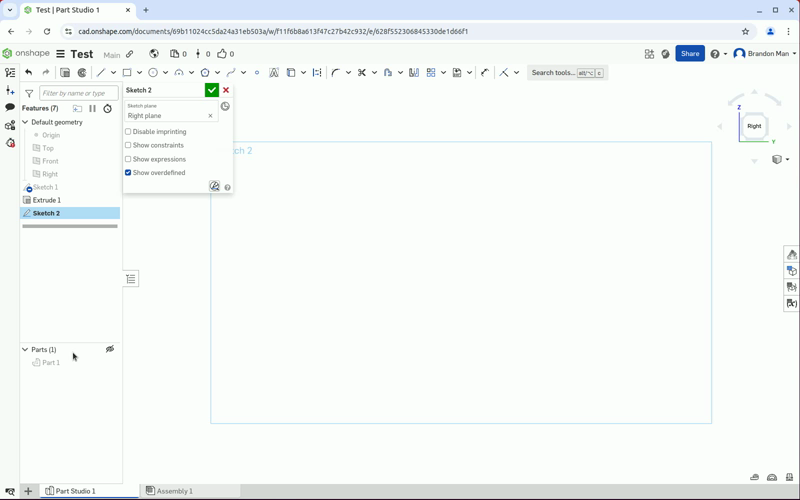
key(l)
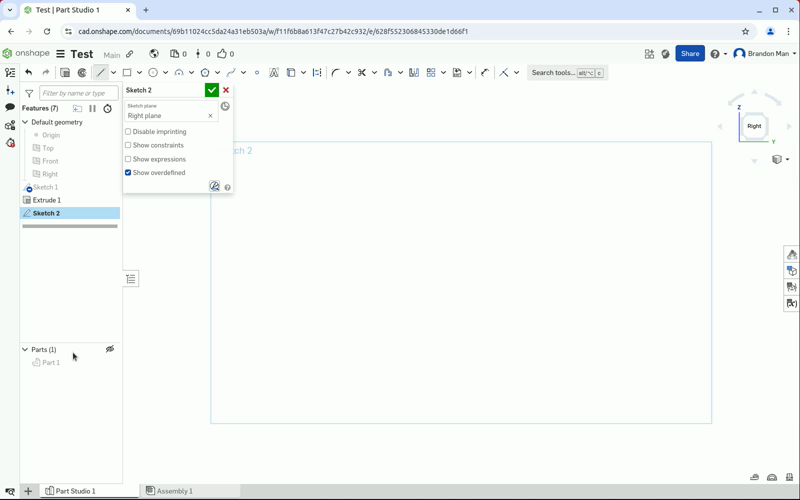
key_down(shift)
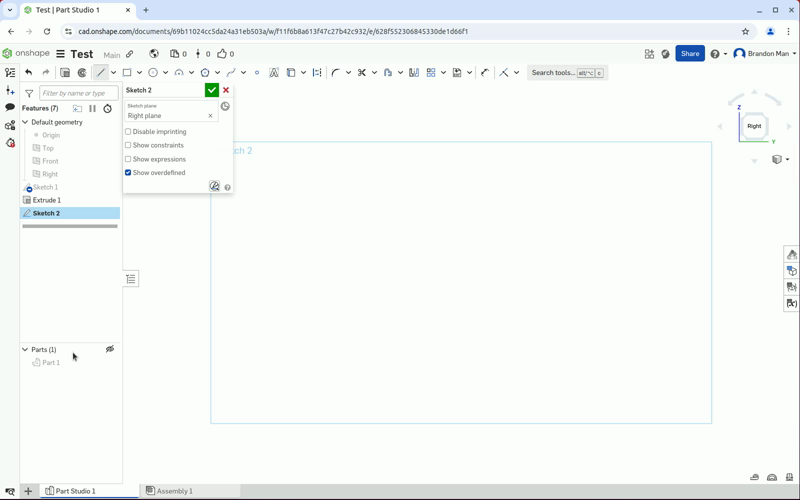
mouse_move(392, 282)
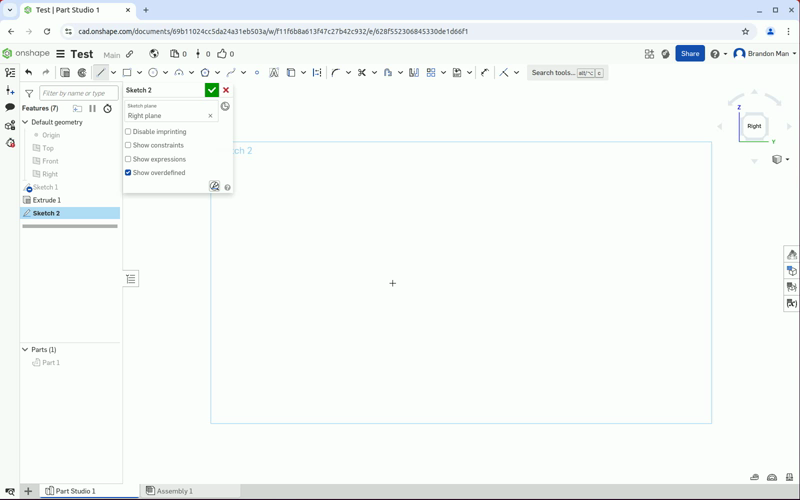
click(392, 282)
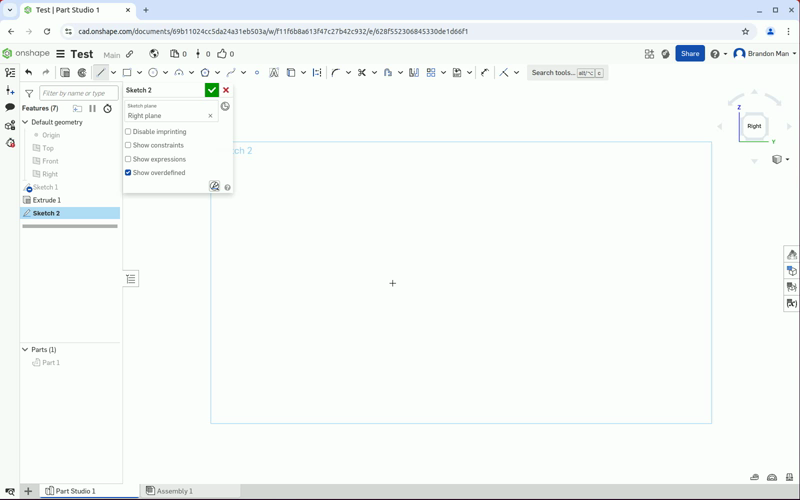
key_up(shift)
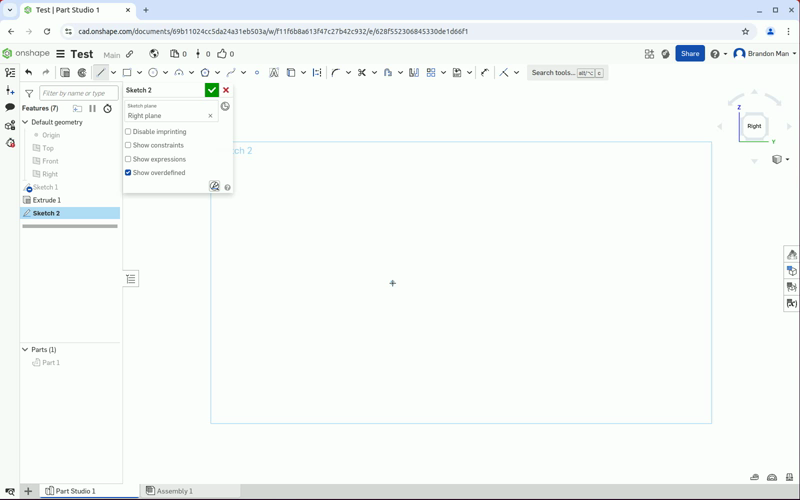
key_down(shift)
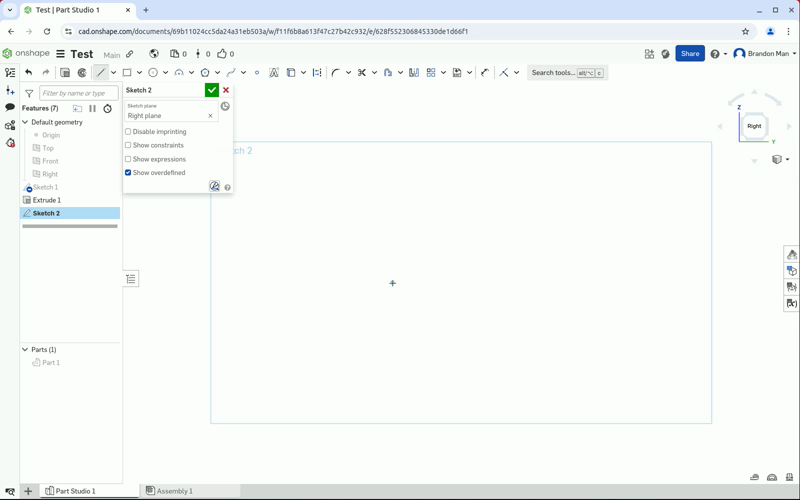
mouse_move(546, 282)
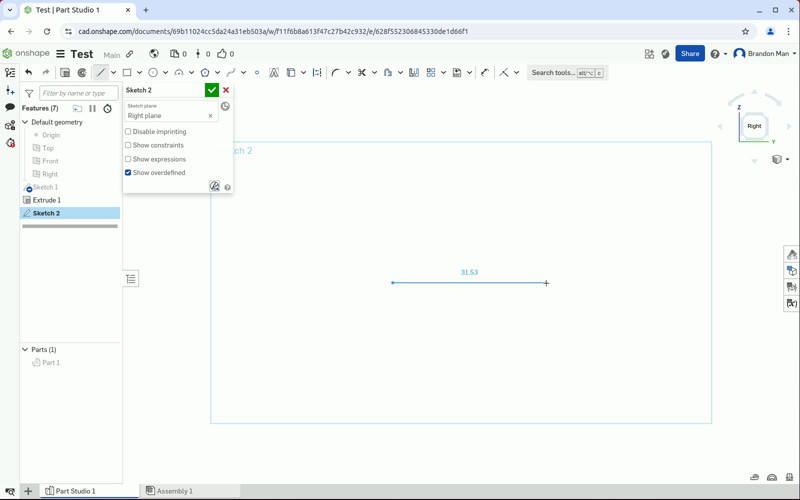
click(546, 282)
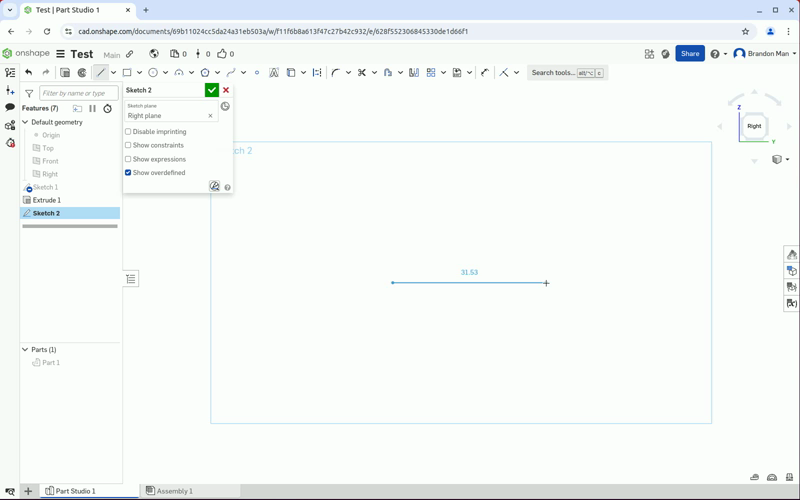
key_up(shift)
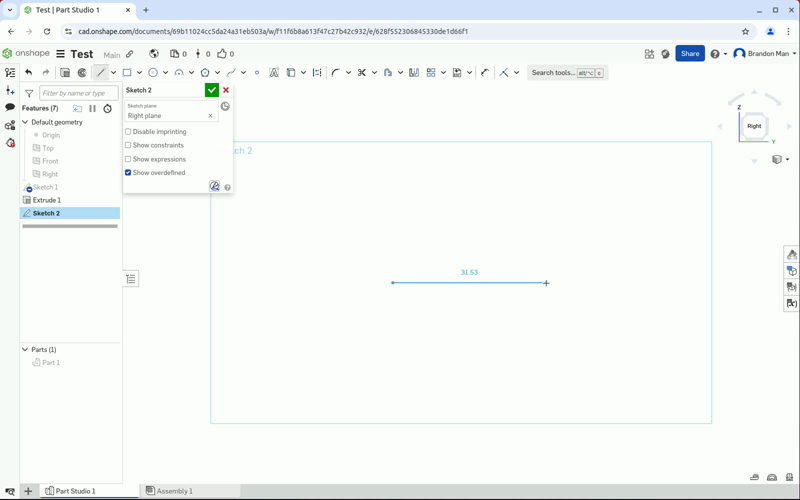
key_down(shift)
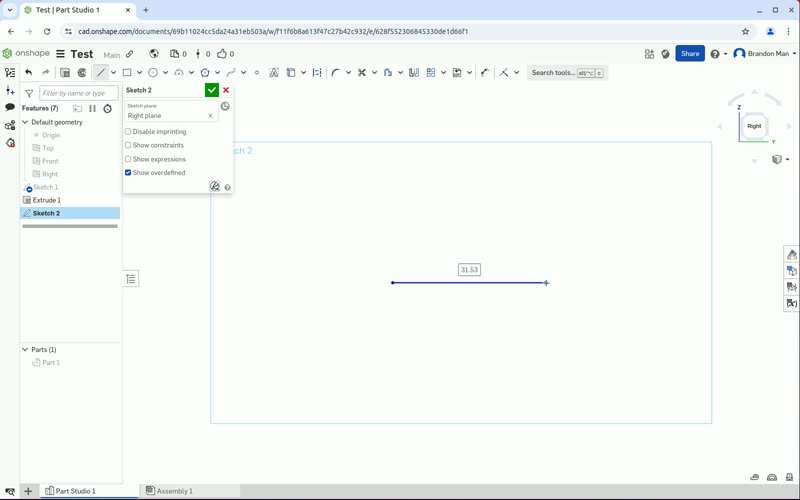
mouse_move(546, 170)
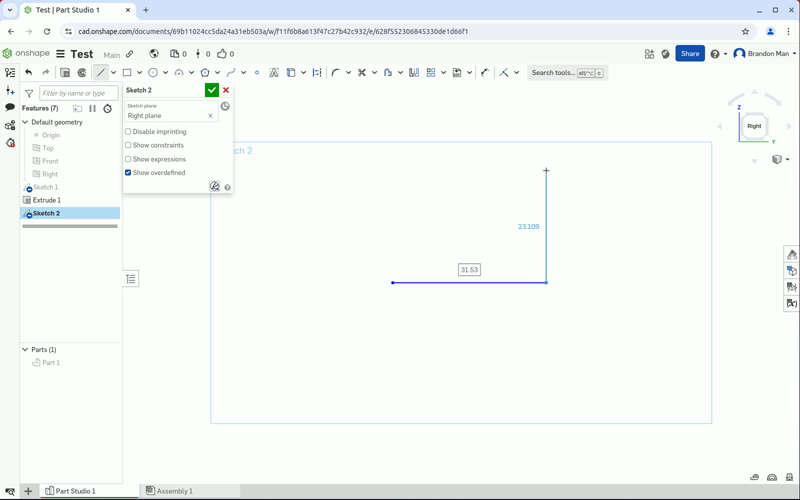
click(546, 170)
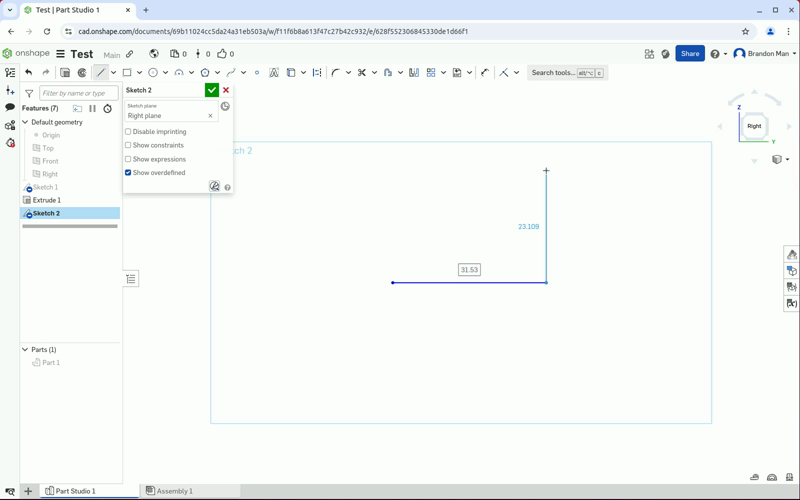
key_up(shift)
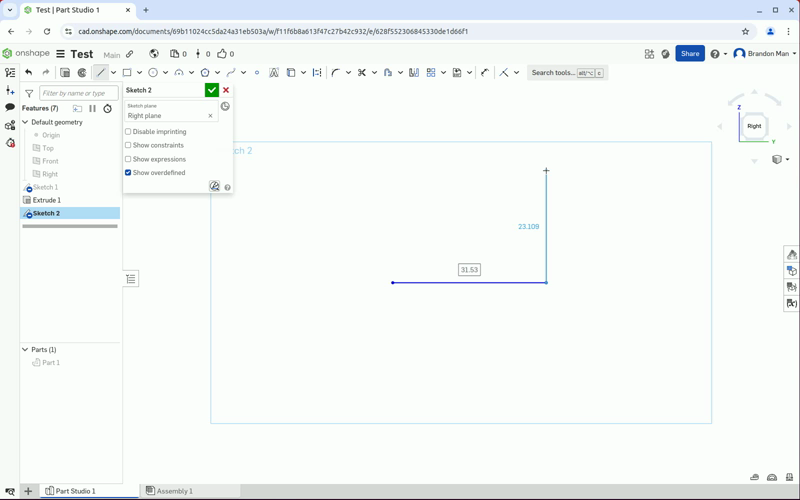
key_down(shift)
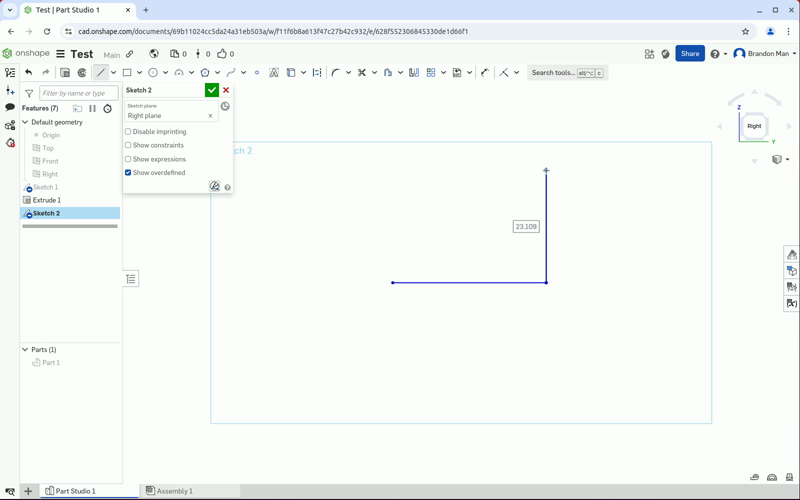
mouse_move(392, 170)
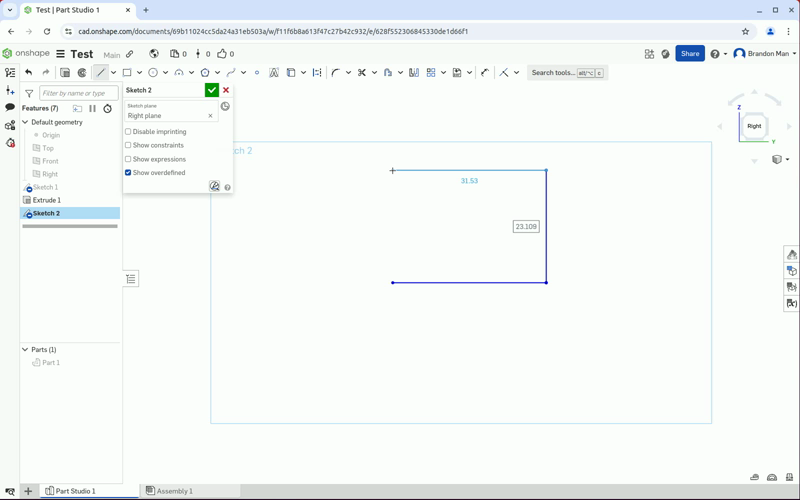
click(392, 170)
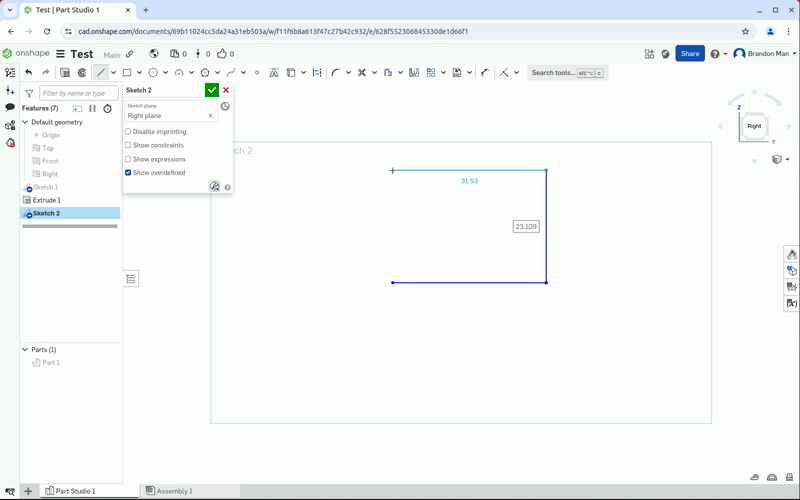
key_up(shift)
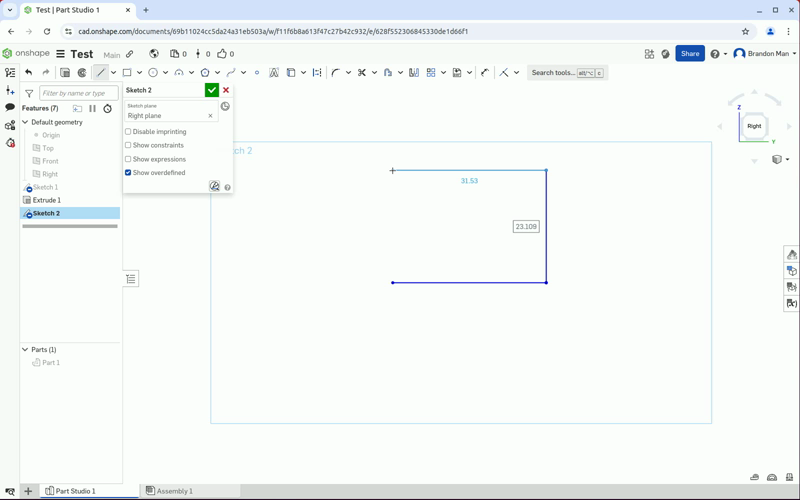
key_down(shift)
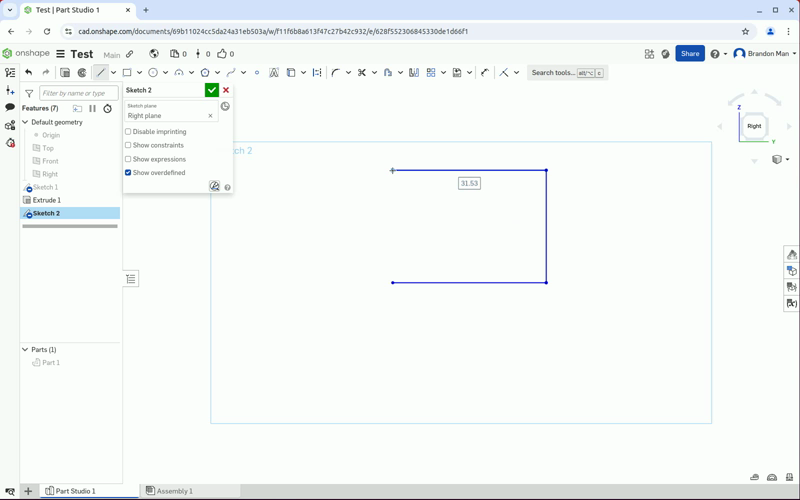
mouse_move(392, 282)
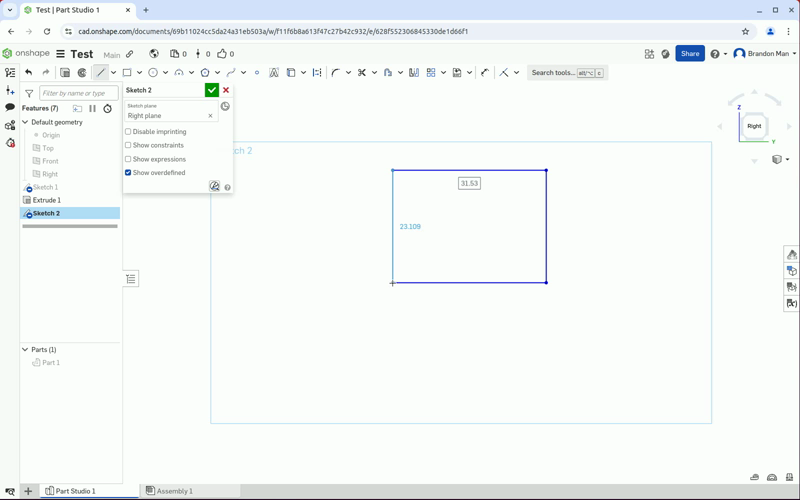
key_up(shift)
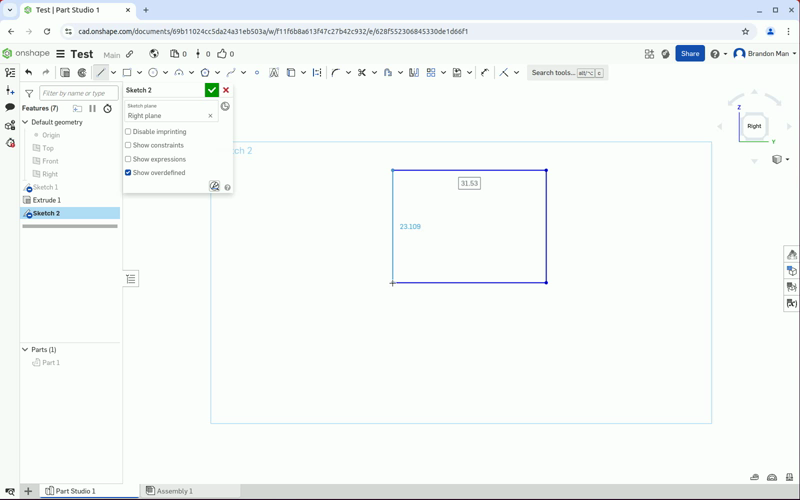
click(392, 282)
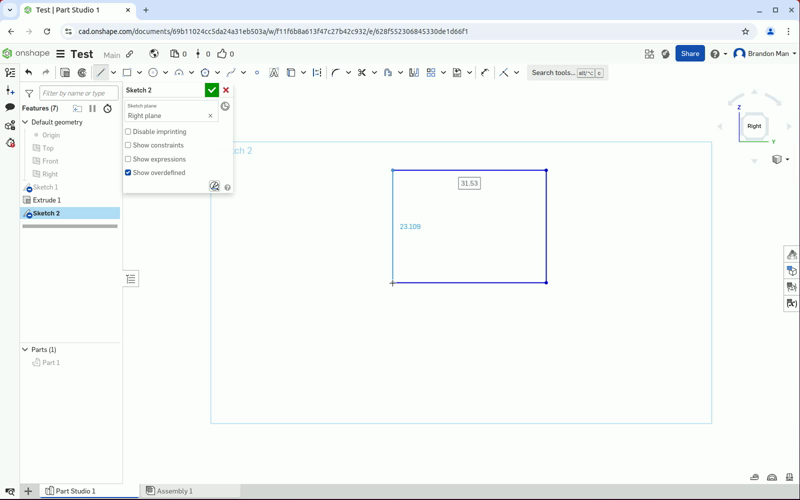
key(esc)
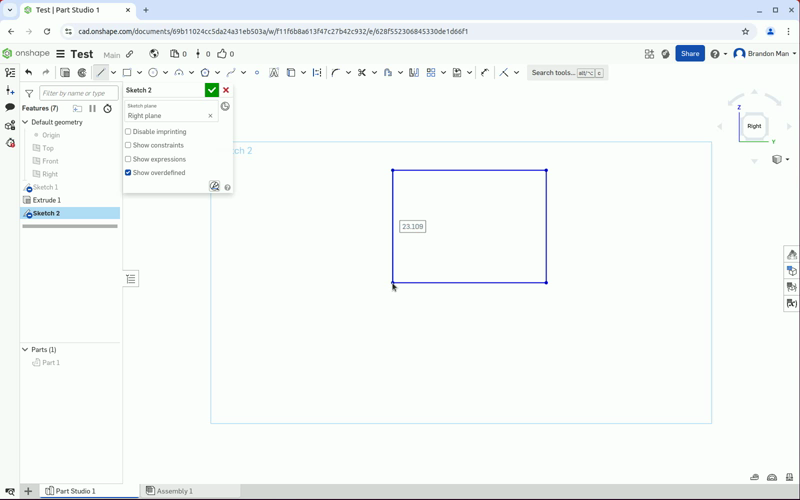
key(c)
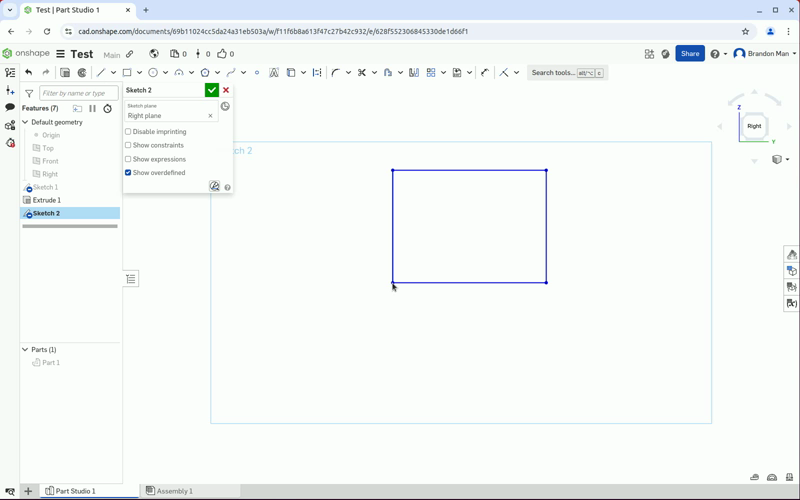
key_down(shift)
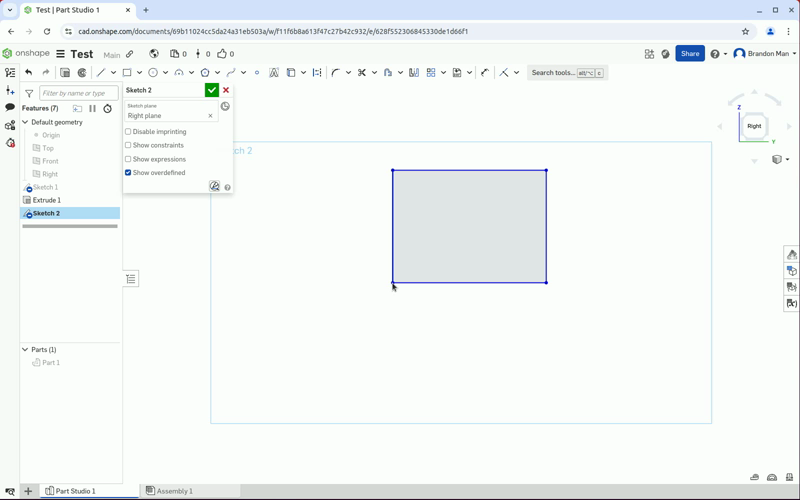
mouse_move(428, 204)
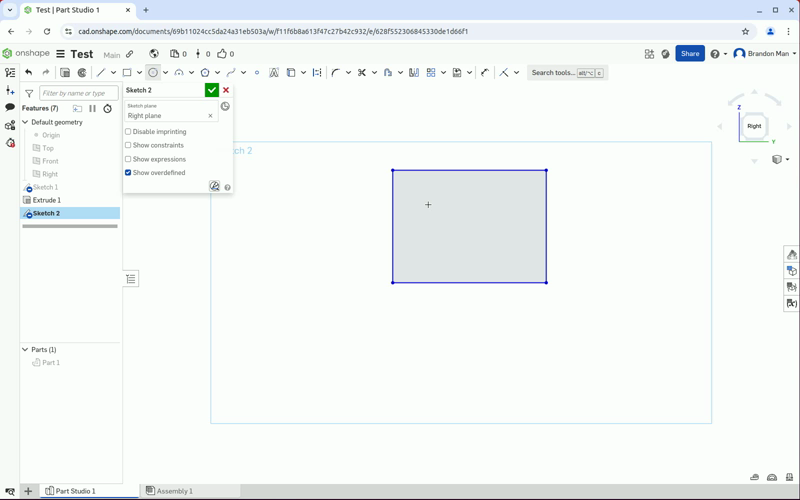
click(428, 204)
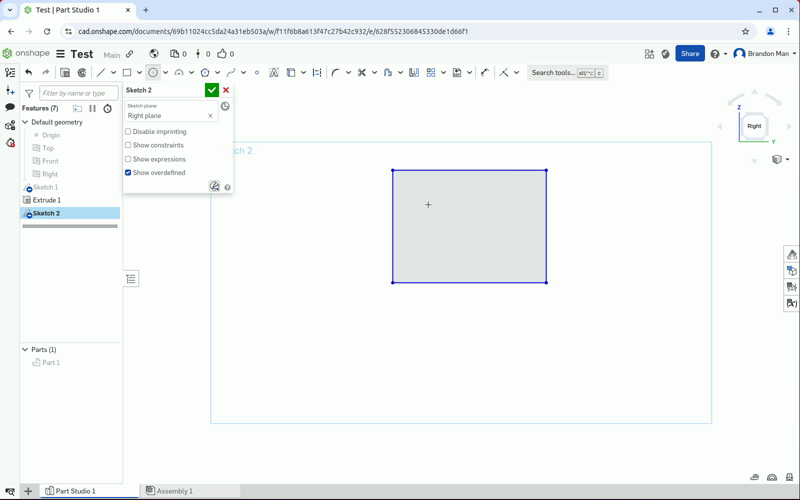
key_up(shift)
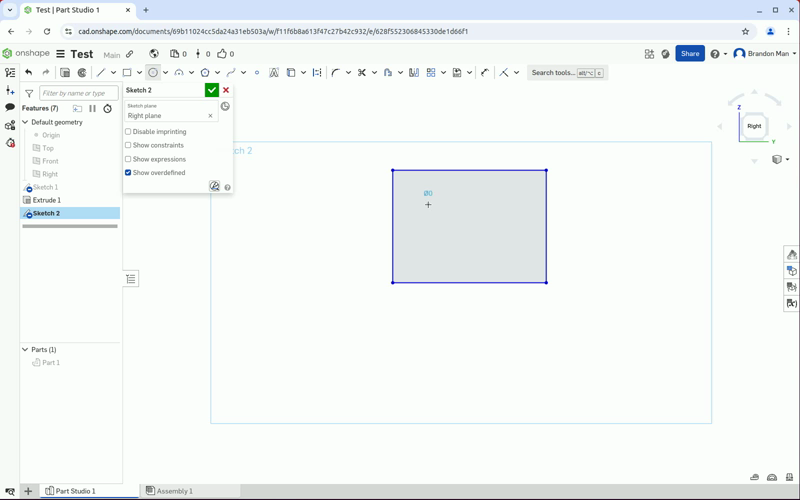
mouse_move(444, 204)
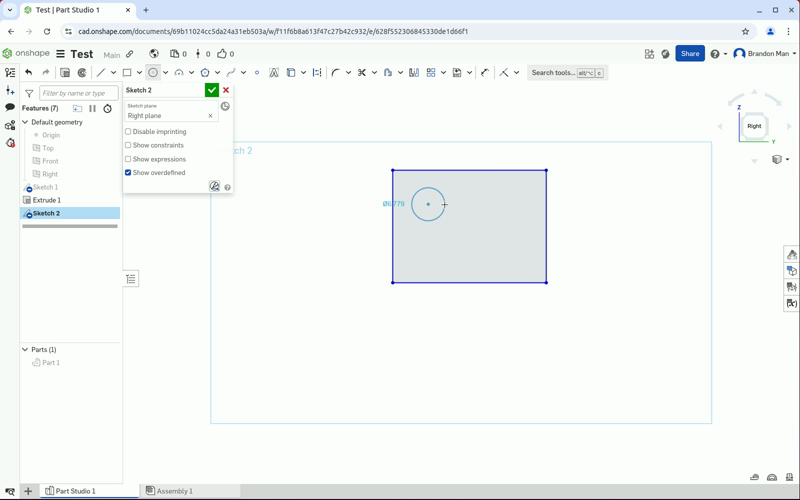
click(444, 204)
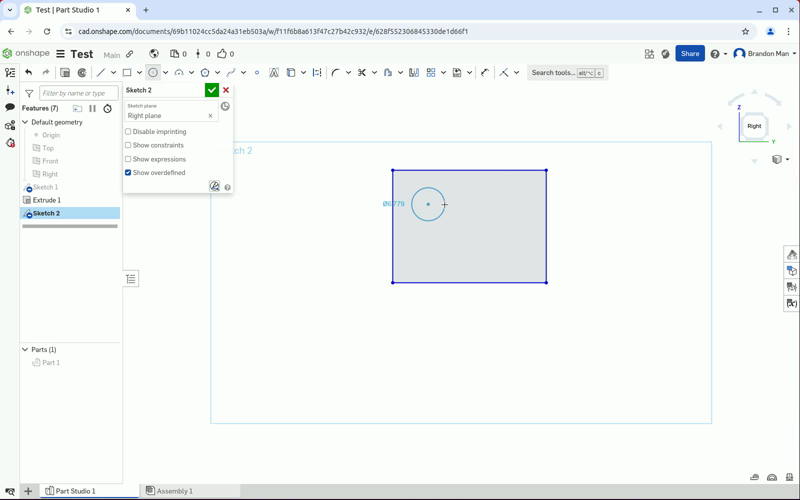
key(esc)
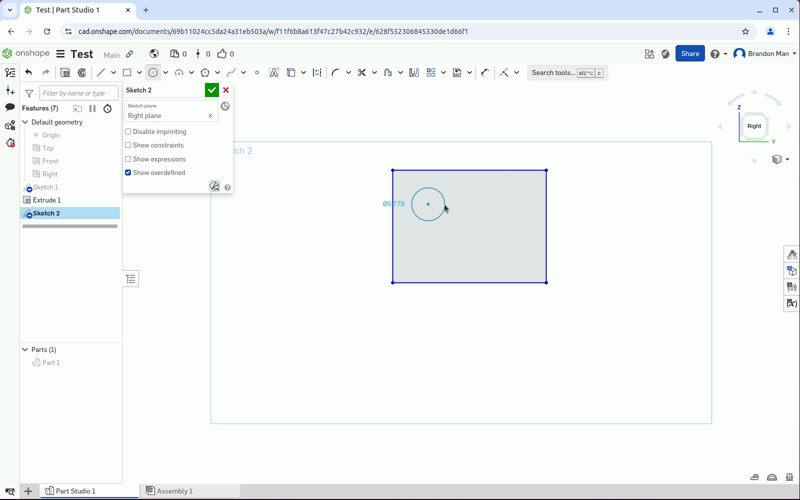
key(c)
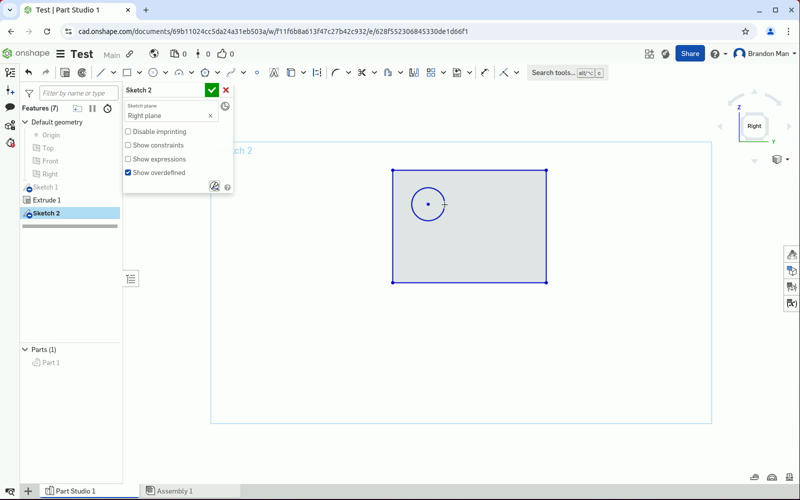
key_down(shift)
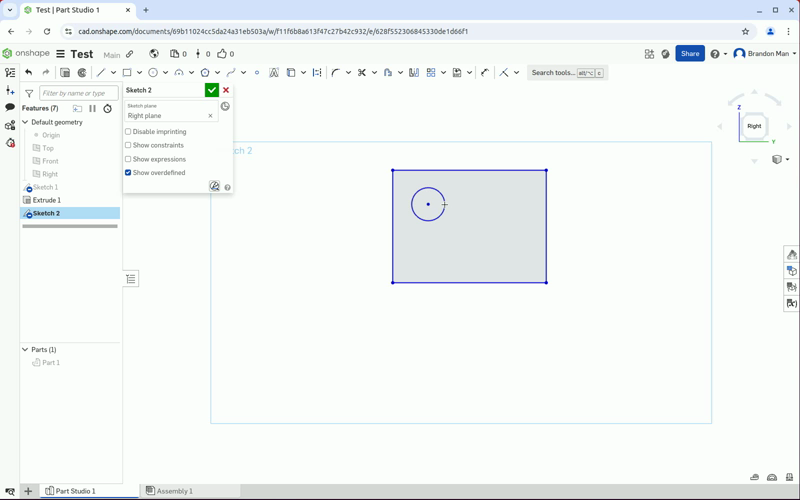
mouse_move(491, 204)
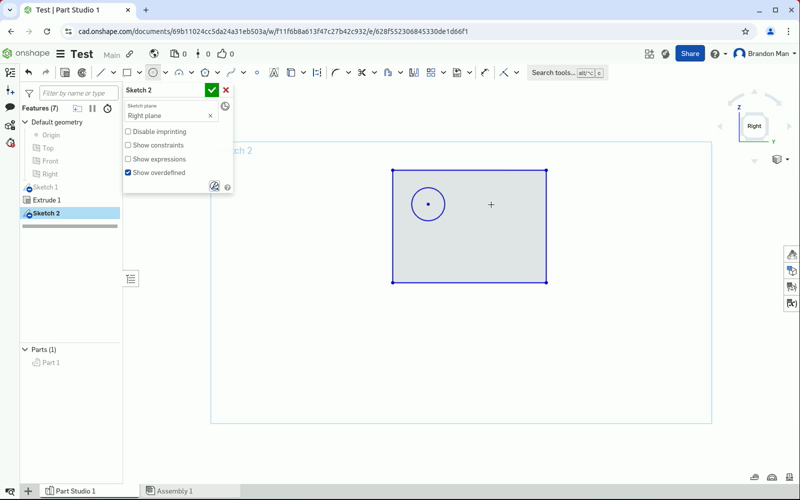
click(491, 204)
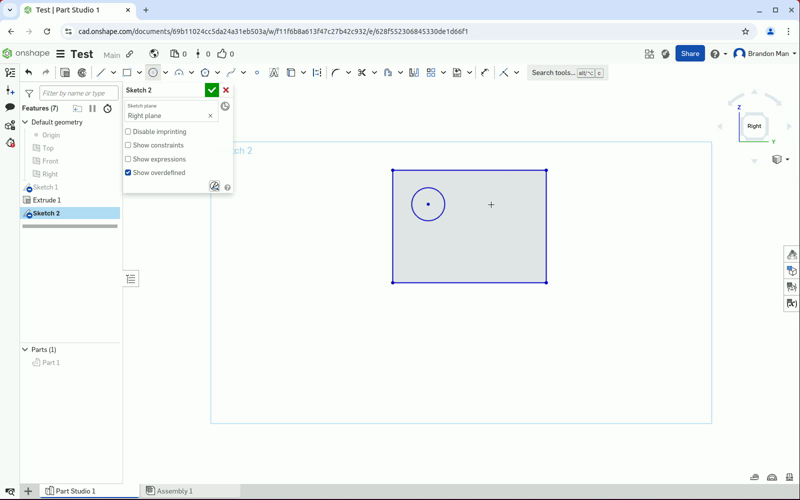
key_up(shift)
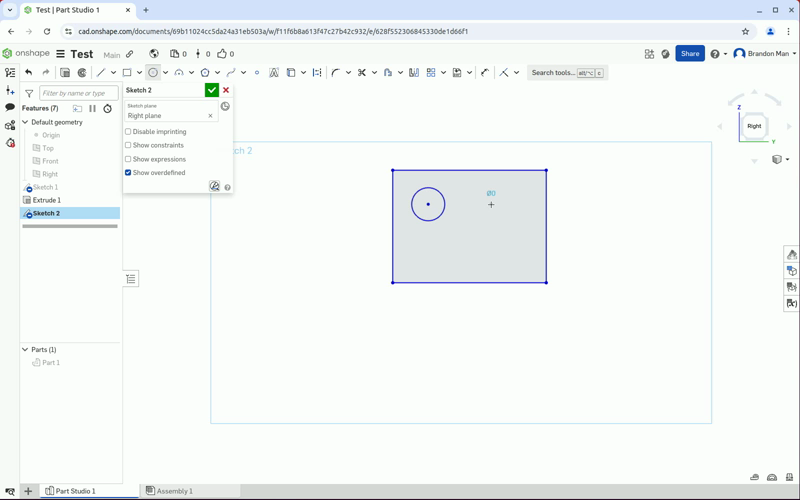
mouse_move(507, 204)
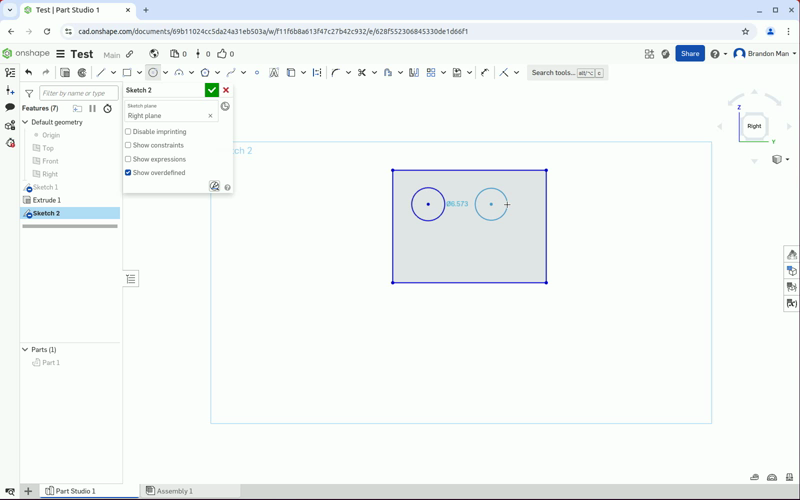
click(507, 204)
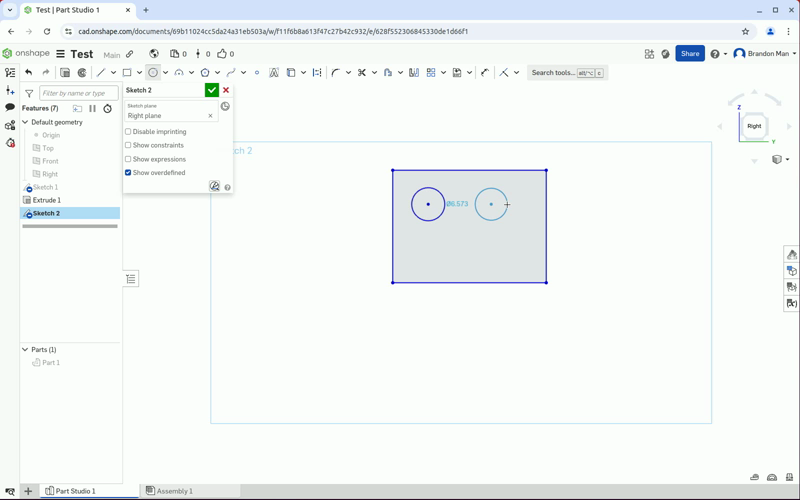
key(esc)
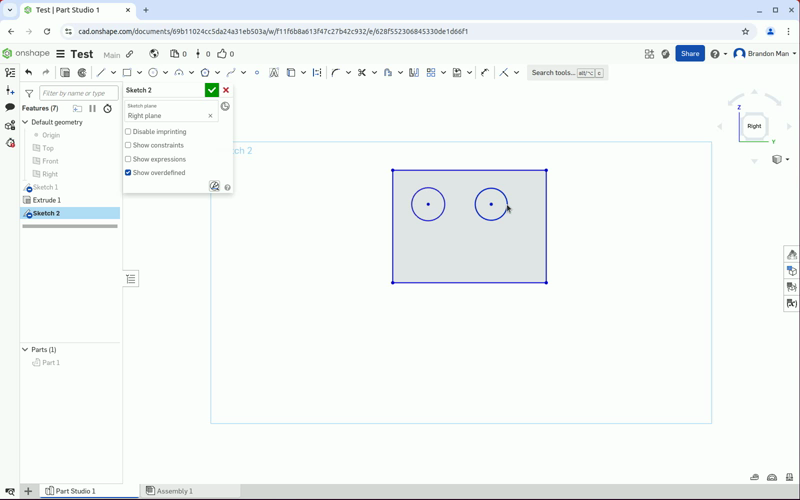
mouse_move(474, 270)
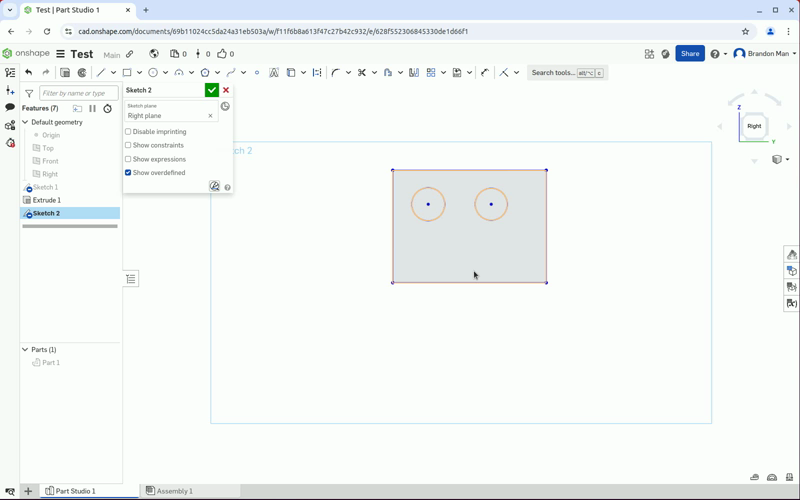
click(474, 270)
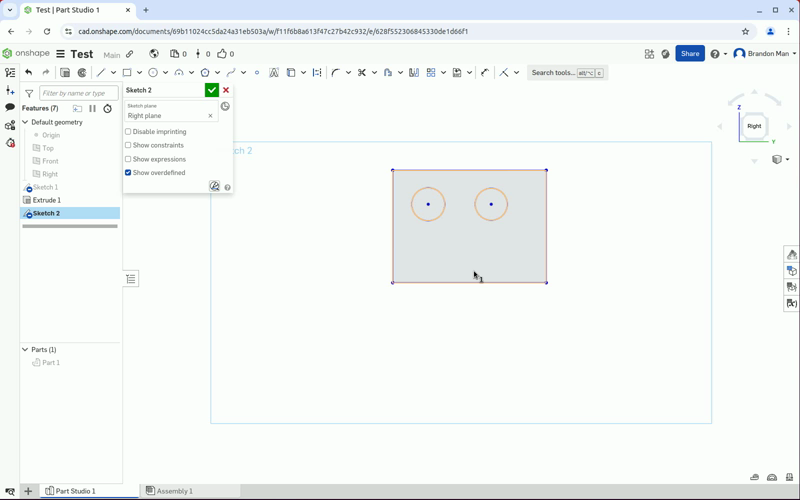
mouse_move(73, 352)
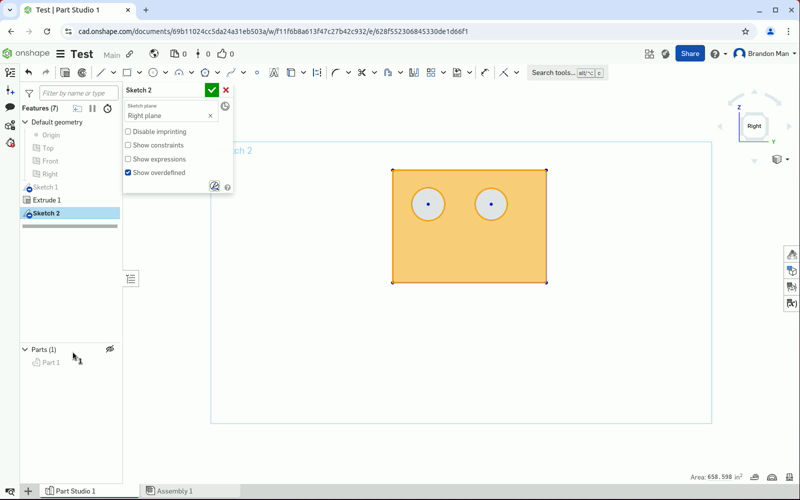
key(shift+y)
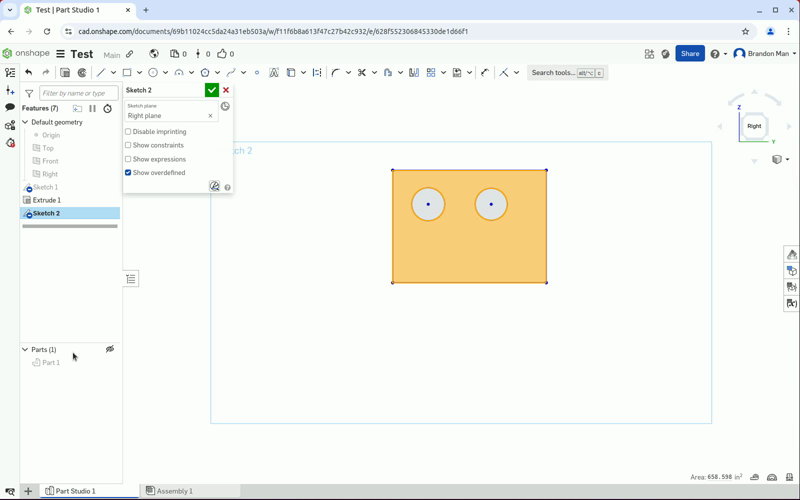
key(shift+e)
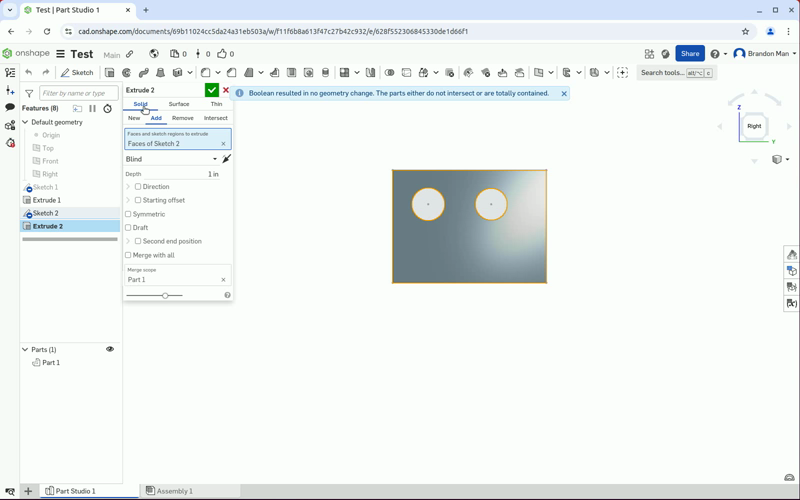
mouse_move(143, 106)
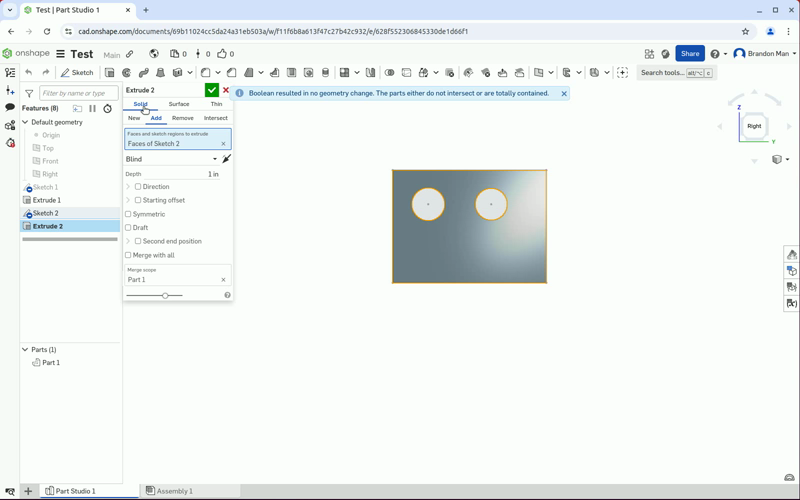
click(143, 106)
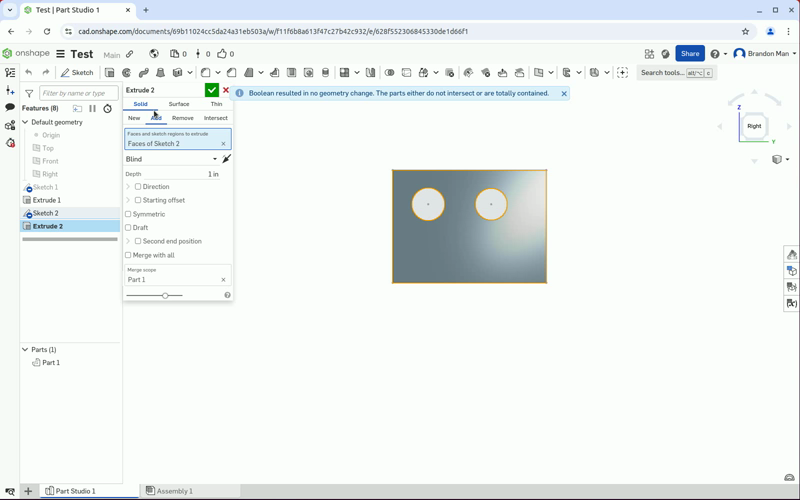
mouse_move(186, 120)
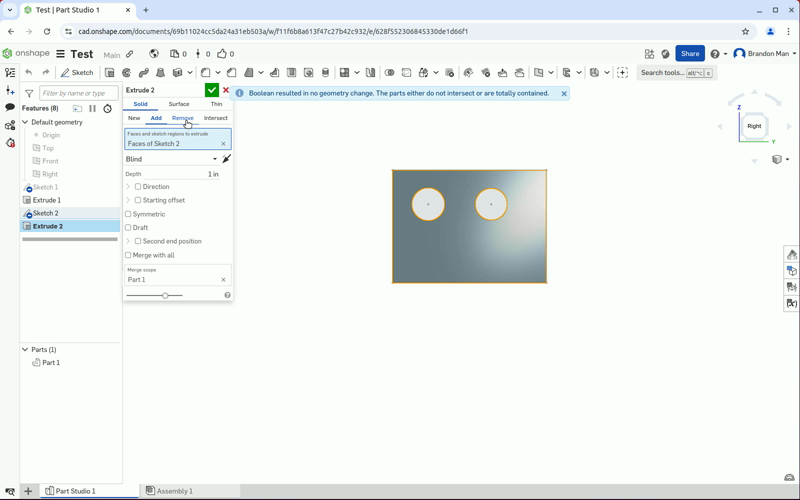
click(186, 120)
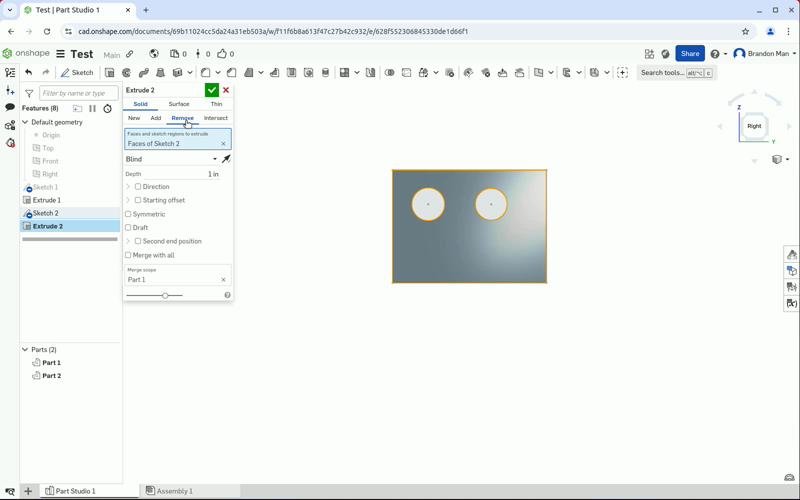
key(tab, 4)
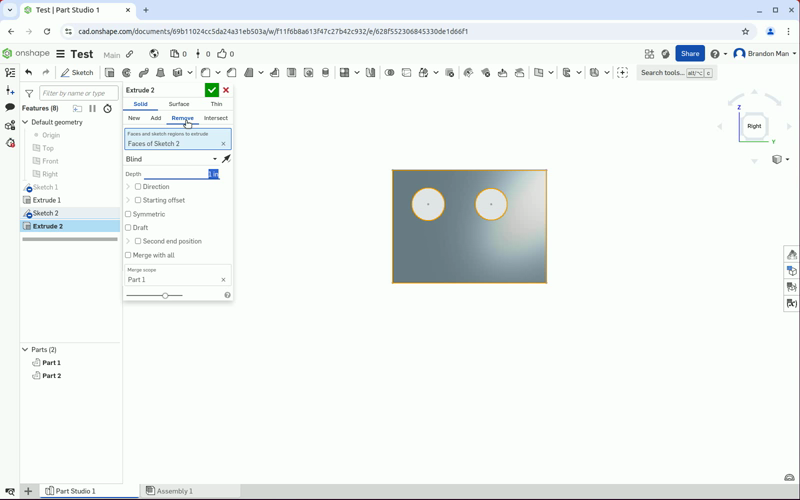
text(11.072)
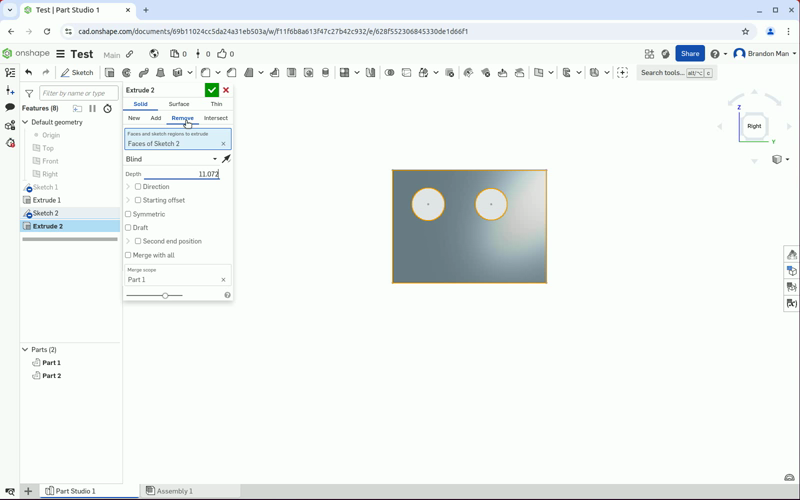
key(tab, 3)
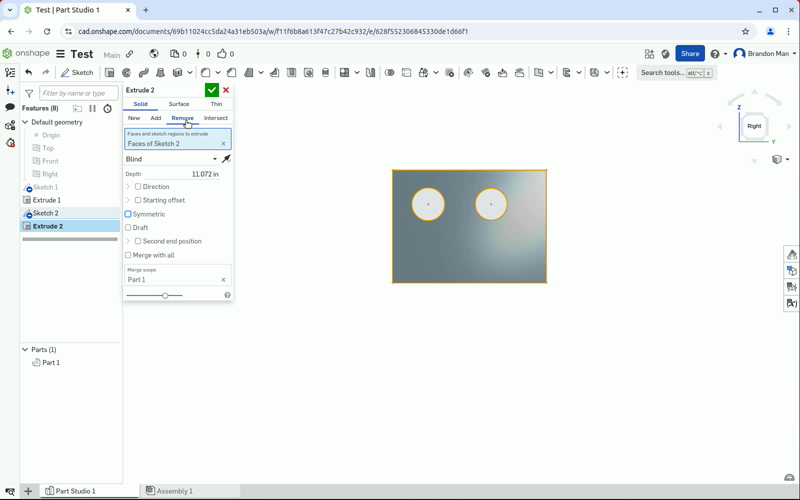
key(space)
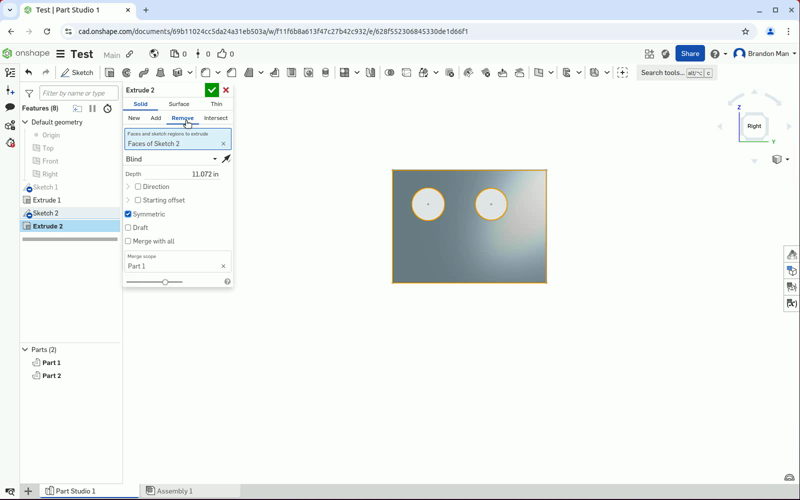
key(tab, 2)
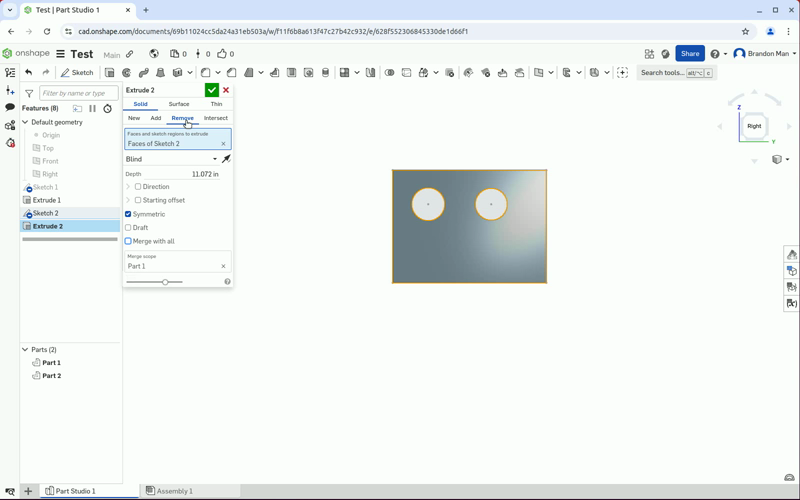
key(space)
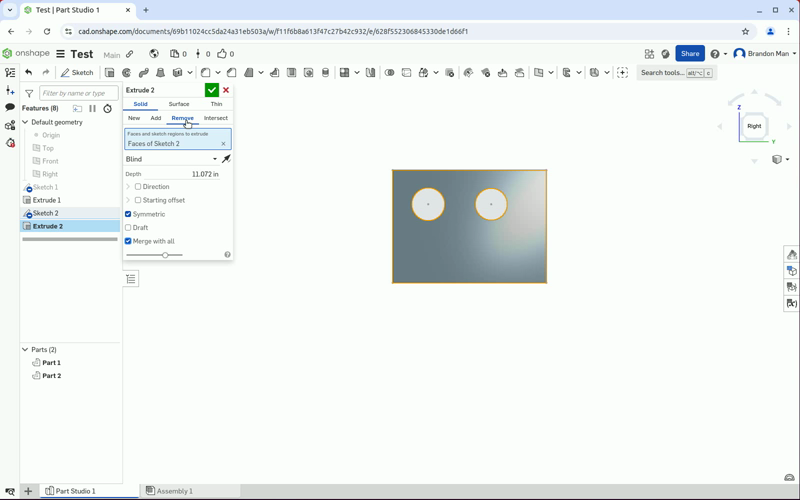
key(enter)
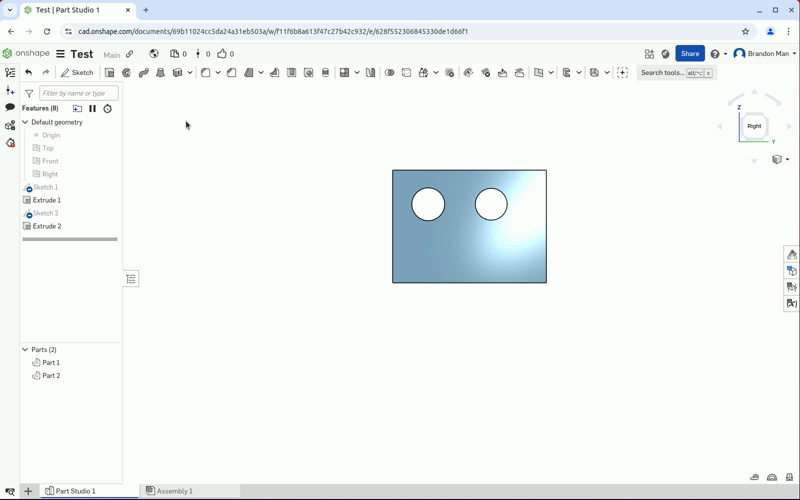
key(shift+h)
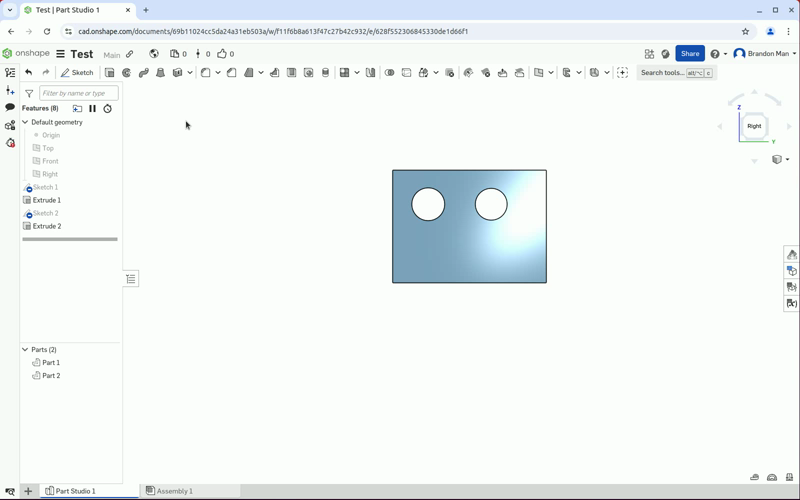
key(shift+h)
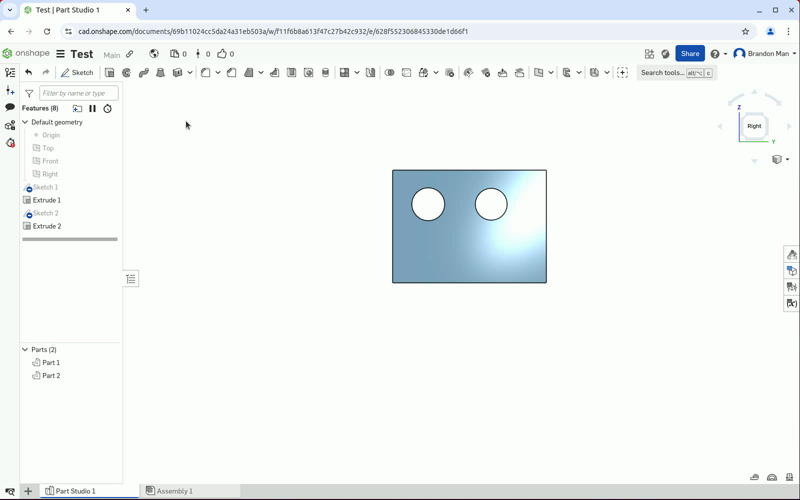
mouse_move(73, 189)
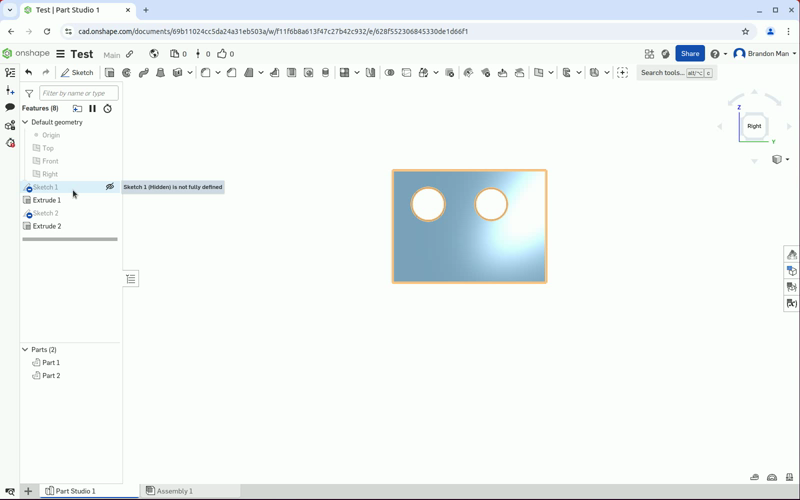
click(73, 189)
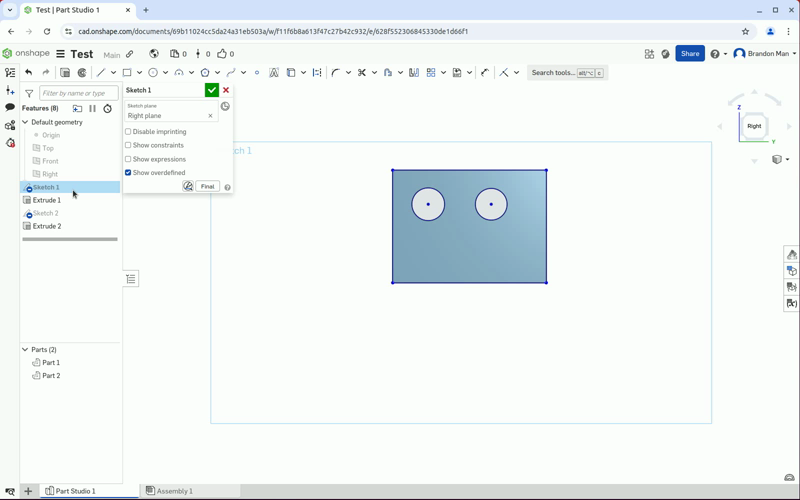
mouse_move(229, 92)
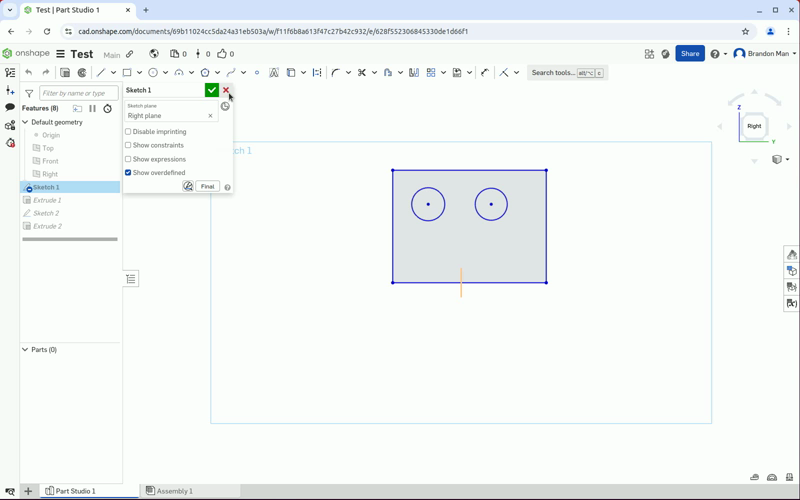
click(229, 92)
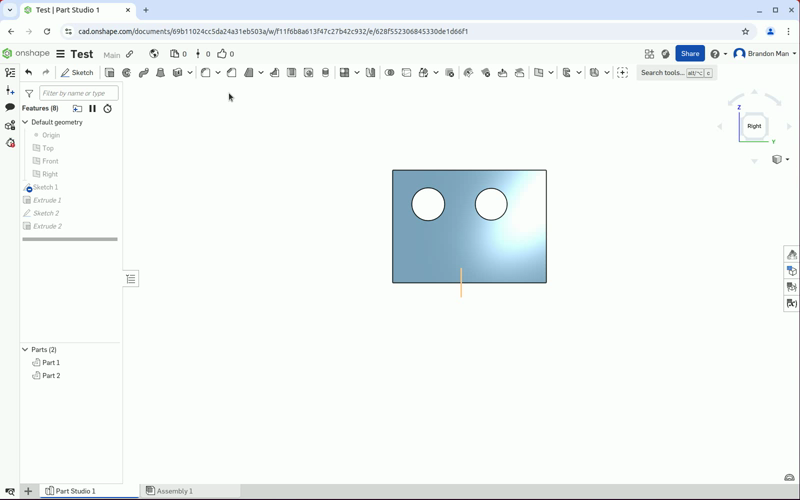
mouse_move(73, 352)
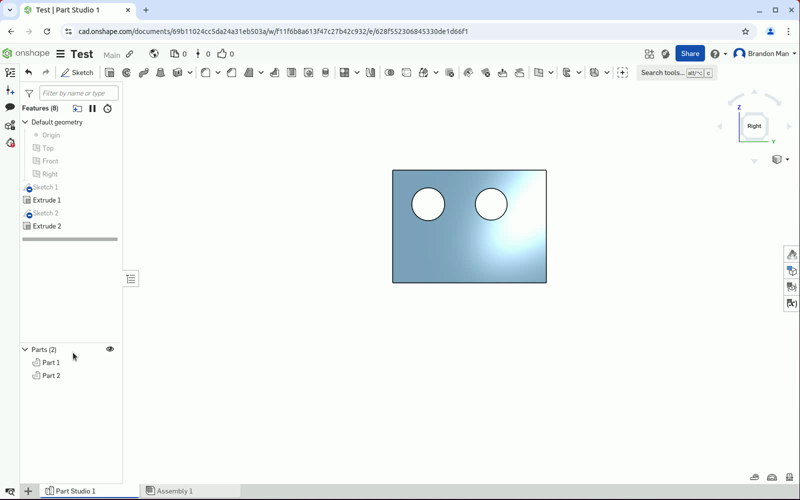
key(y)
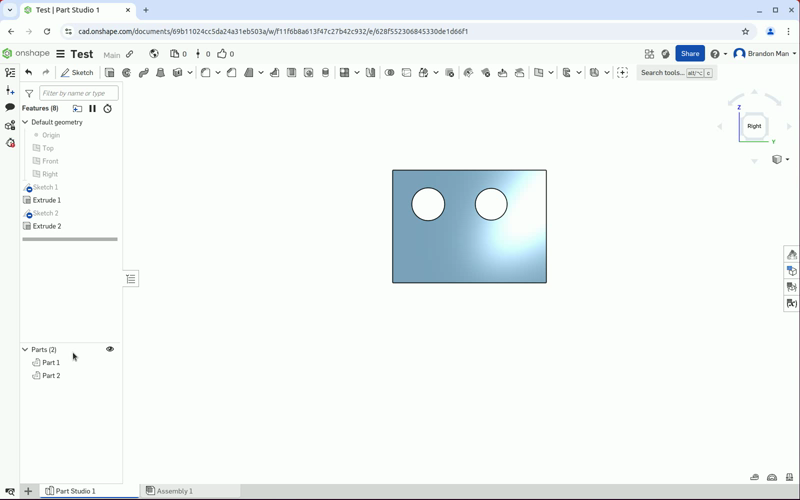
key(shift+p)
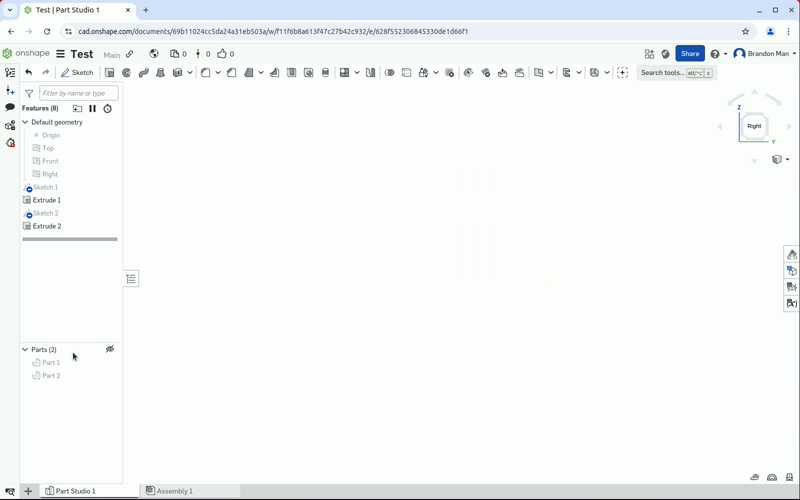
key(space)
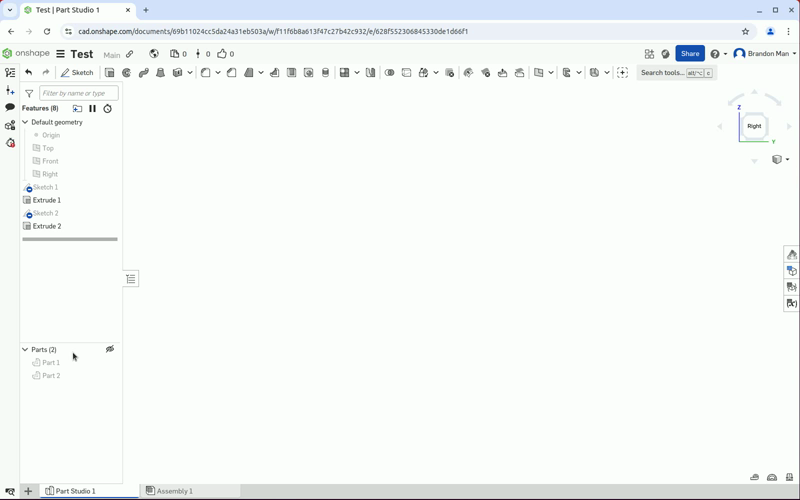
key_down(shift)
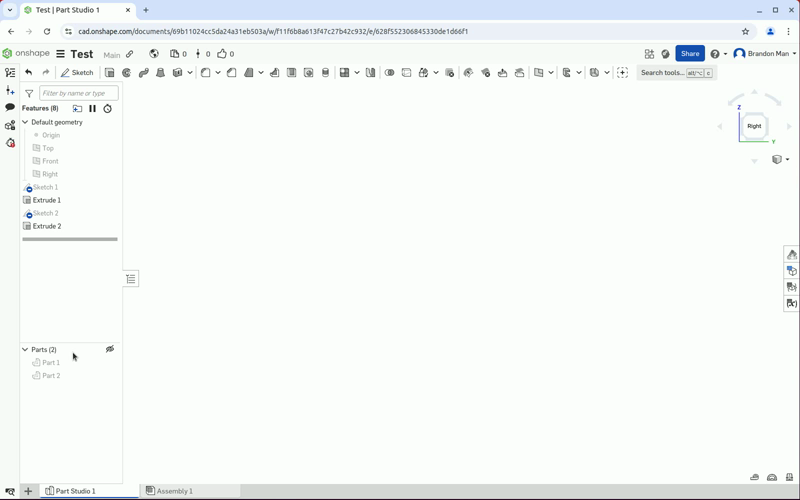
key(right)
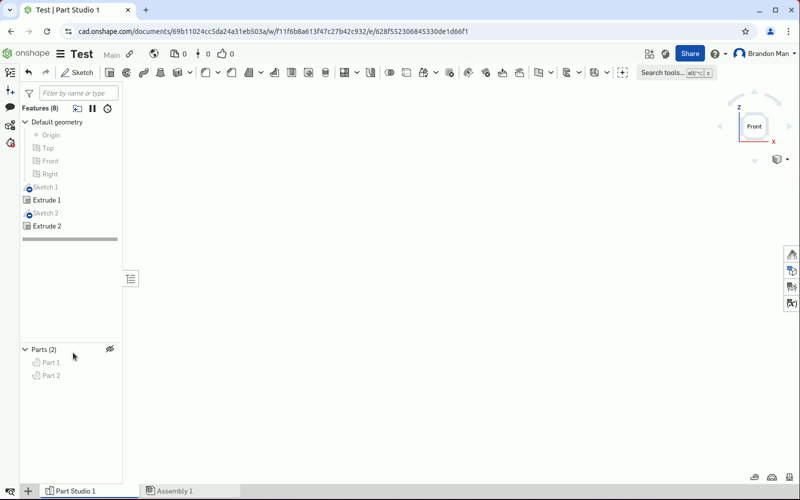
key_up(shift)
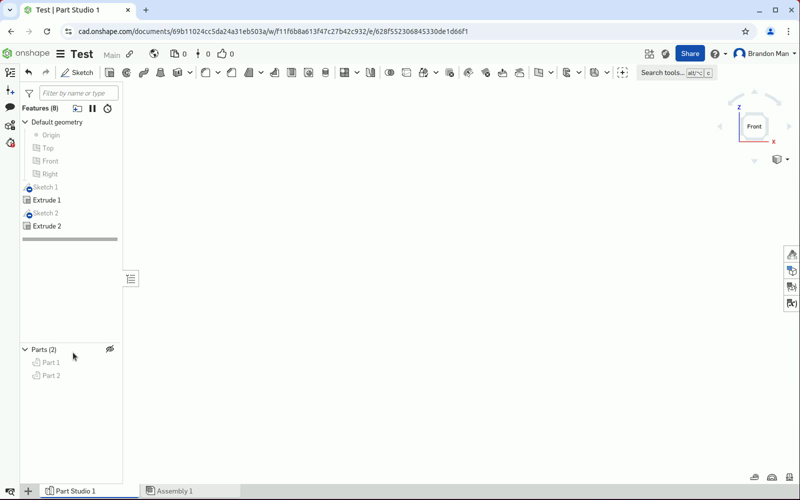
key(space)
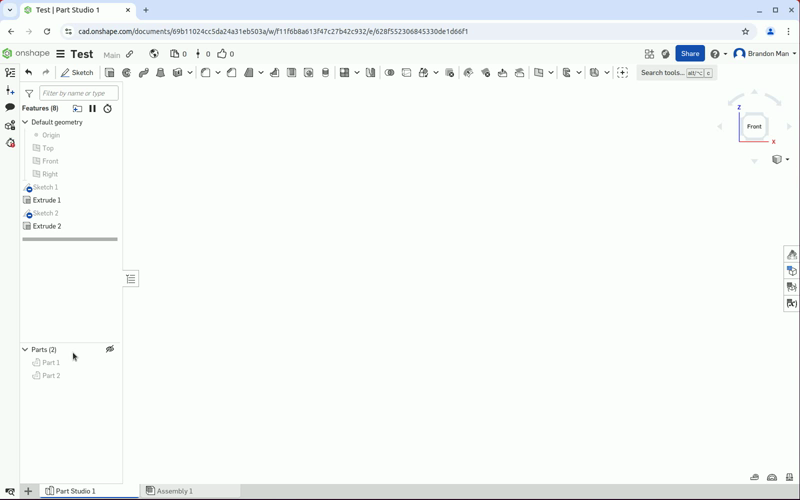
key_down(shift)
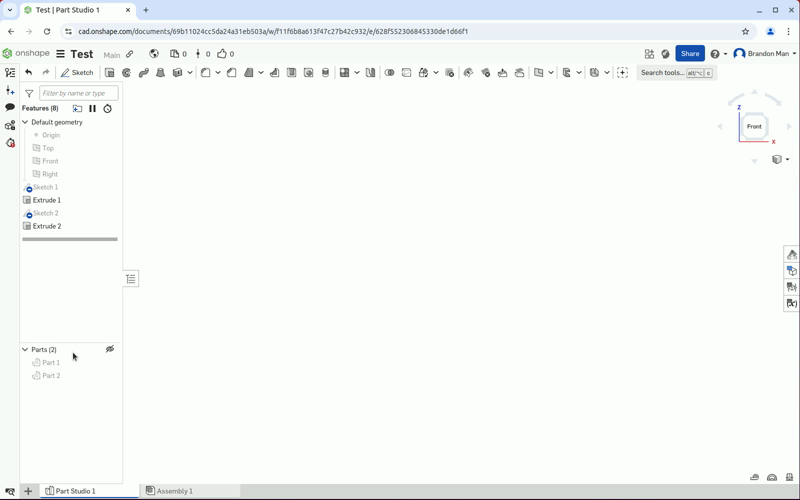
key(down)
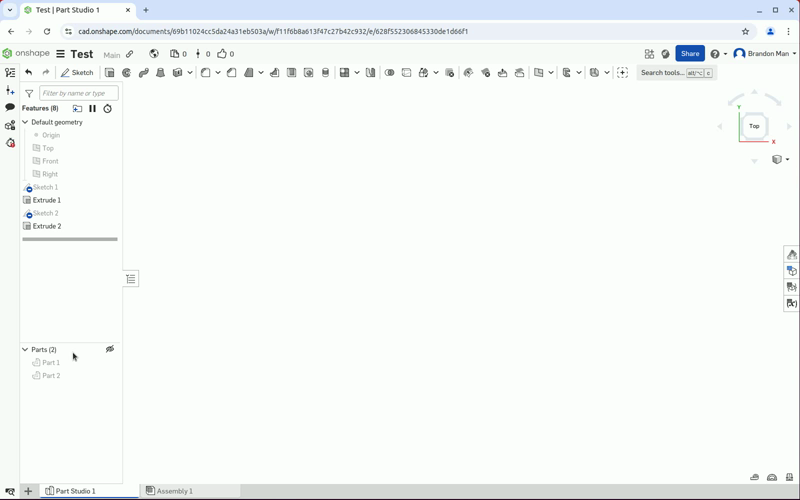
key_up(shift)
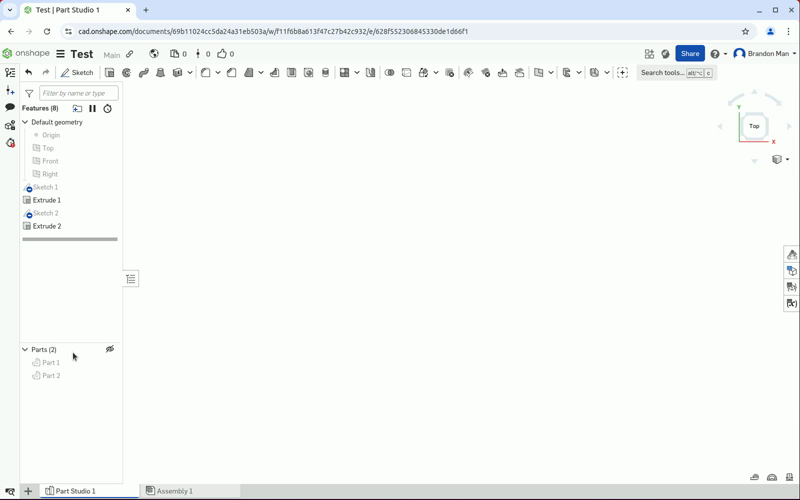
mouse_move(73, 352)
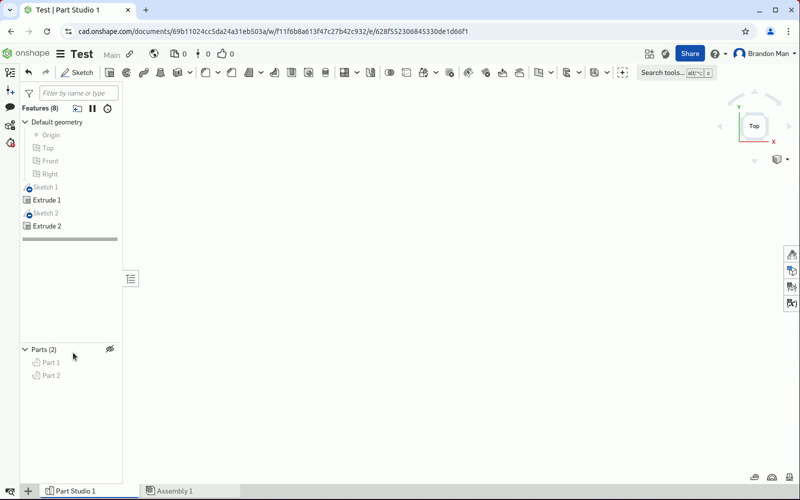
key(shift+y)
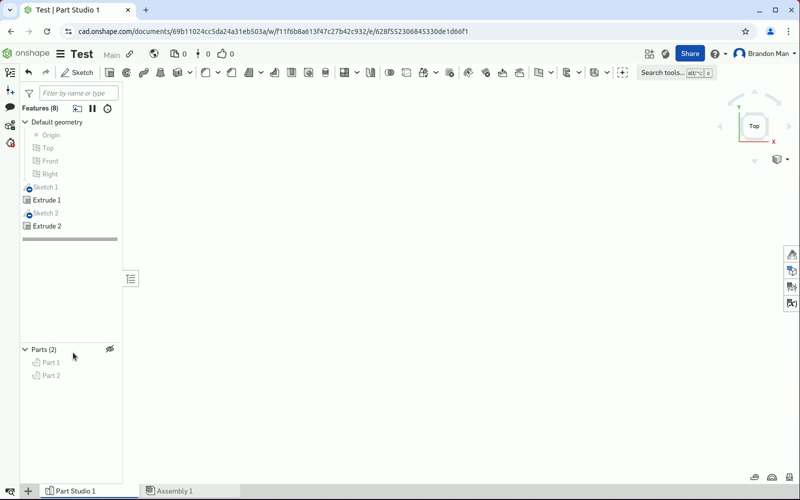
key(shift+s)
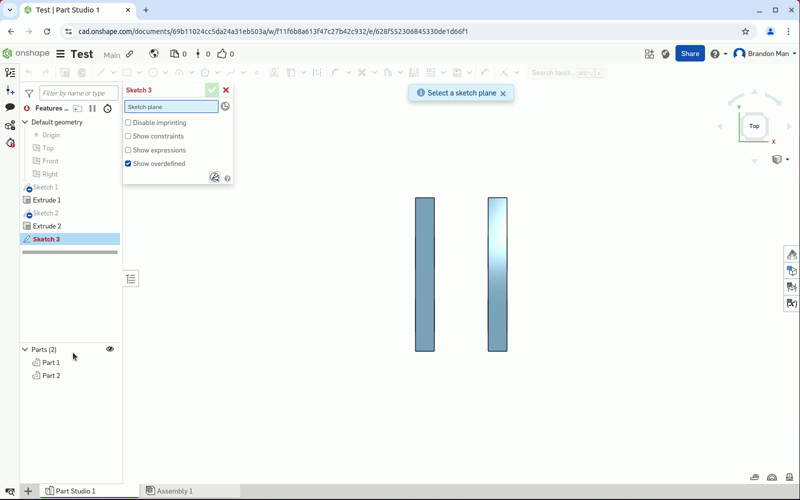
mouse_move(73, 150)
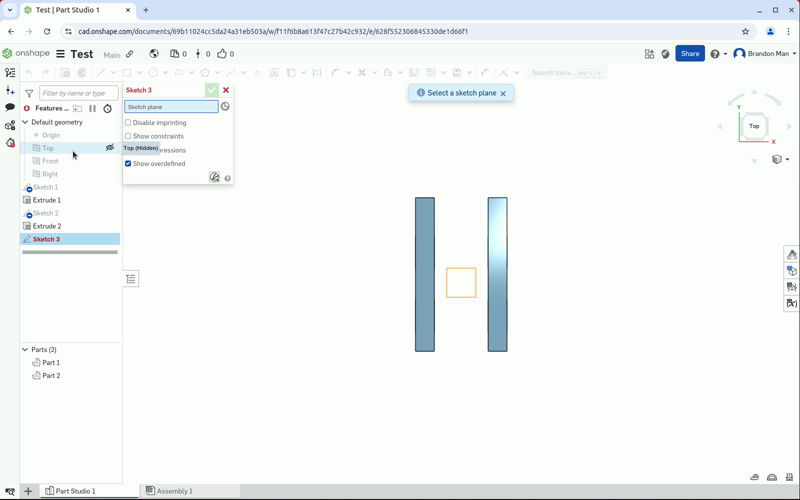
click(73, 150)
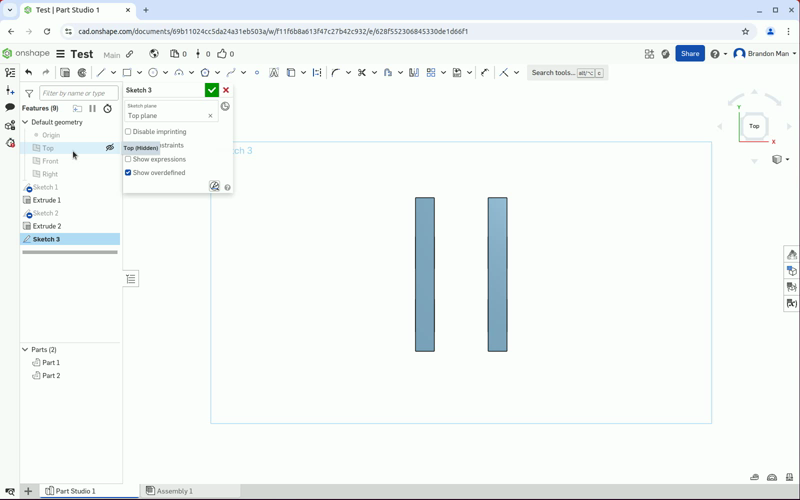
mouse_move(73, 352)
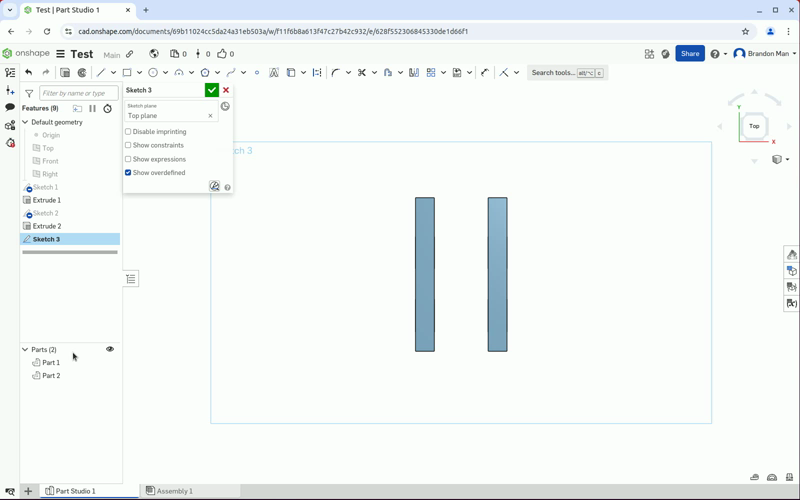
key(y)
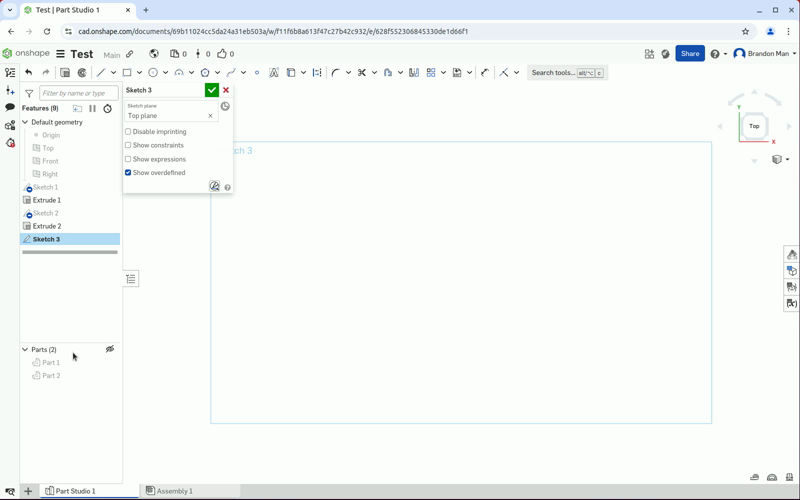
key(l)
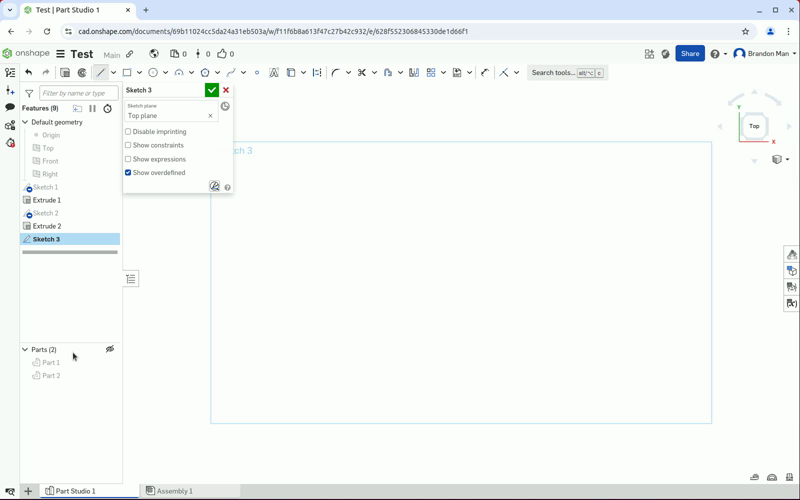
key_down(shift)
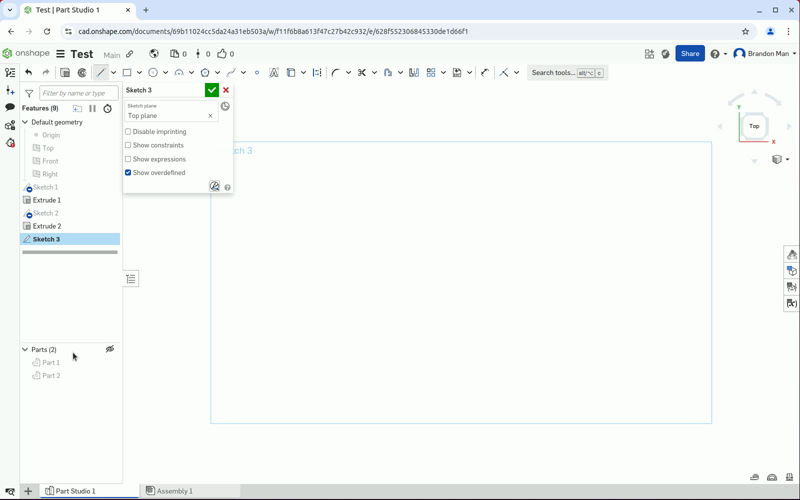
mouse_move(414, 351)
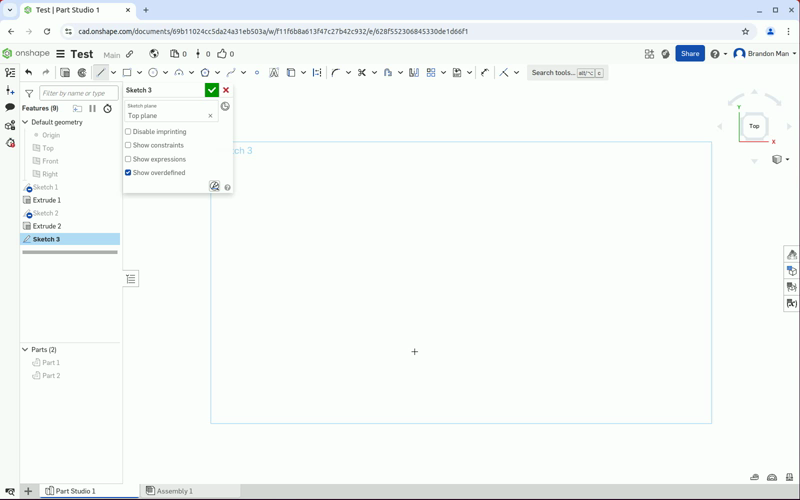
click(414, 351)
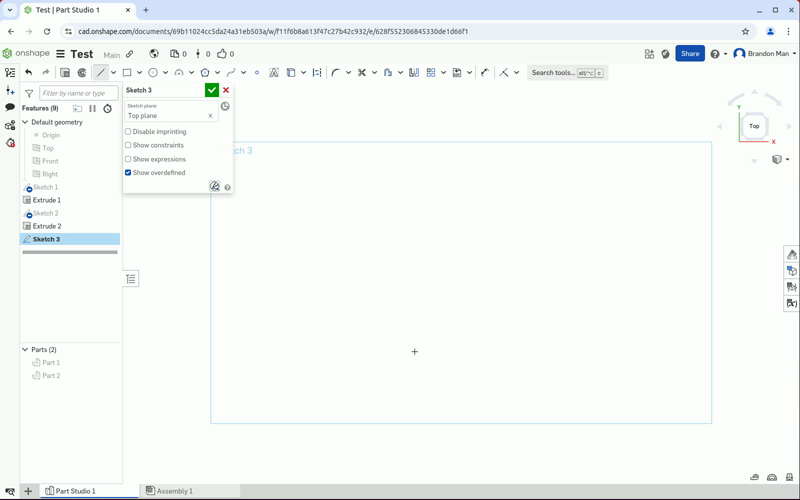
key_up(shift)
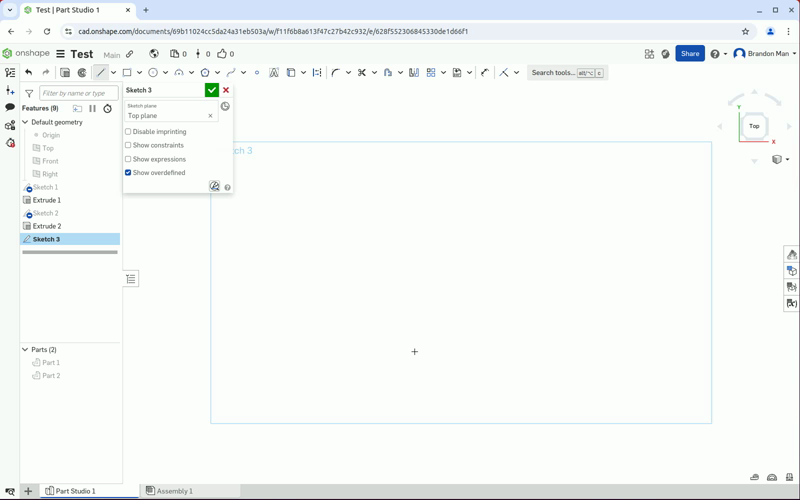
key_down(shift)
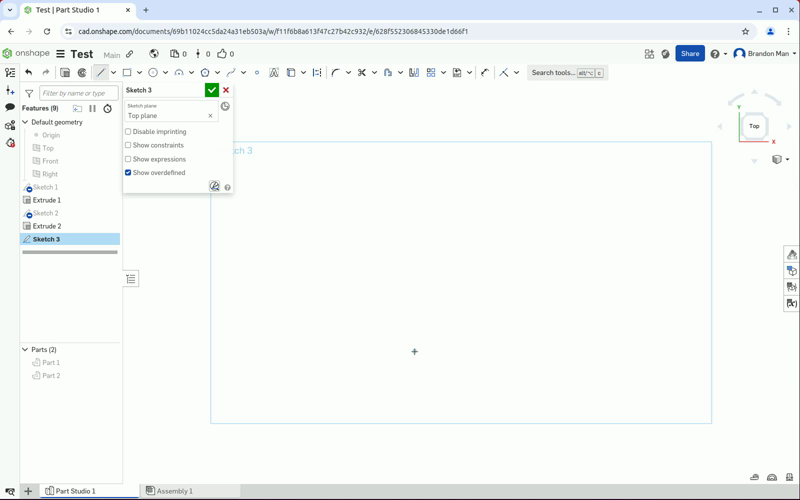
mouse_move(507, 351)
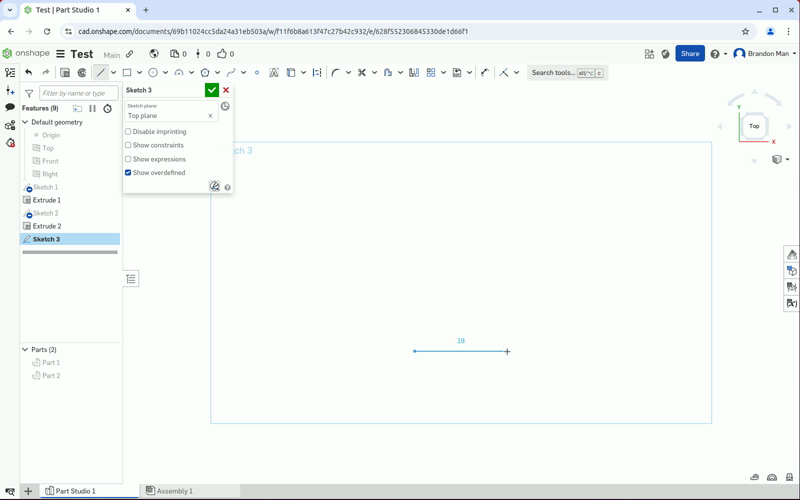
click(507, 351)
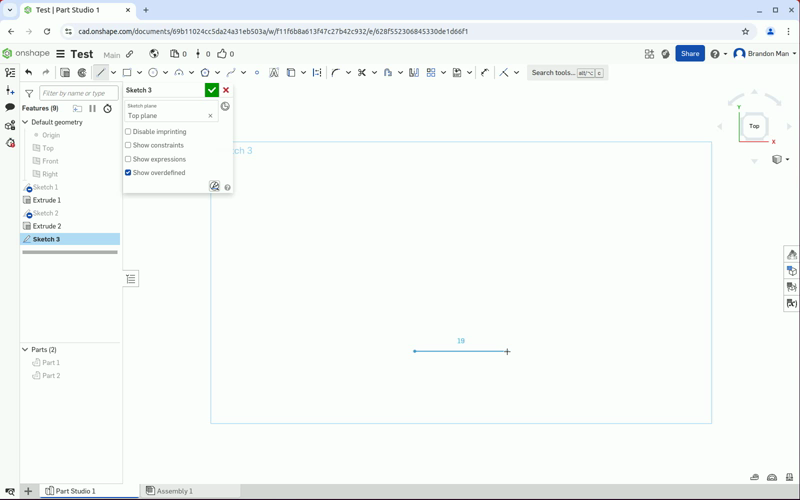
key_up(shift)
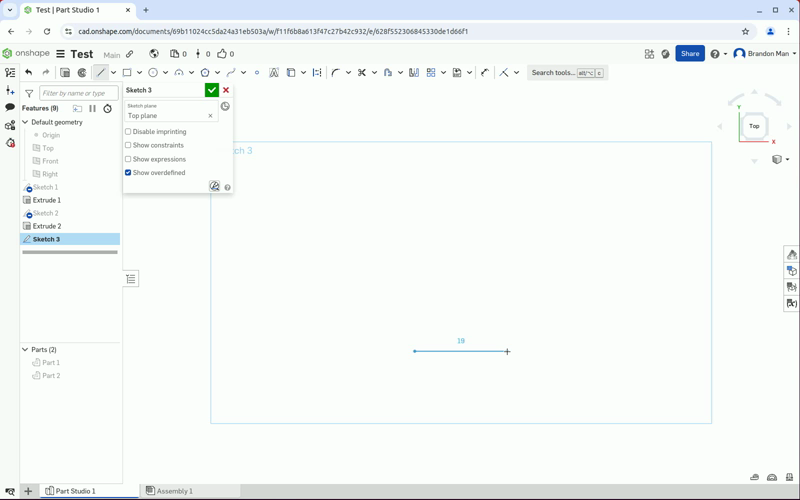
key_down(shift)
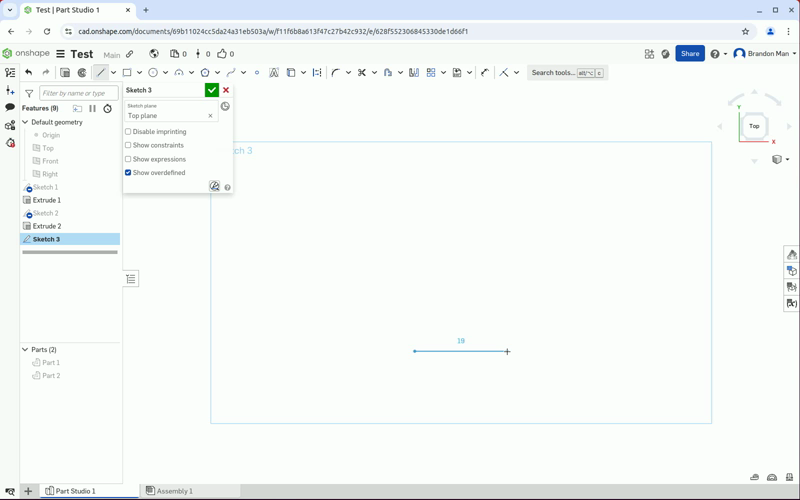
mouse_move(507, 216)
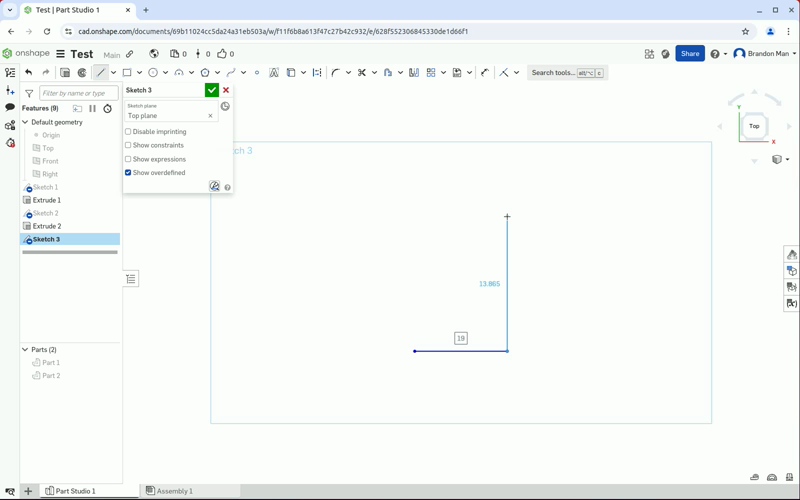
click(507, 216)
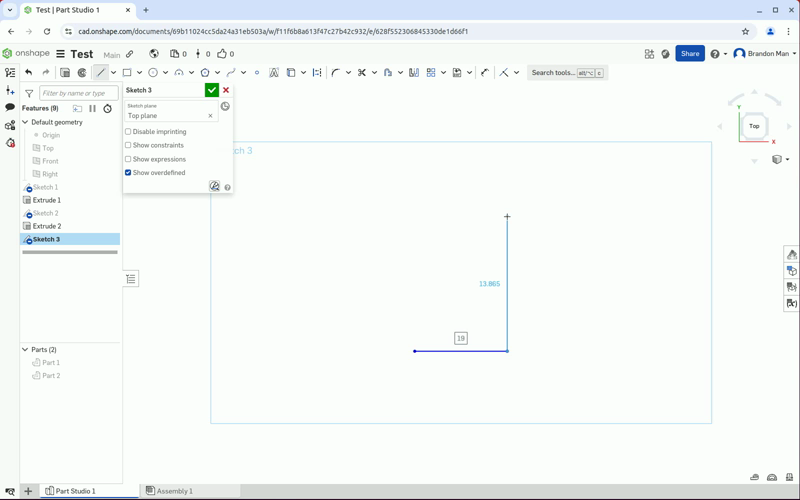
key_up(shift)
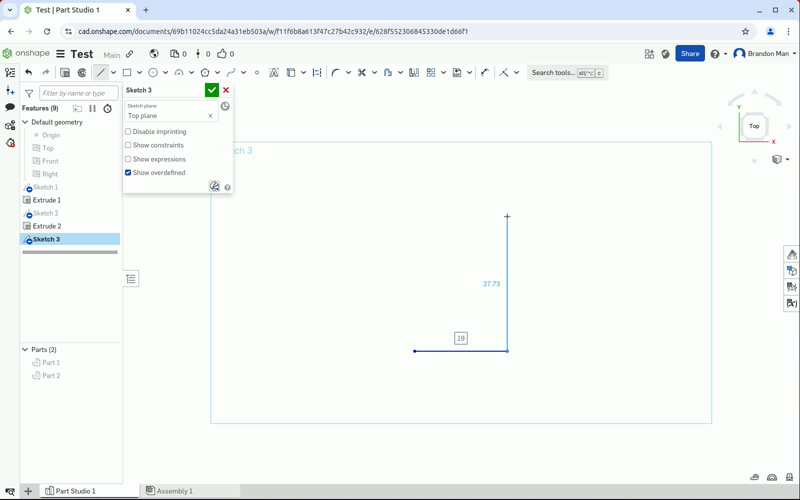
key_down(shift)
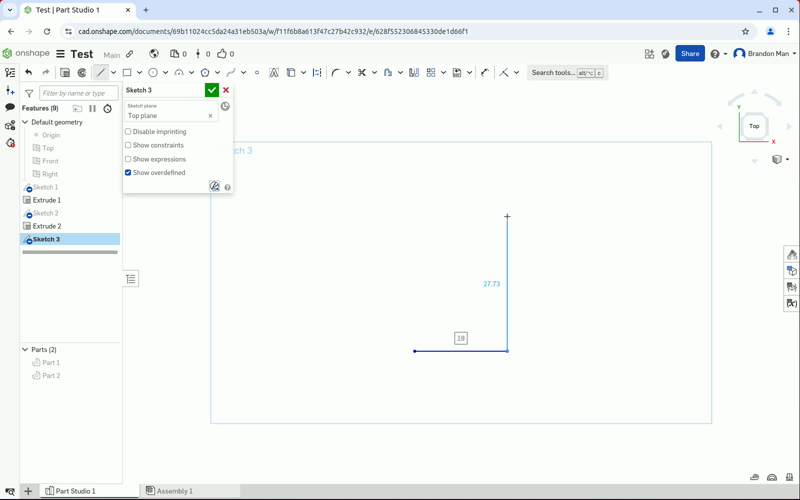
mouse_move(414, 216)
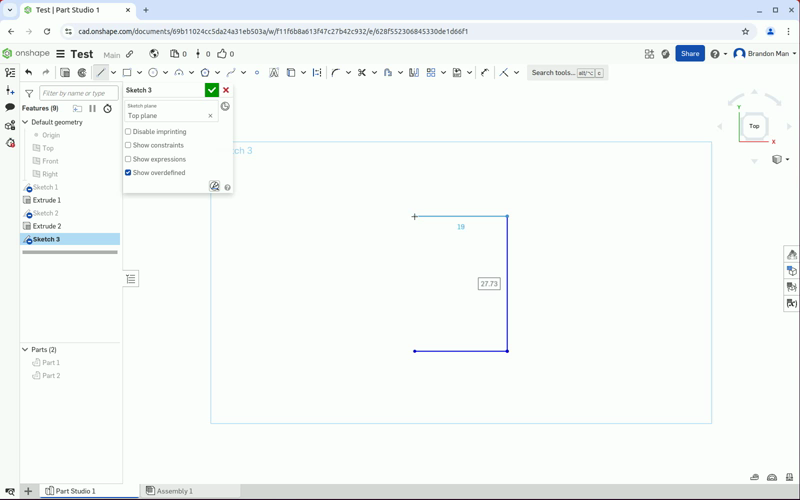
click(414, 216)
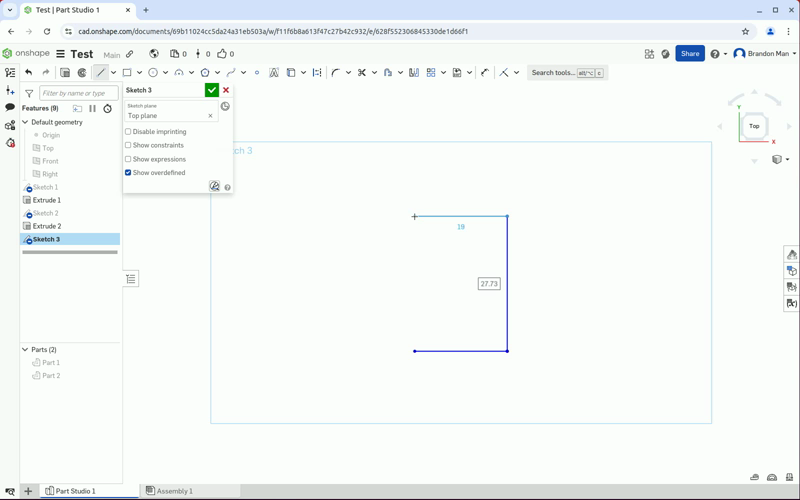
key_up(shift)
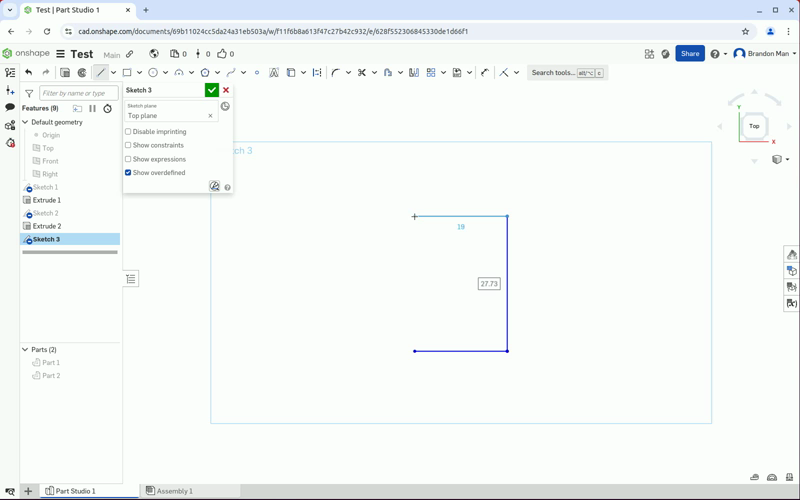
key_down(shift)
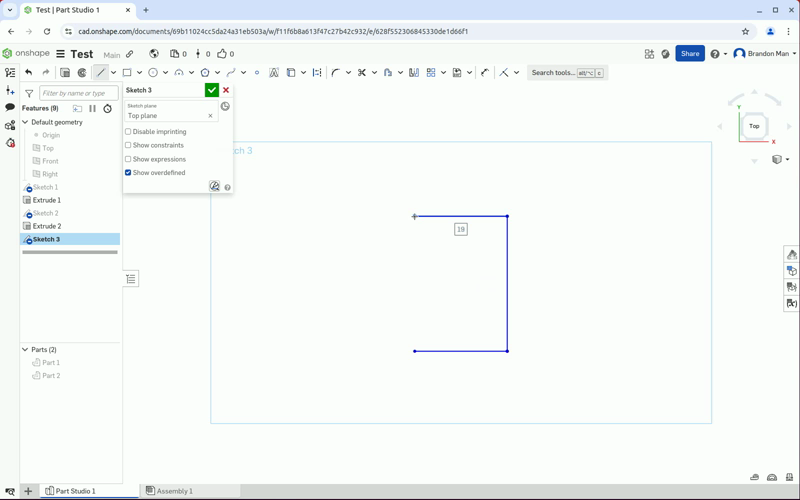
mouse_move(414, 351)
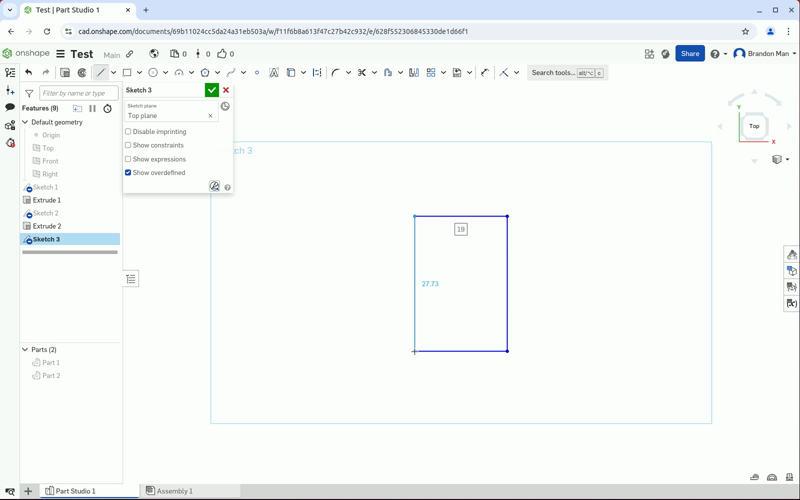
key_up(shift)
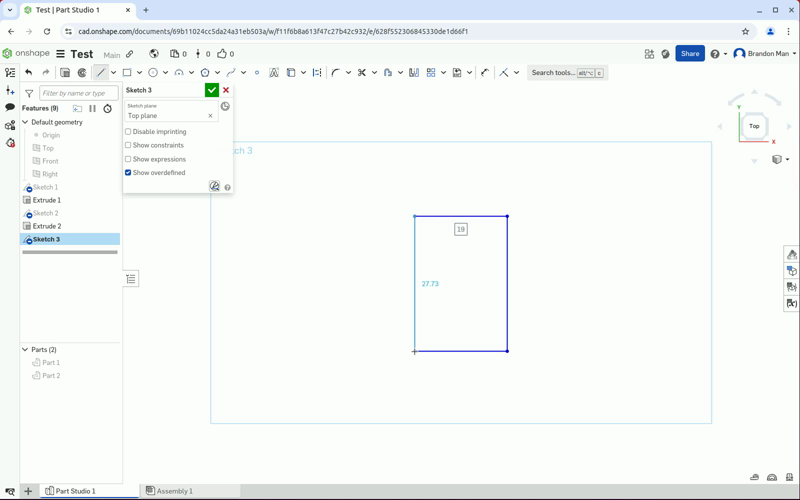
click(414, 351)
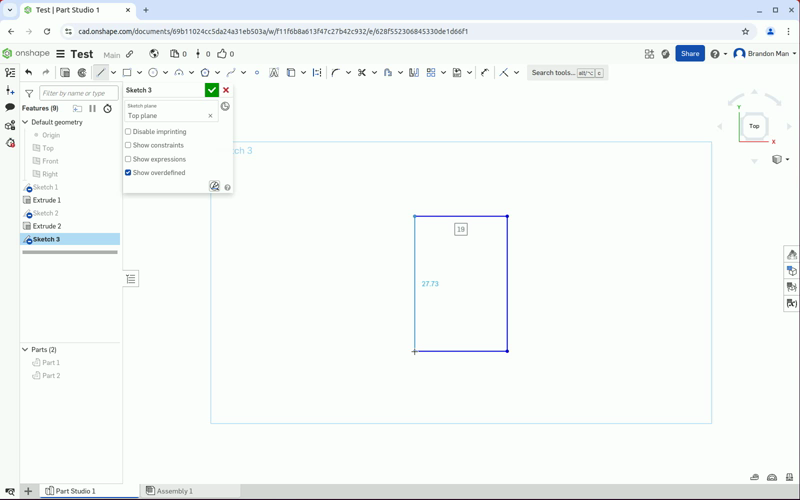
key(esc)
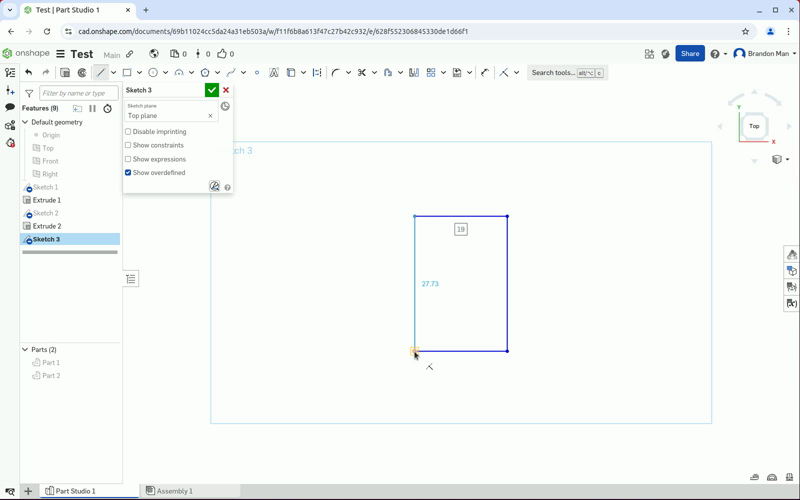
key(c)
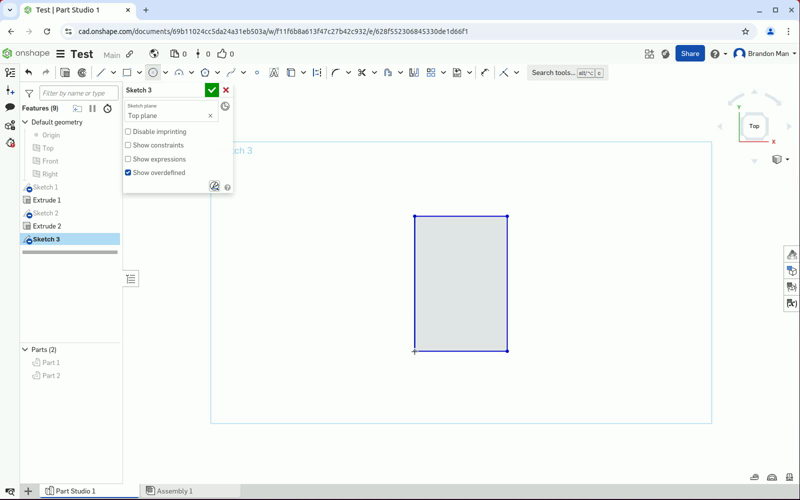
key_down(shift)
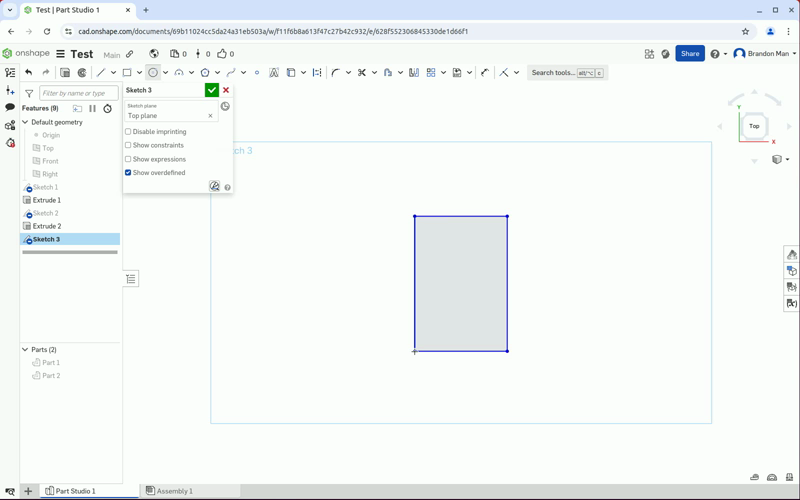
mouse_move(460, 315)
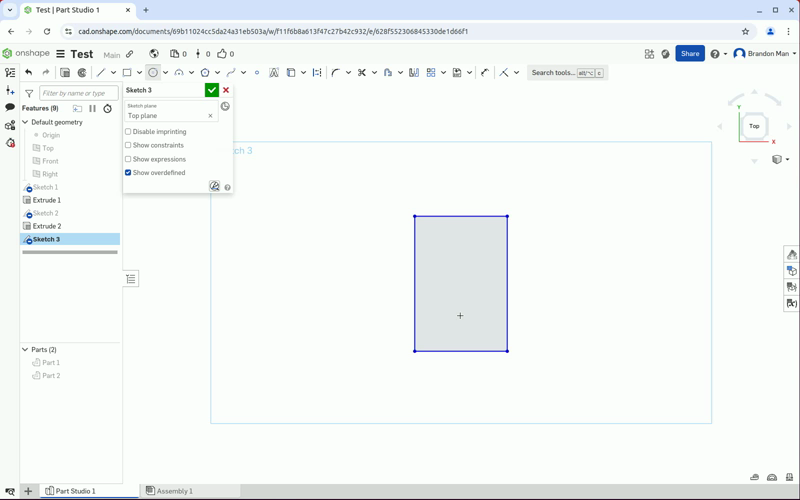
click(460, 315)
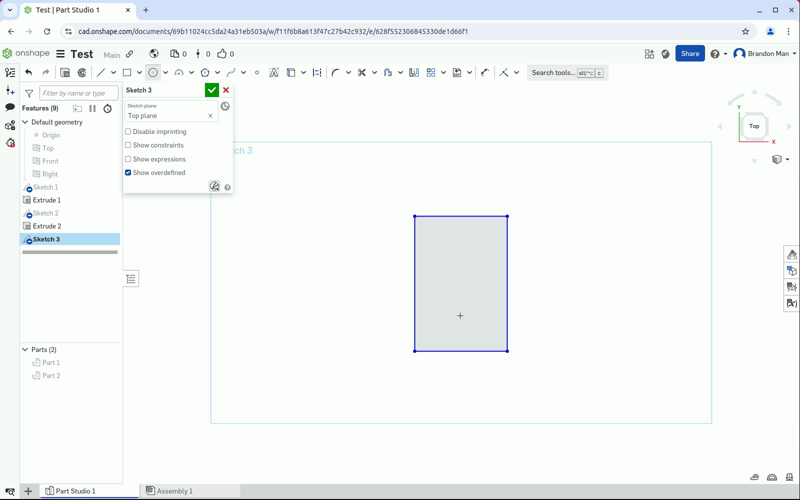
key_up(shift)
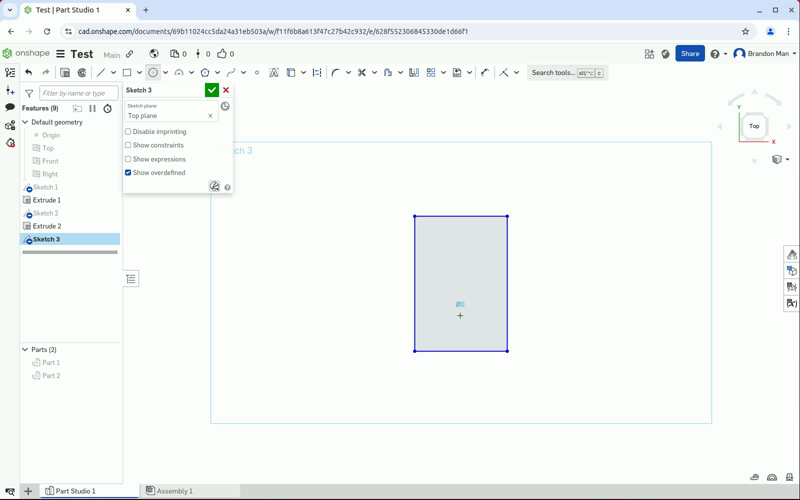
mouse_move(476, 315)
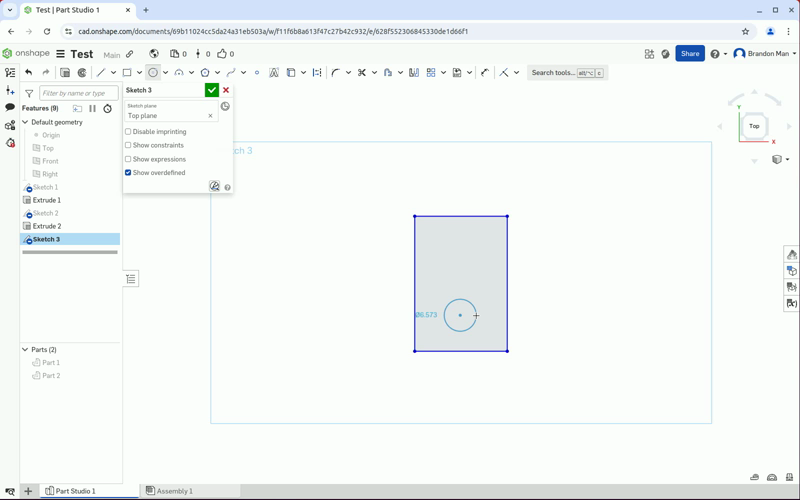
click(476, 315)
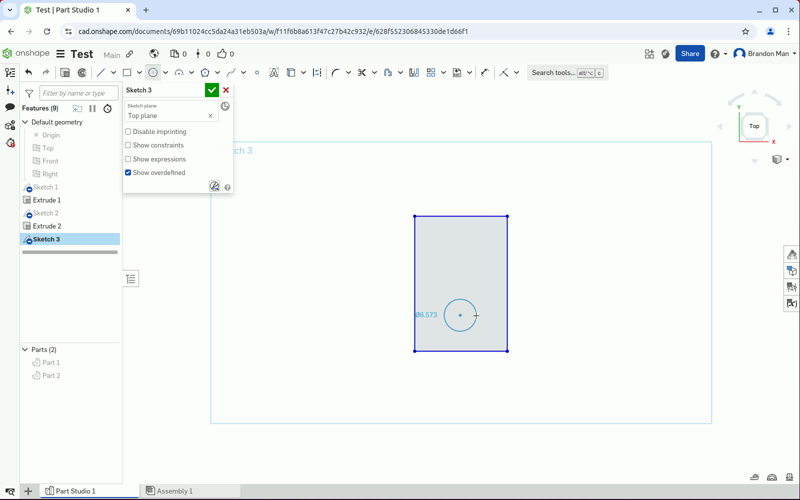
key(esc)
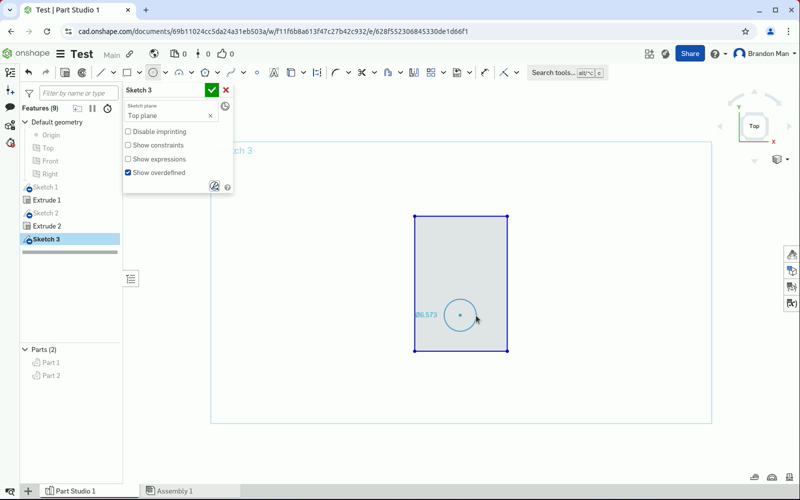
key(c)
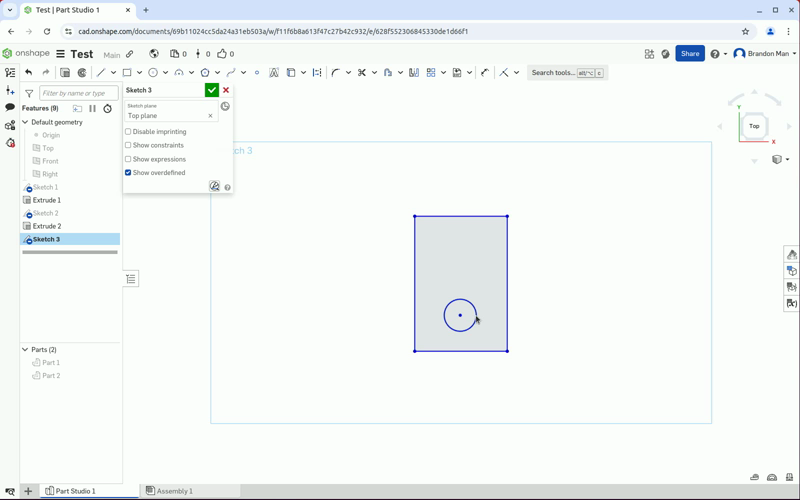
key_down(shift)
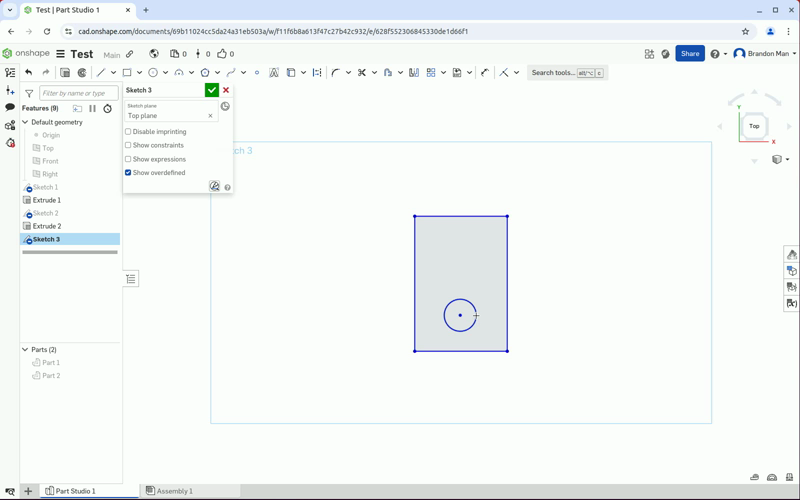
mouse_move(460, 251)
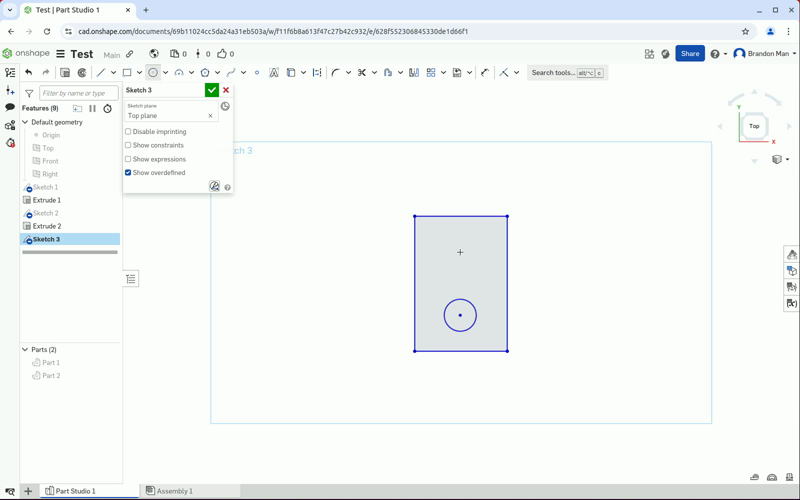
click(460, 251)
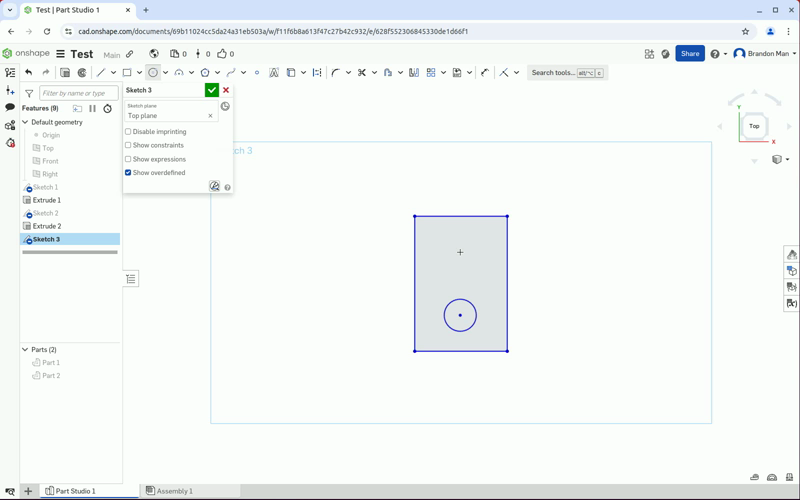
key_up(shift)
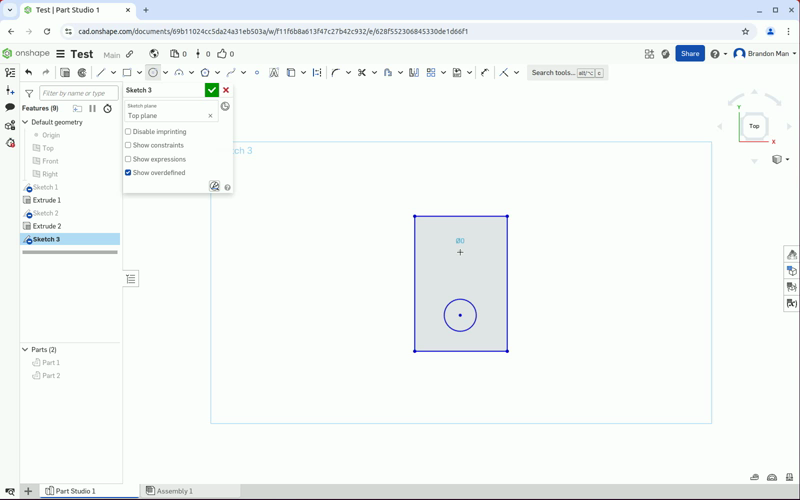
mouse_move(476, 251)
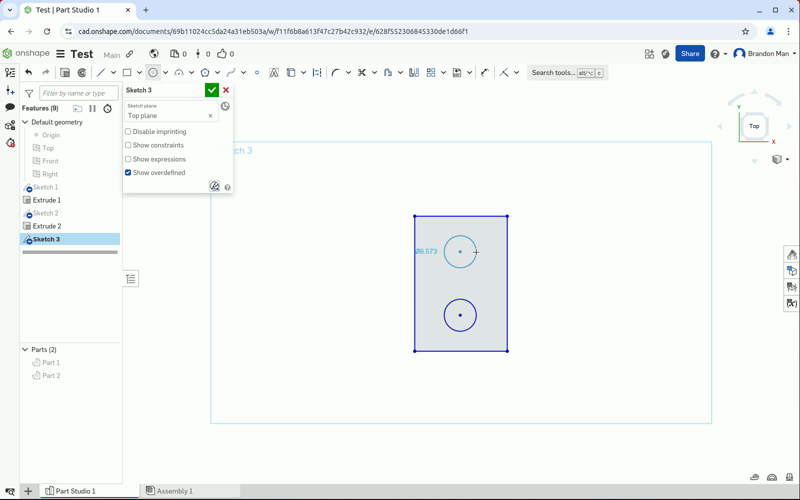
click(476, 251)
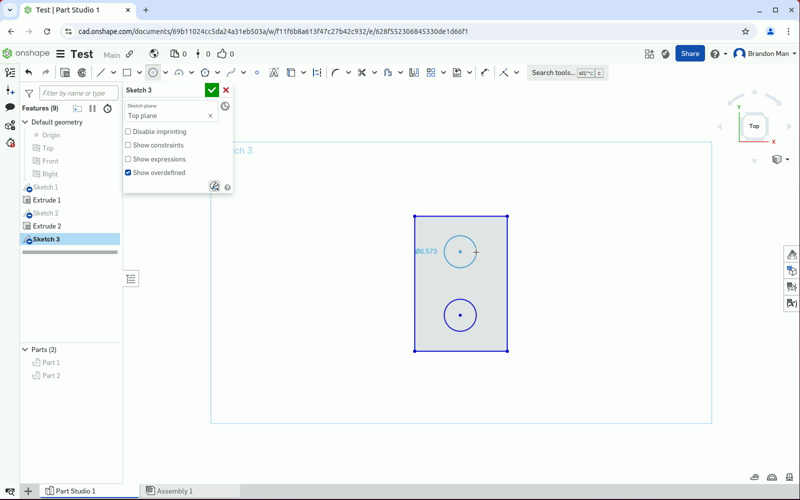
key(esc)
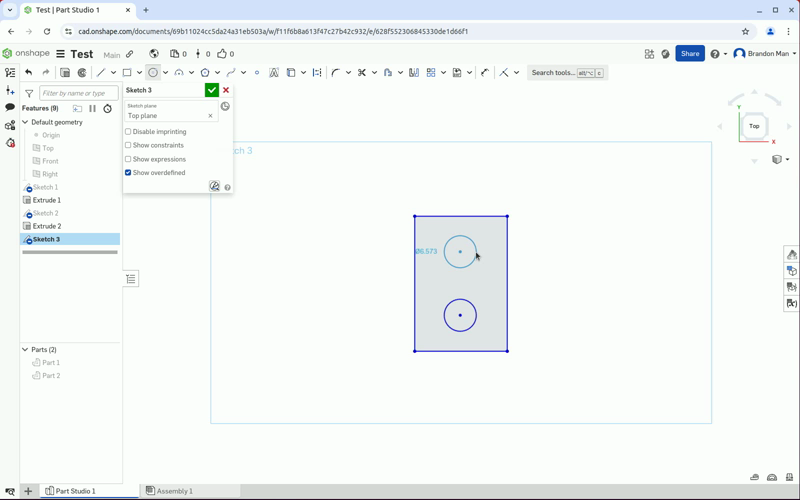
mouse_move(429, 239)
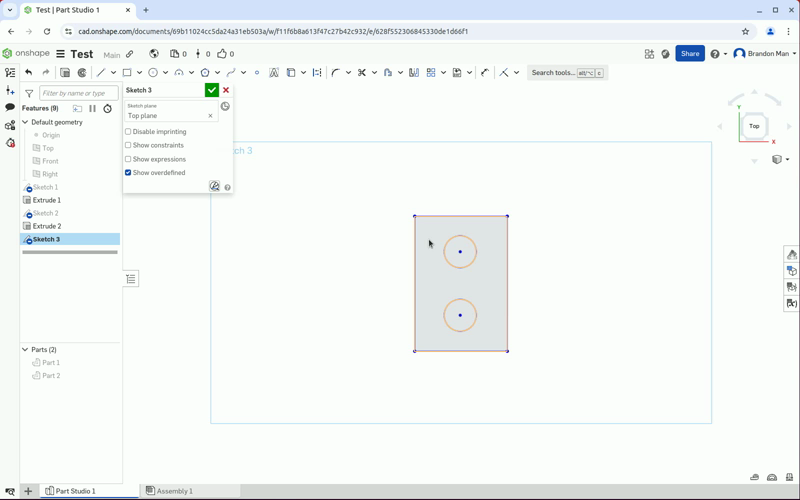
click(429, 239)
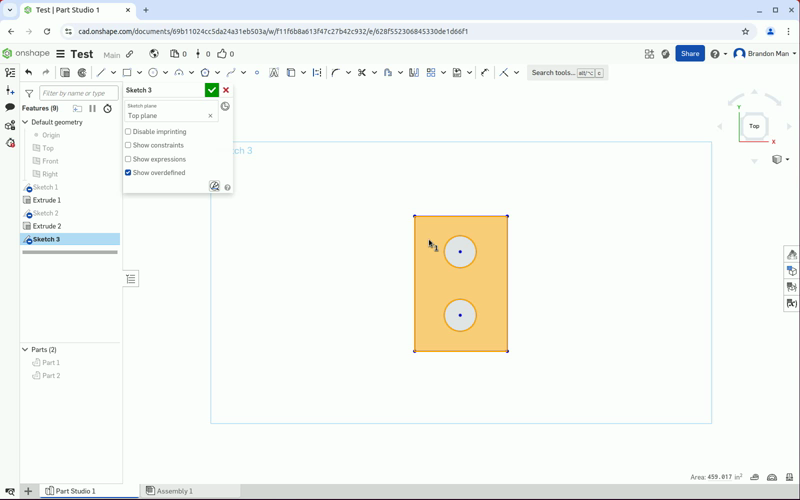
mouse_move(73, 352)
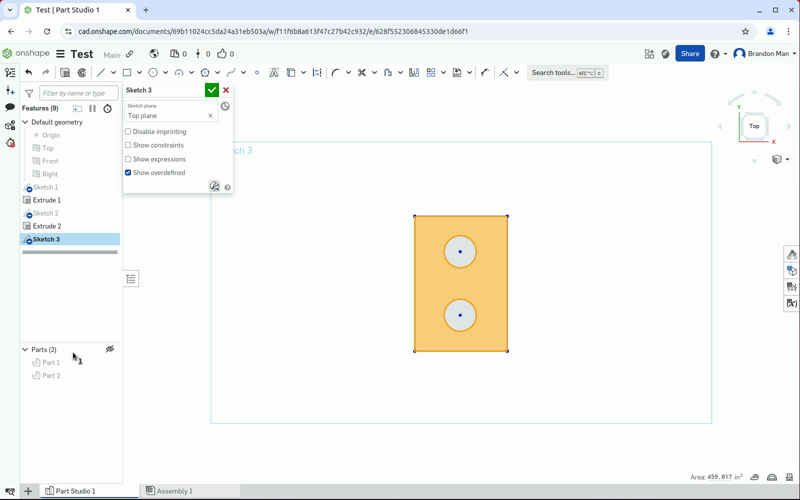
key(shift+y)
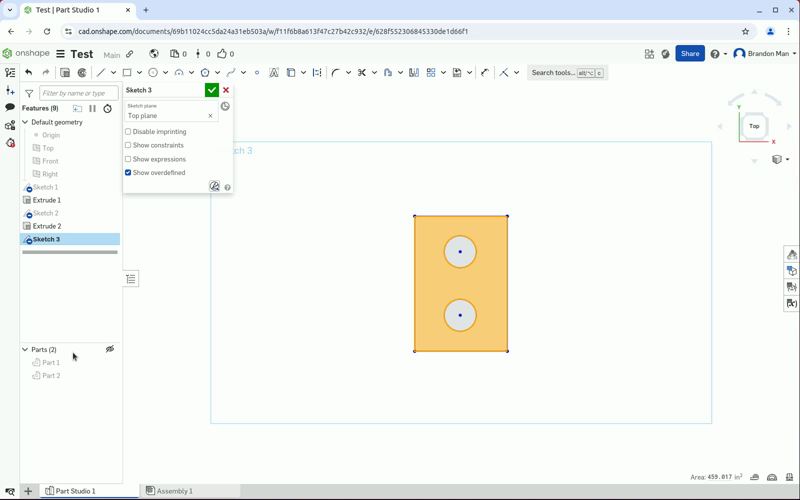
key(shift+e)
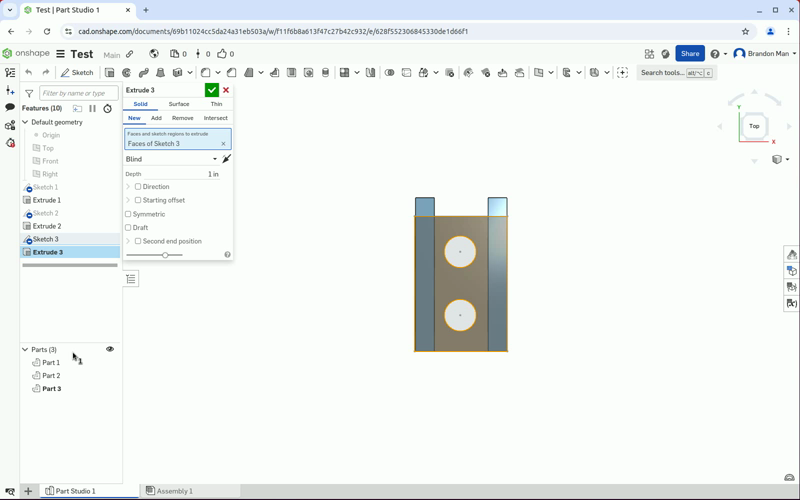
mouse_move(143, 106)
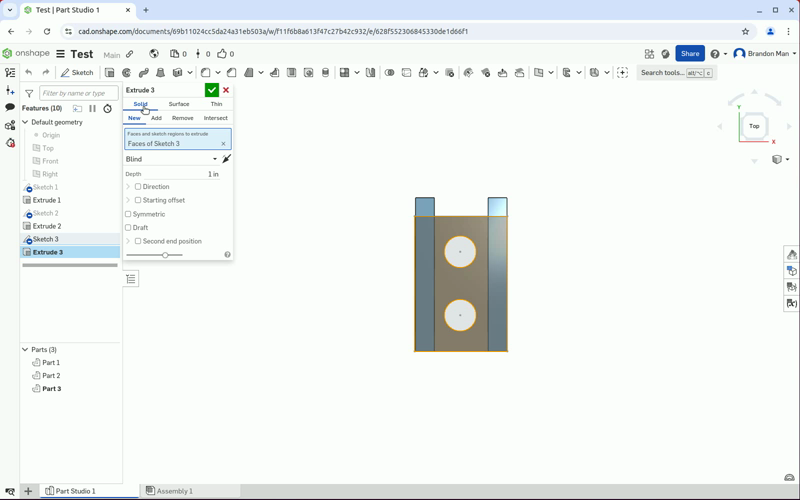
click(143, 106)
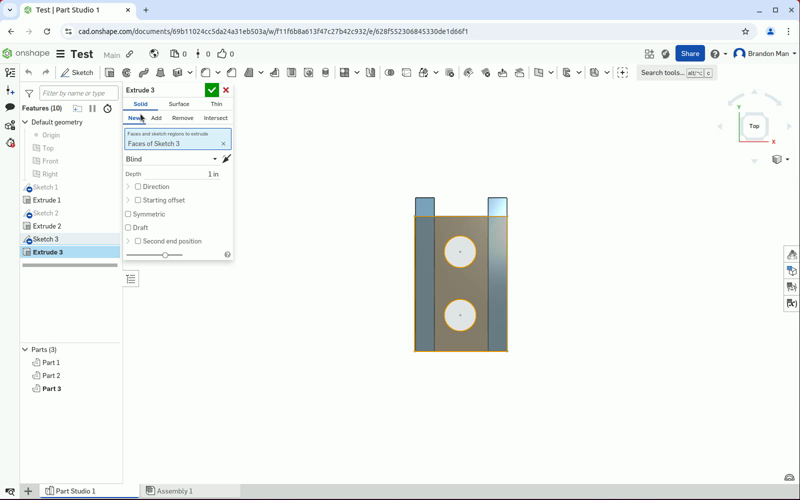
mouse_move(137, 120)
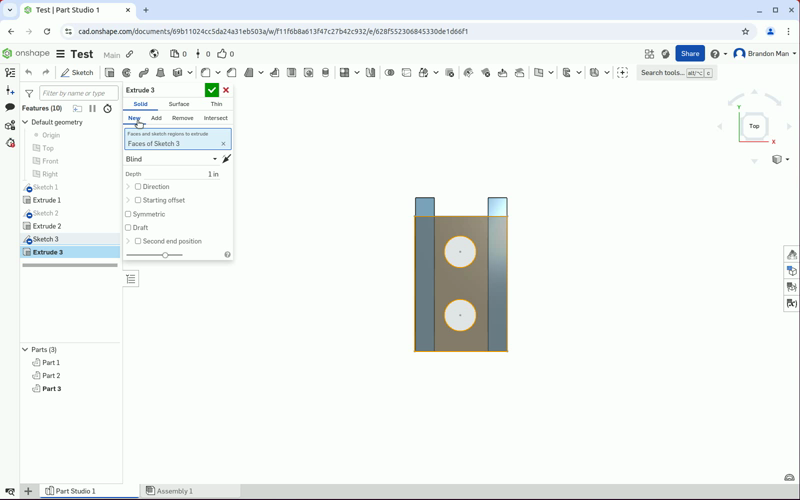
click(137, 120)
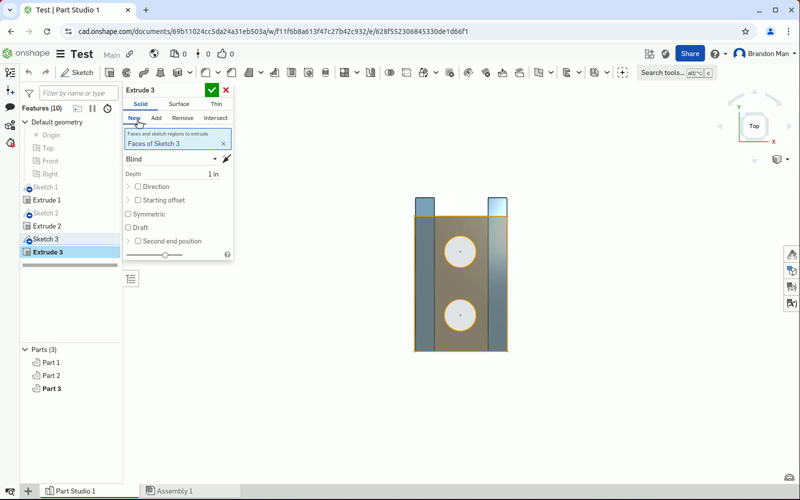
key(tab, 4)
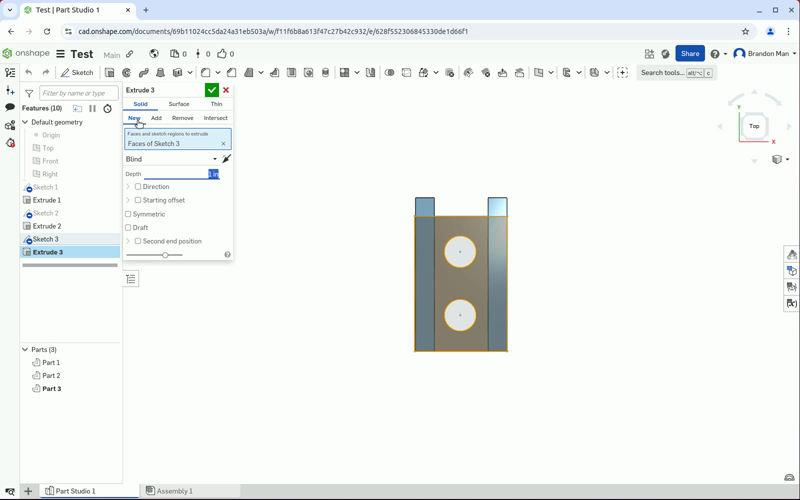
text(1.926)
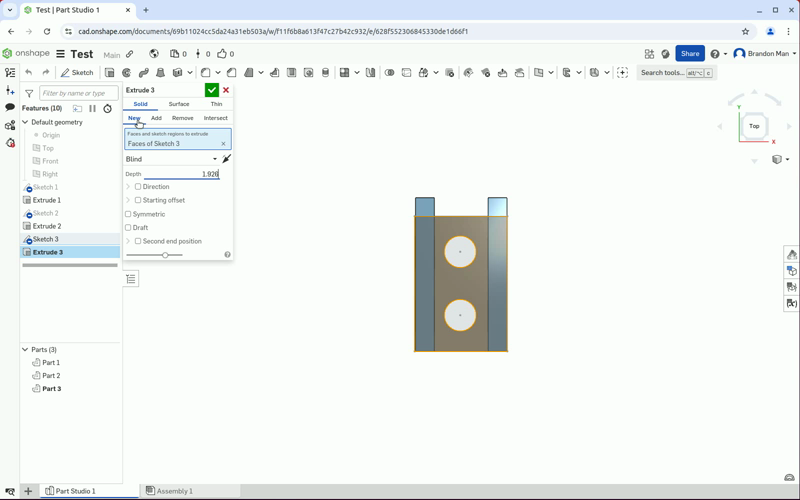
key(enter)
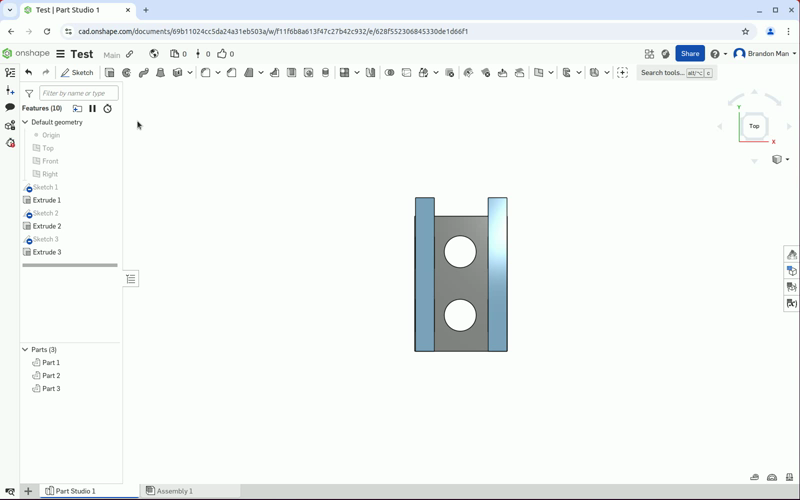
key(shift+h)
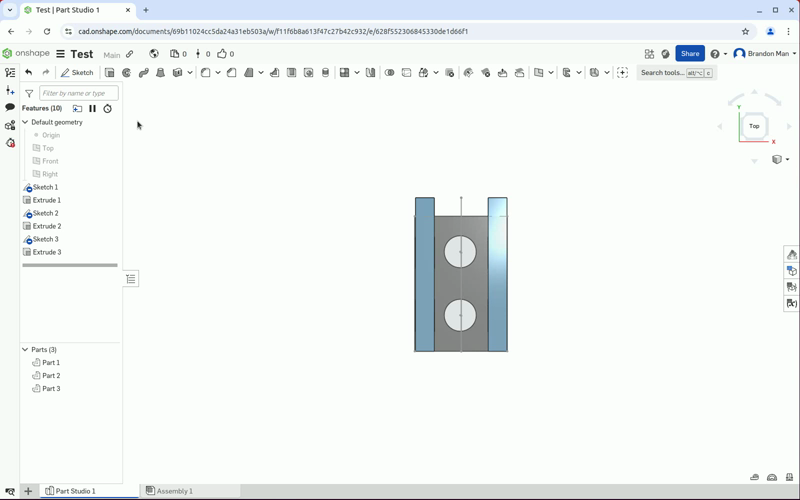
key(shift+h)
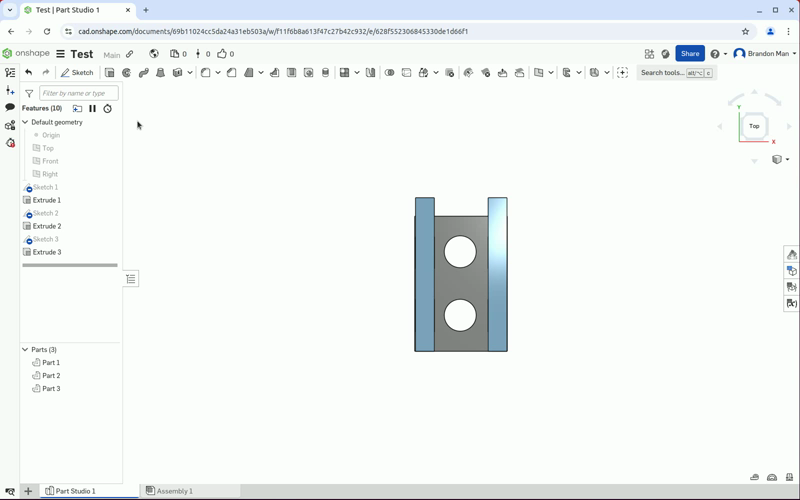
mouse_move(73, 189)
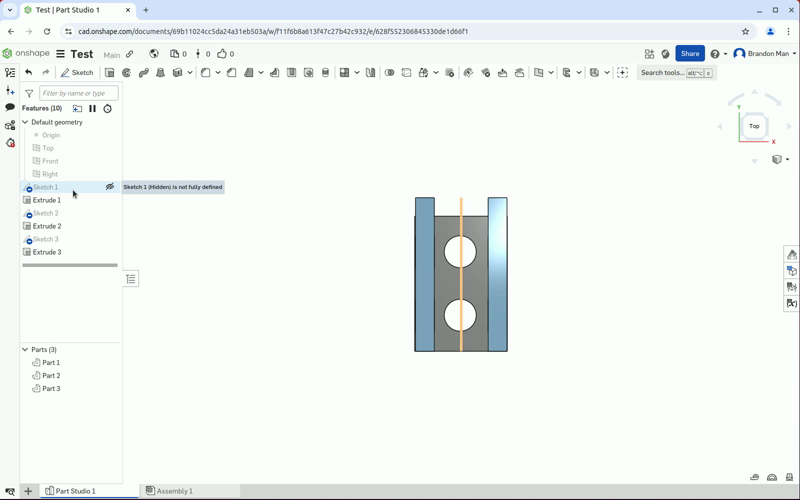
click(73, 189)
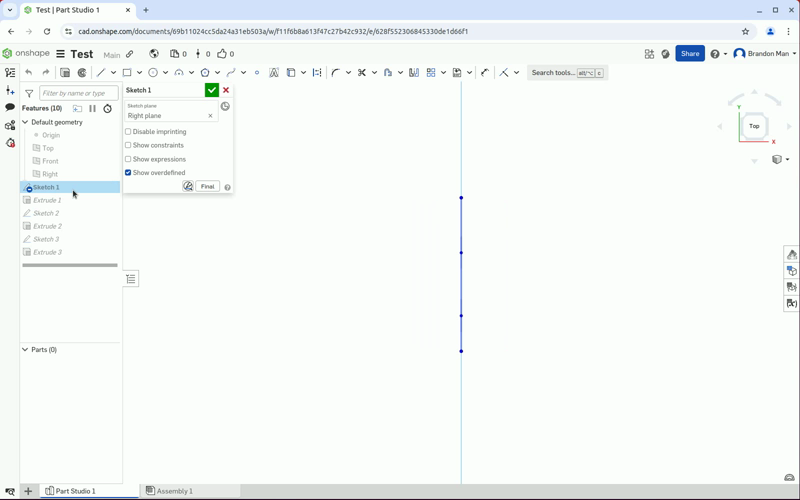
mouse_move(229, 92)
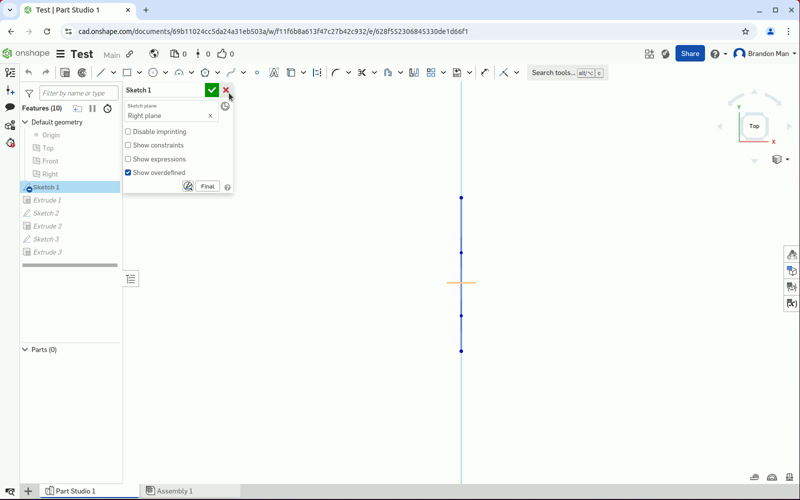
click(229, 92)
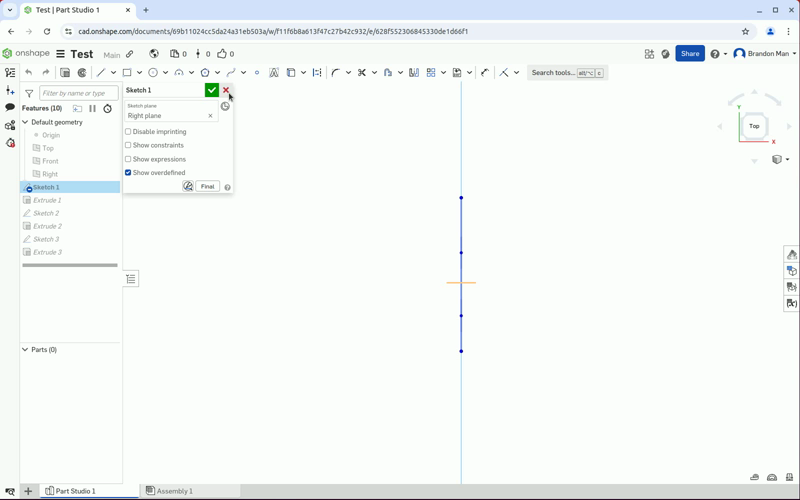
key(shift+s)
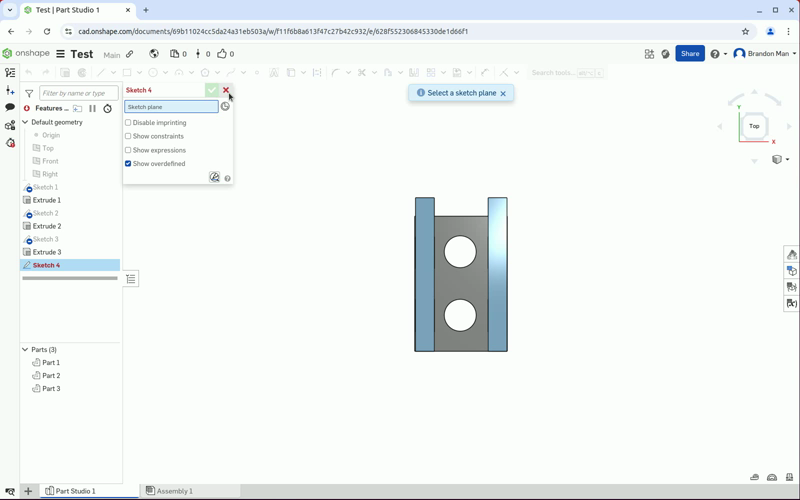
mouse_move(73, 150)
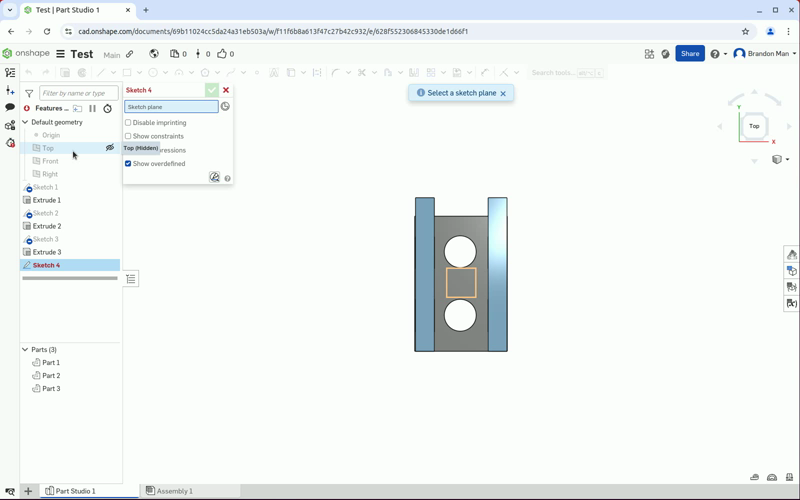
click(73, 150)
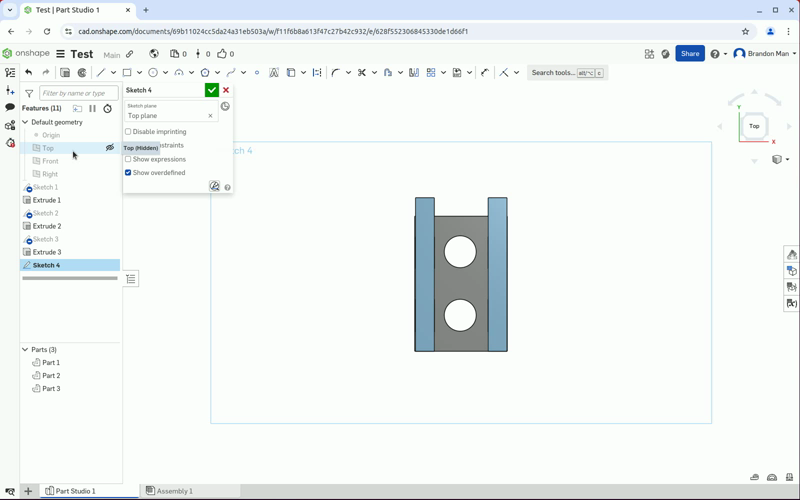
mouse_move(73, 352)
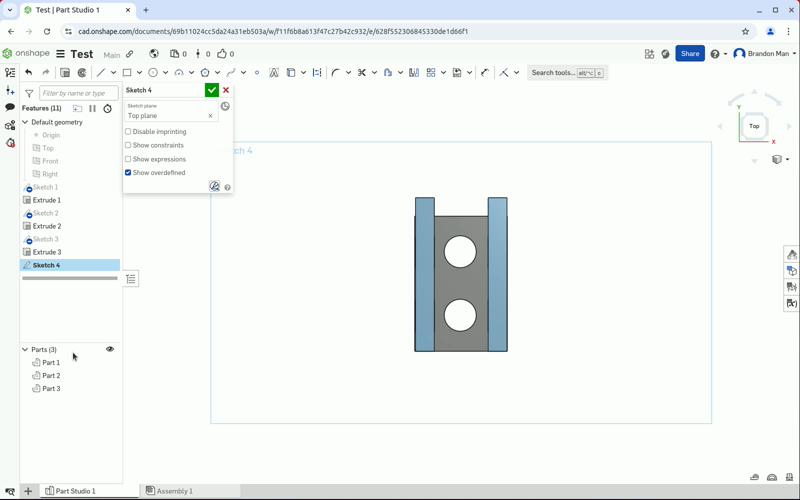
key(y)
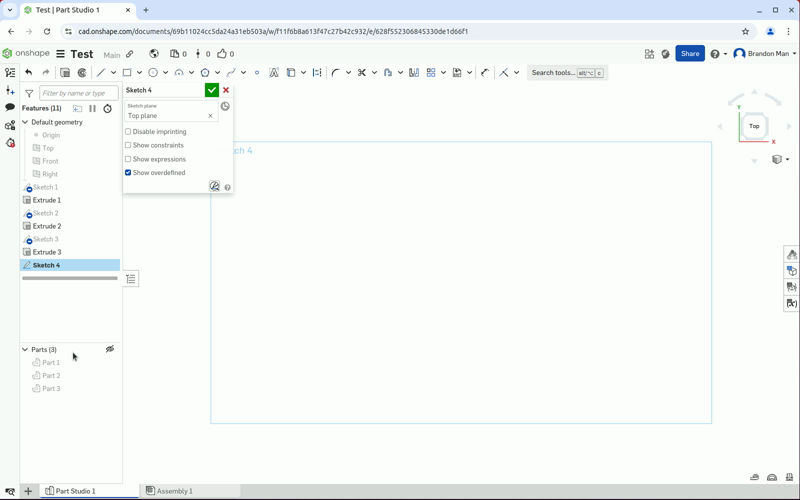
key(l)
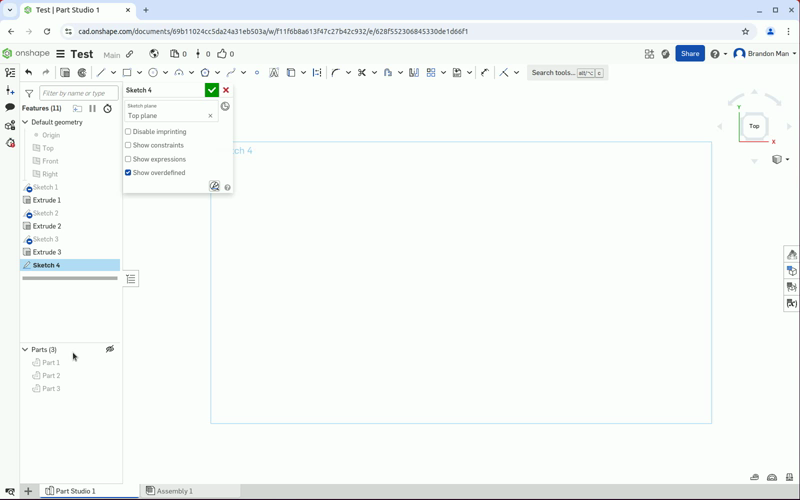
key_down(shift)
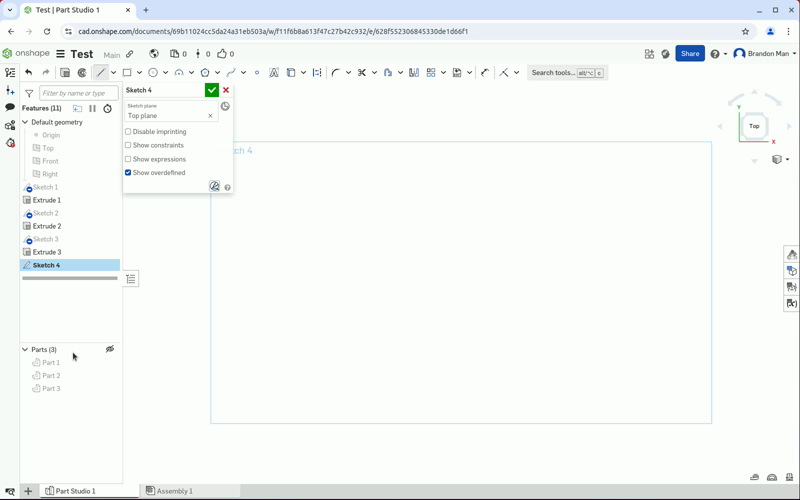
mouse_move(414, 215)
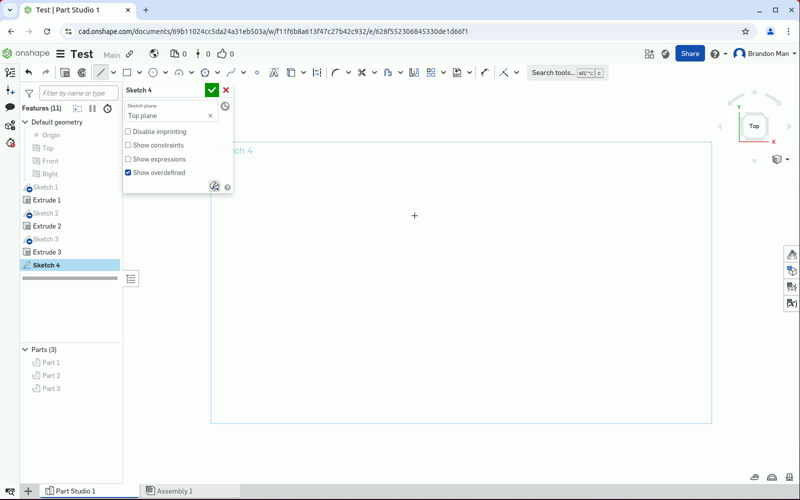
click(414, 215)
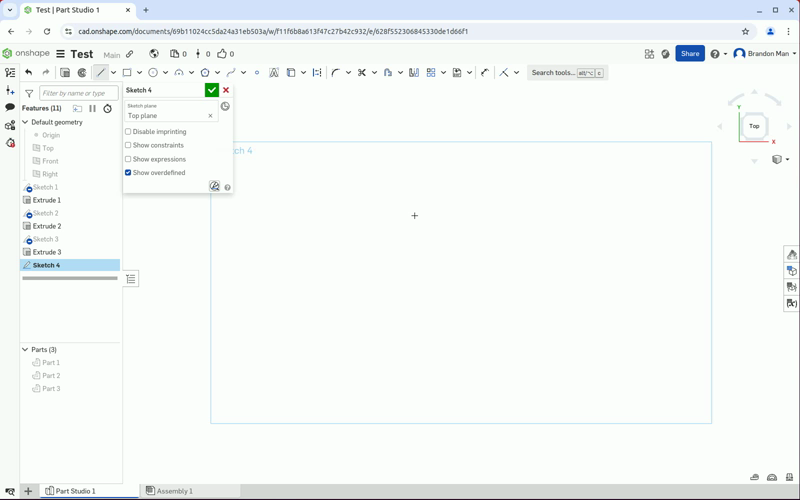
key_up(shift)
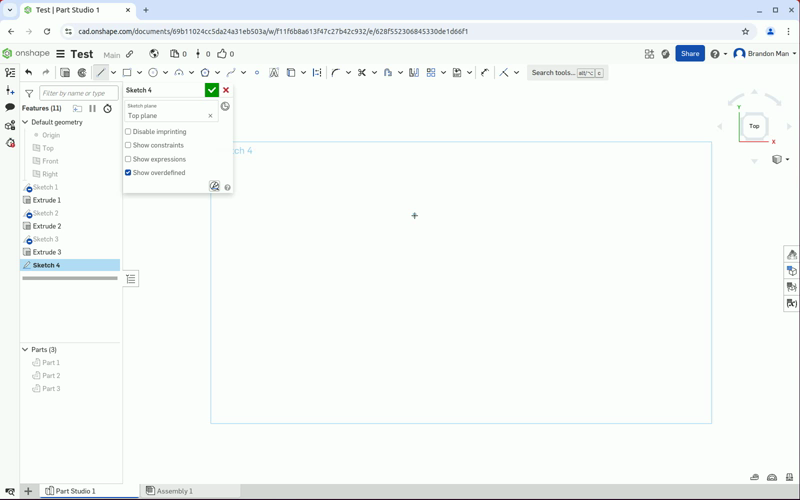
key_down(shift)
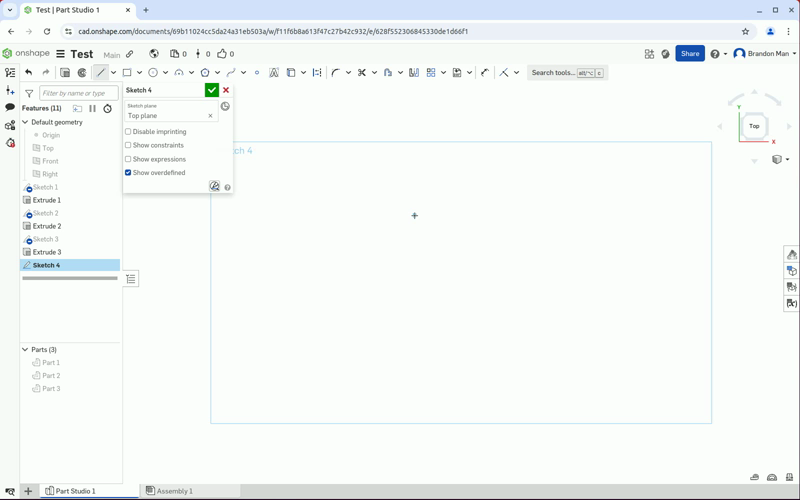
mouse_move(506, 215)
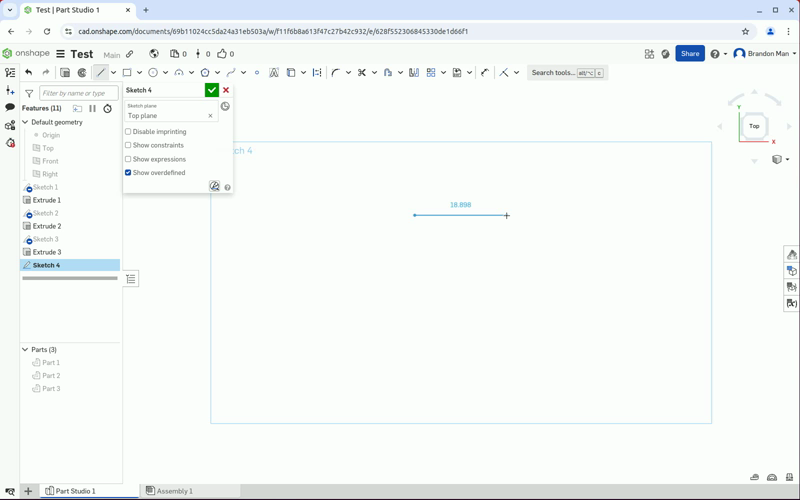
click(506, 215)
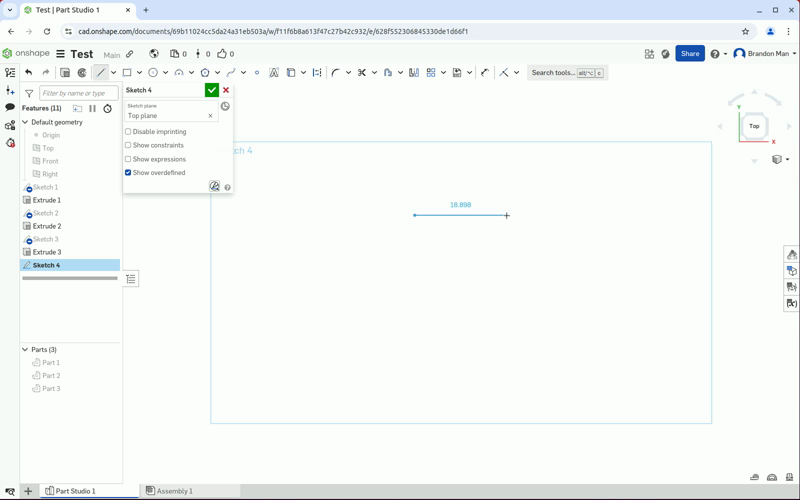
key_up(shift)
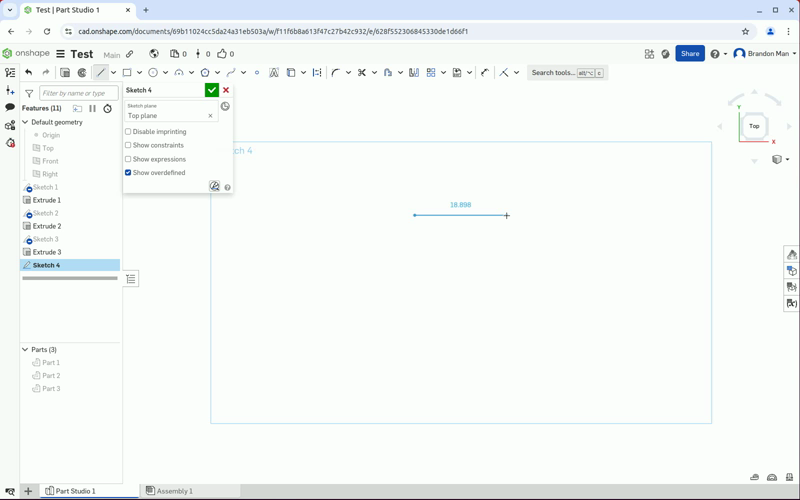
key_down(shift)
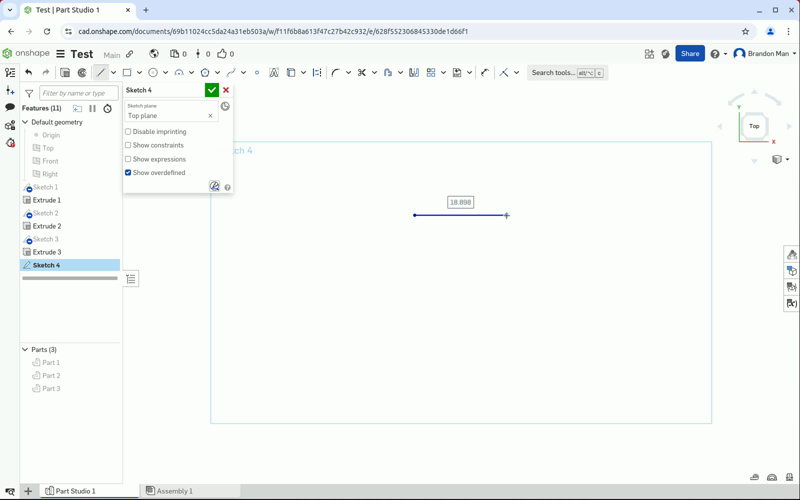
mouse_move(536, 215)
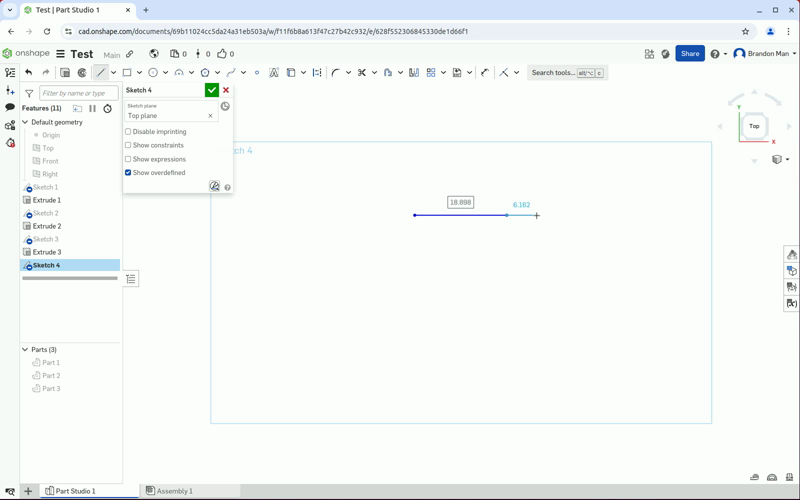
mouse_move(506, 196)
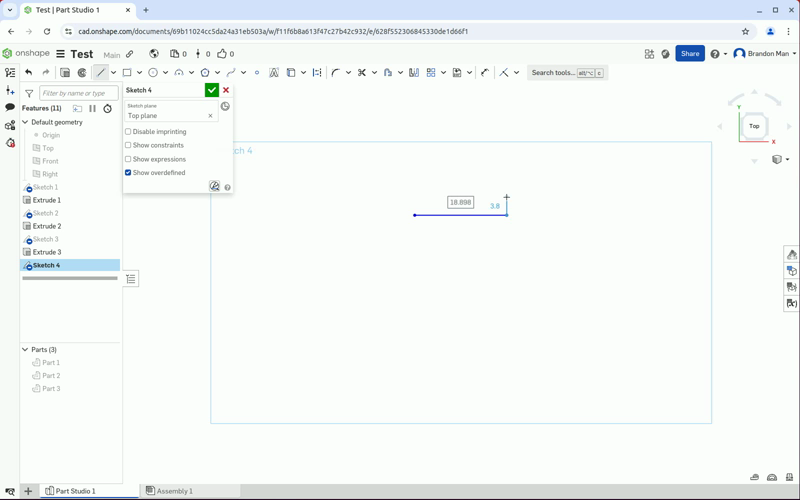
click(506, 196)
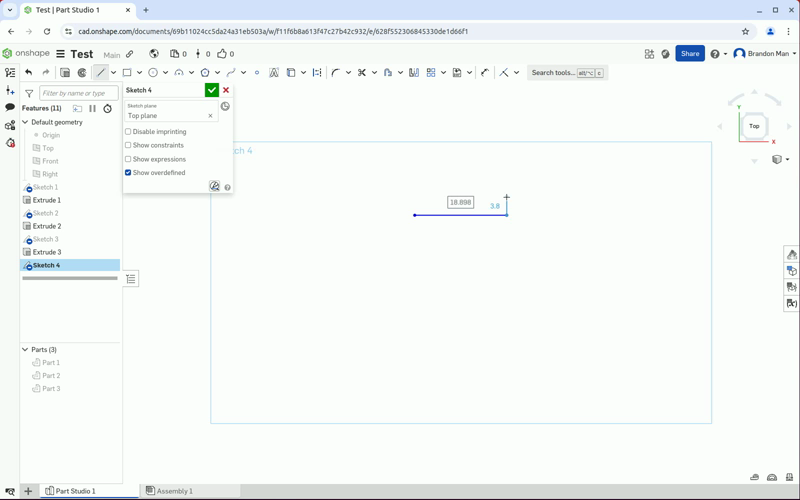
key_up(shift)
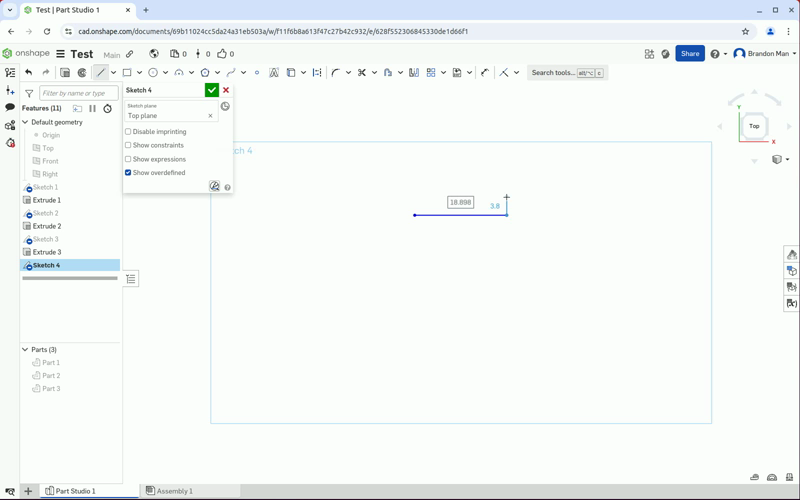
key_down(shift)
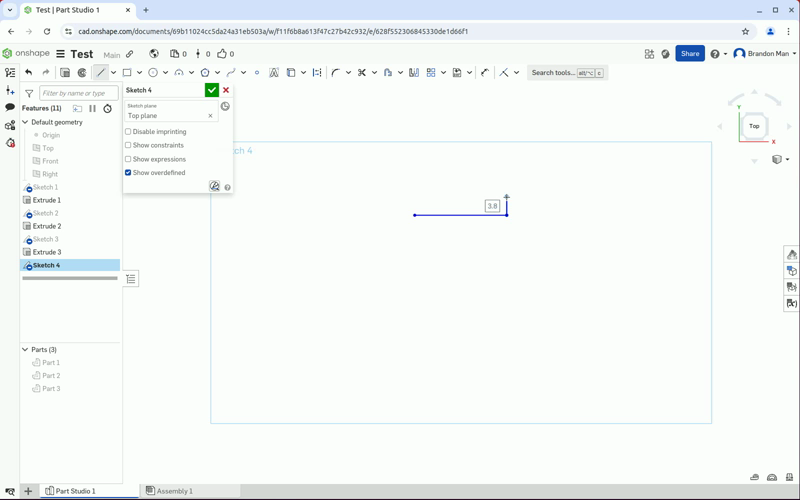
mouse_move(414, 196)
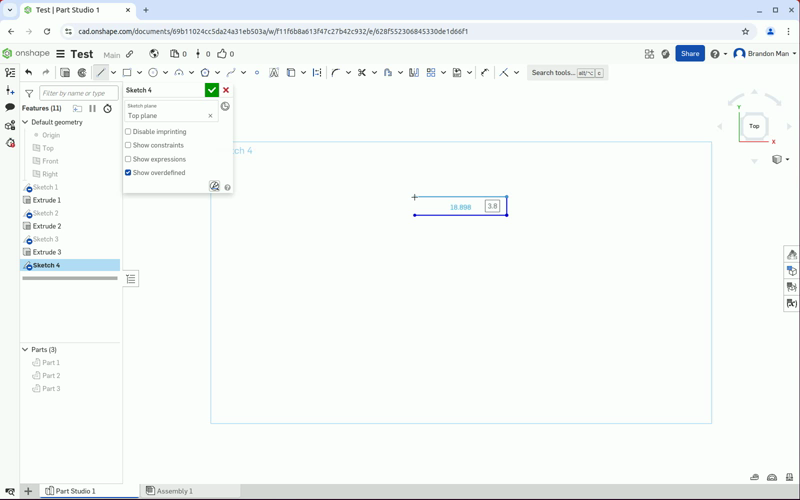
click(414, 196)
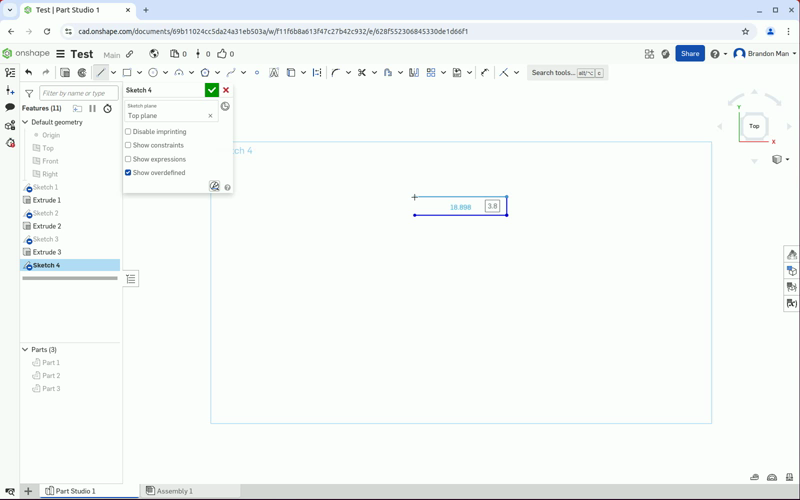
key_up(shift)
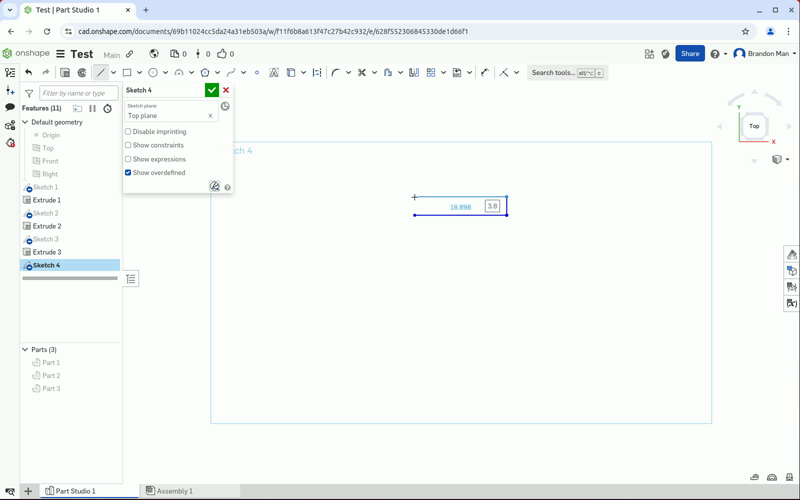
mouse_move(444, 196)
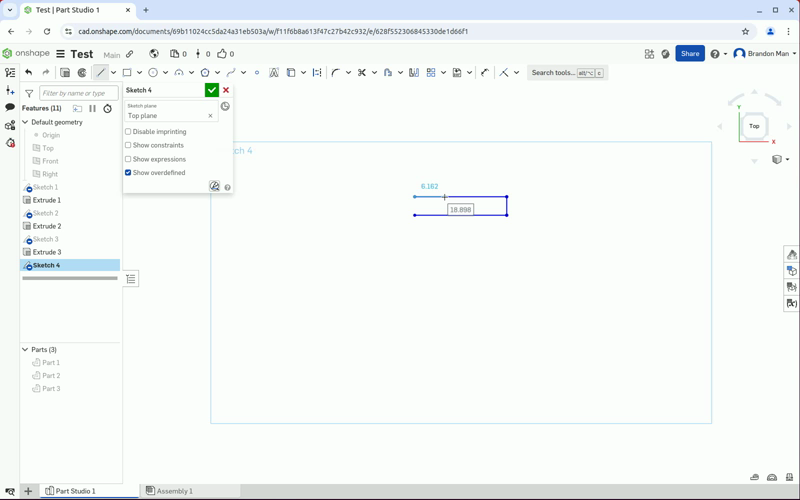
key_down(shift)
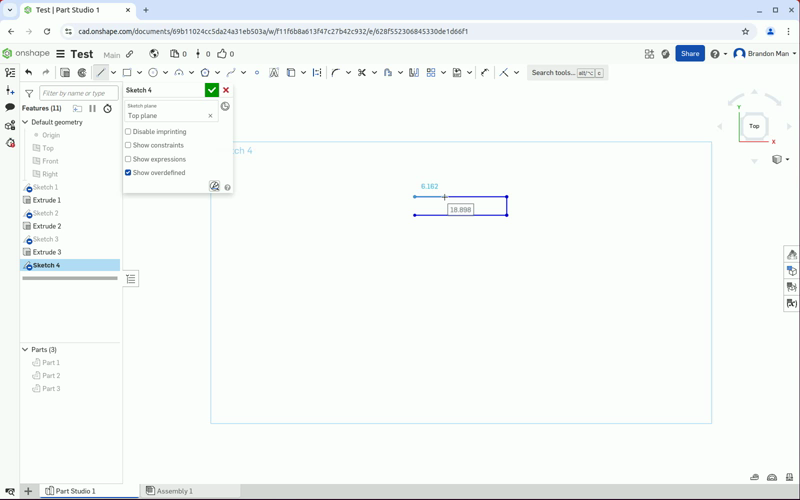
mouse_move(414, 215)
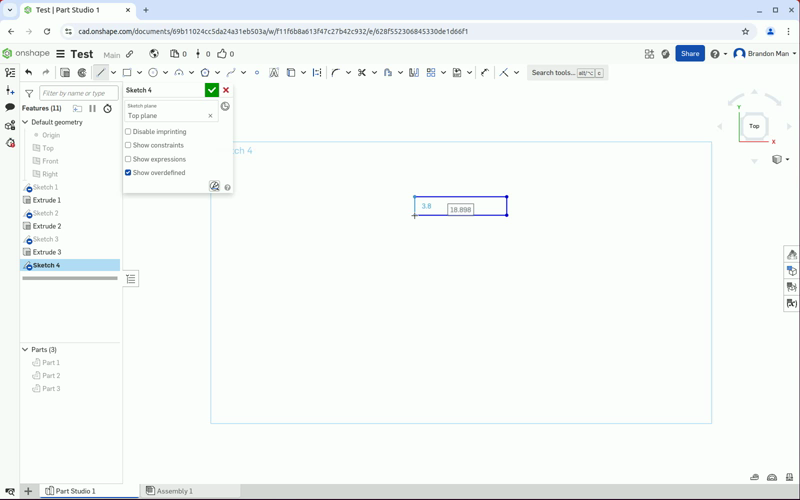
key_up(shift)
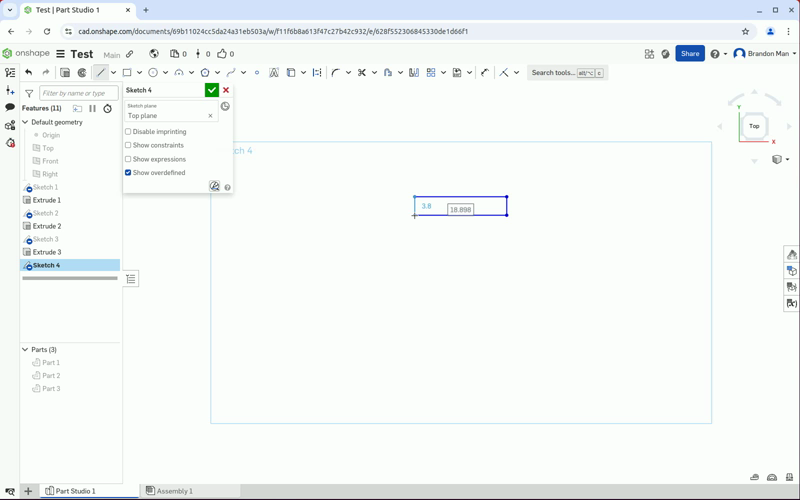
click(414, 215)
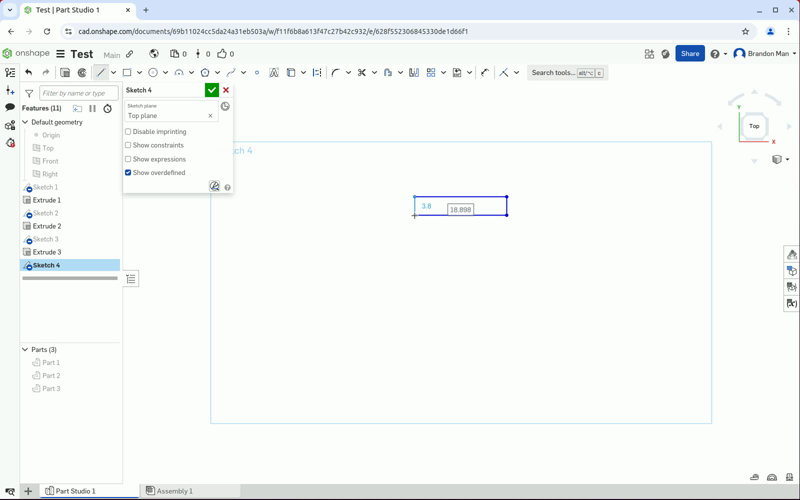
key(esc)
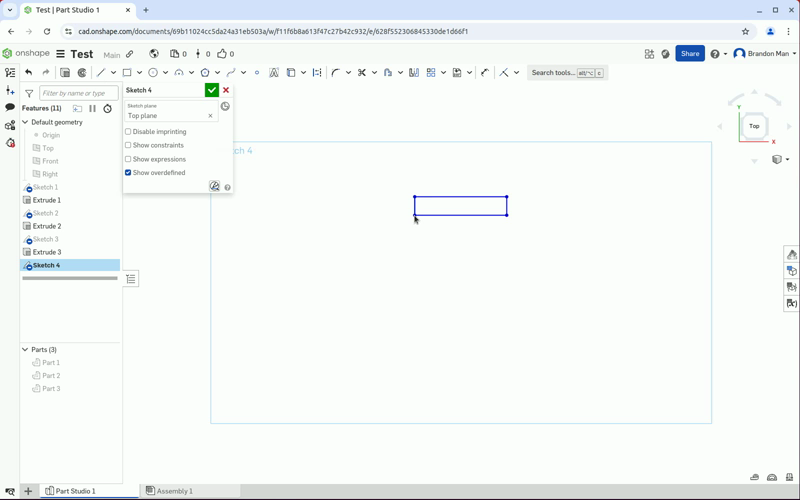
mouse_move(482, 210)
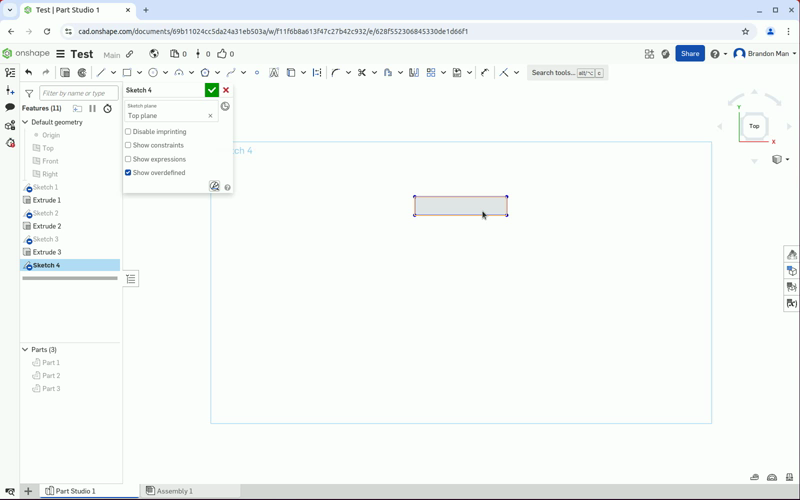
scroll(6)
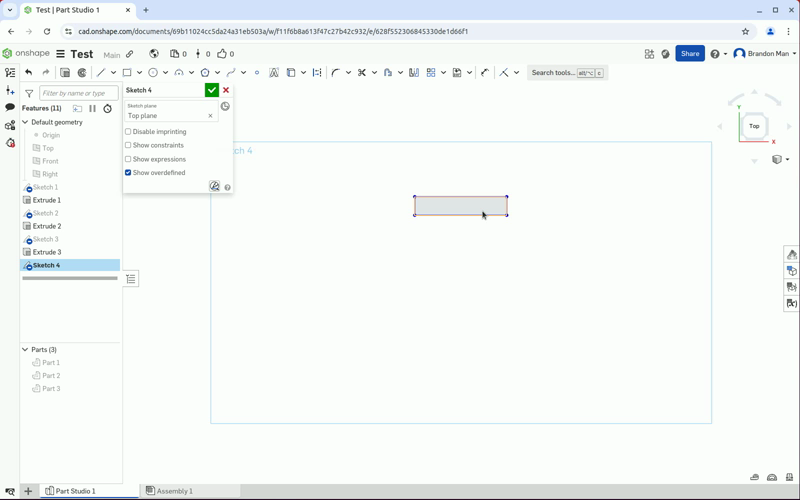
scroll(6)
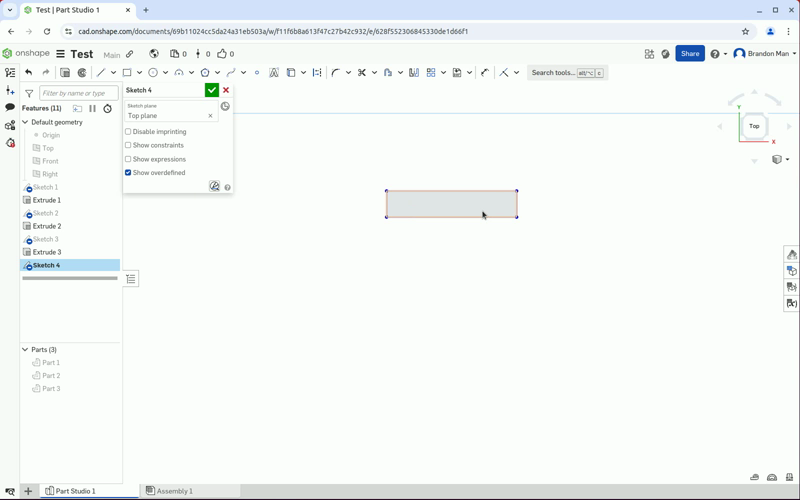
scroll(6)
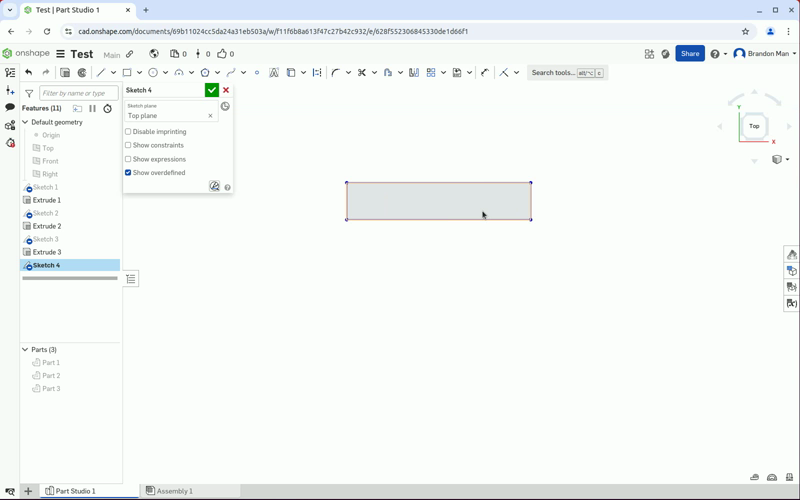
scroll(6)
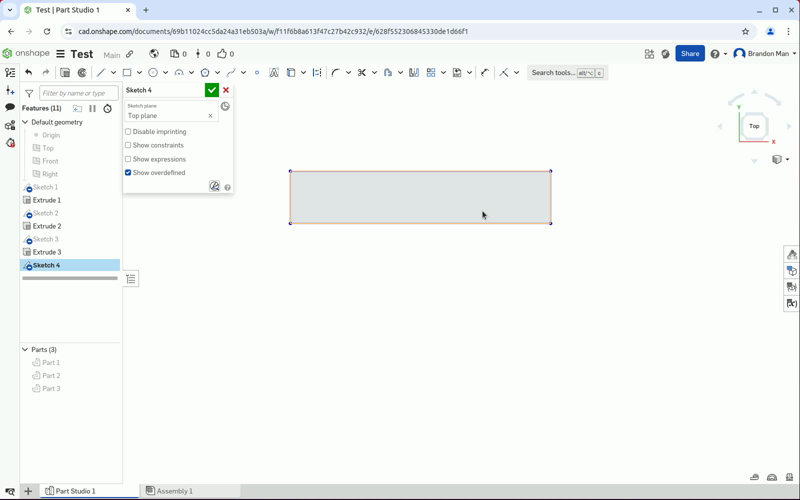
scroll(6)
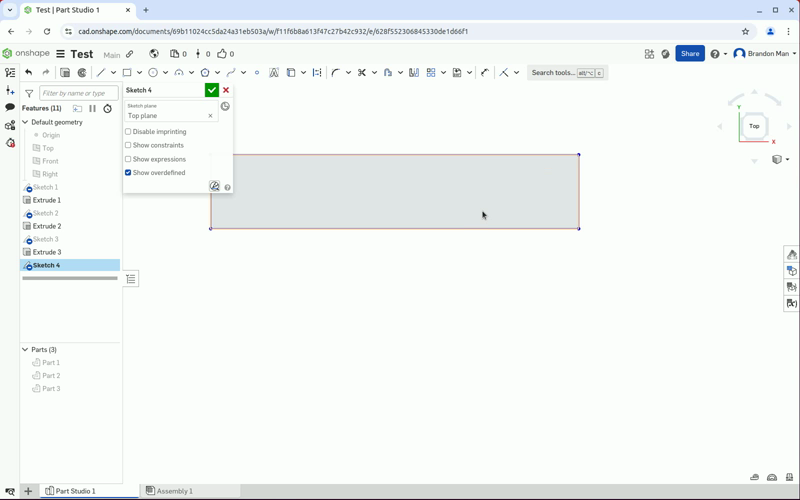
scroll(6)
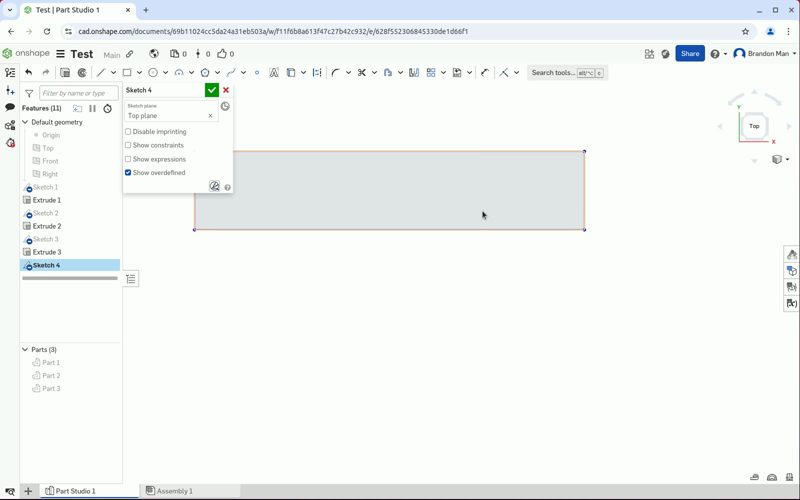
scroll(6)
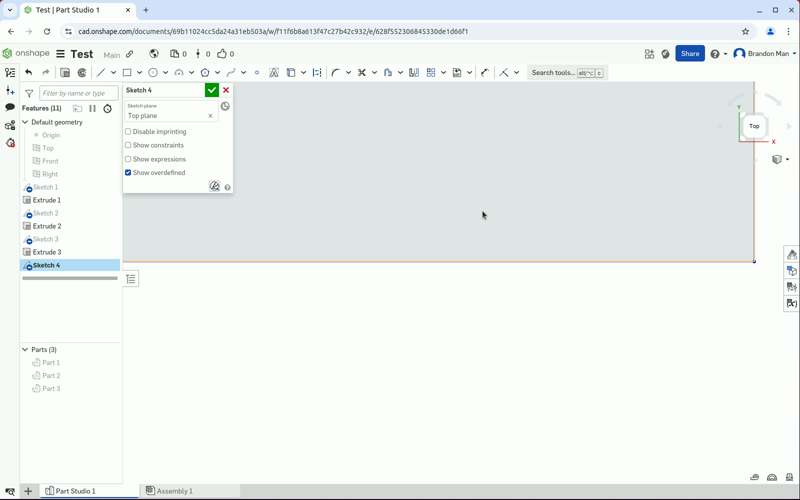
click(482, 210)
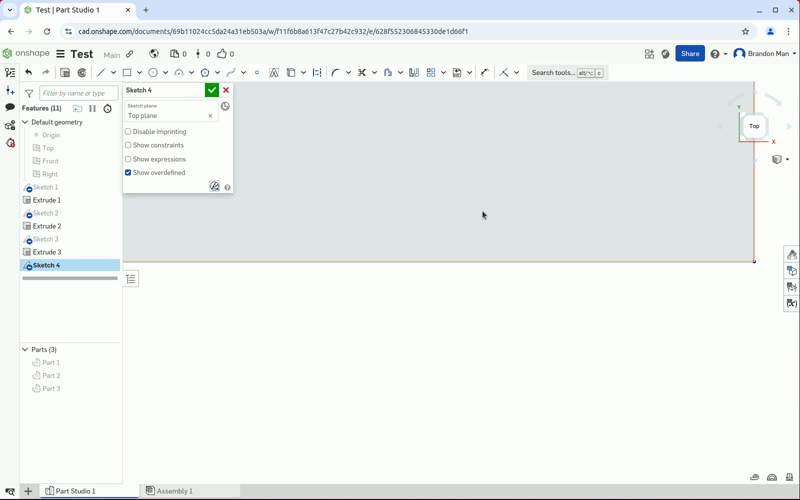
scroll(-6)
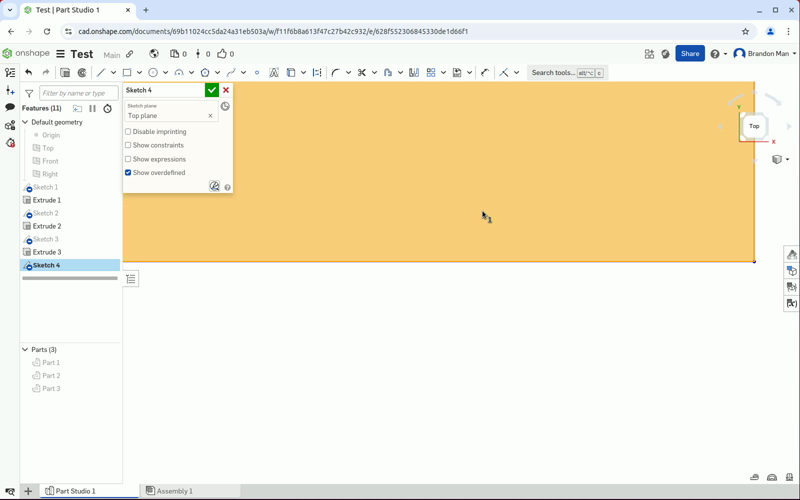
scroll(-6)
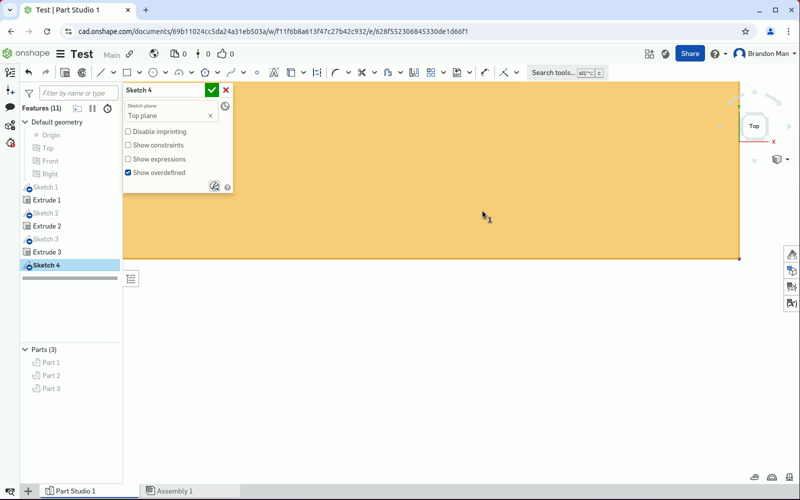
scroll(-6)
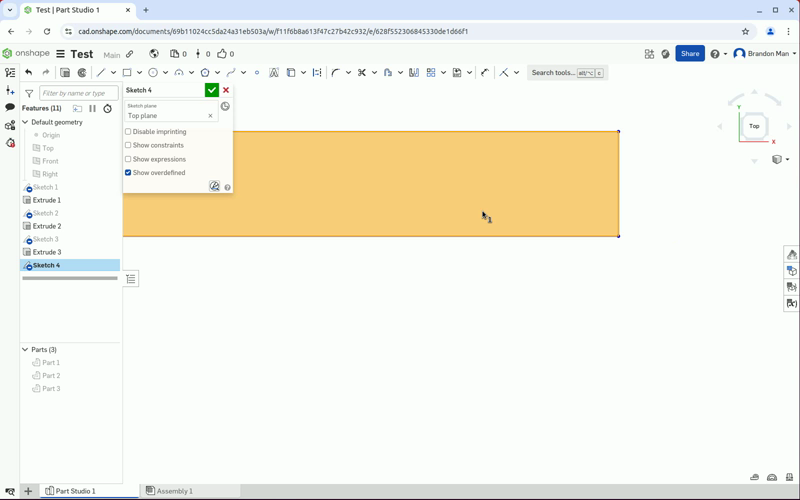
scroll(-6)
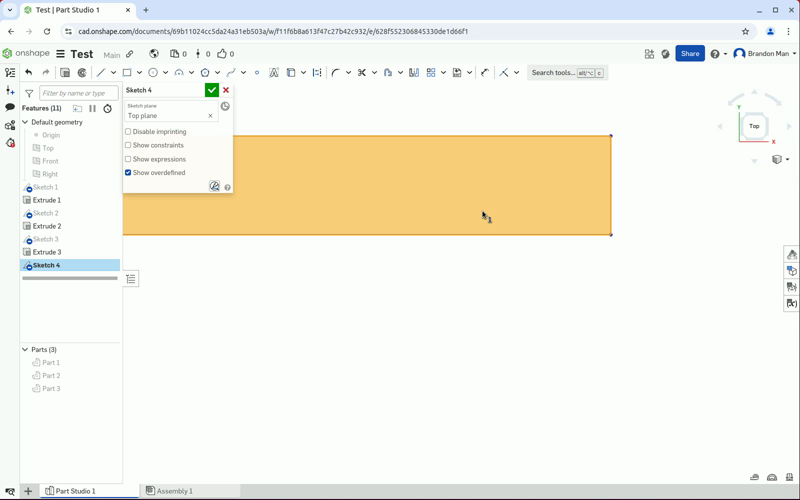
scroll(-6)
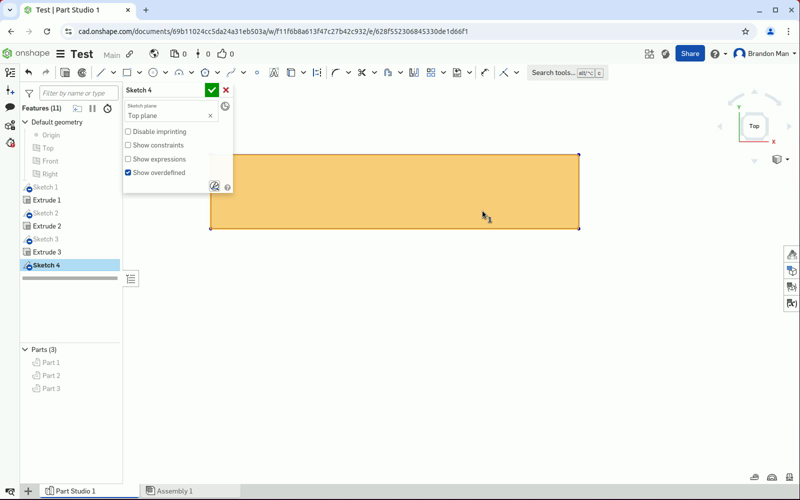
scroll(-6)
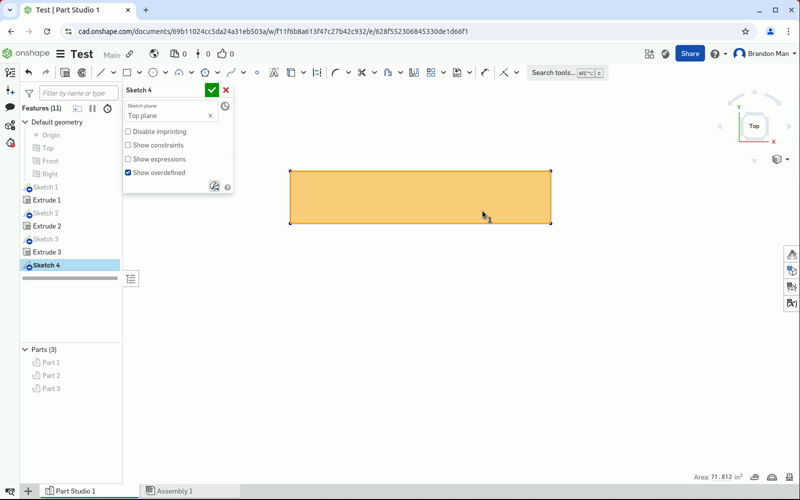
scroll(-6)
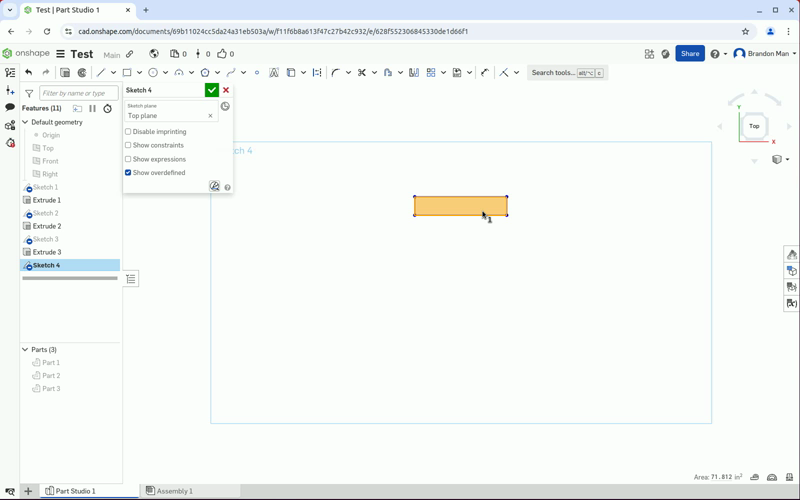
mouse_move(73, 352)
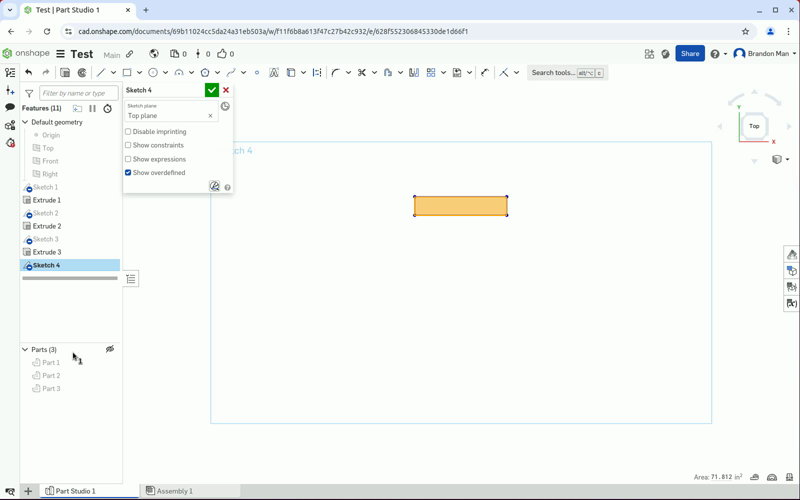
key(shift+y)
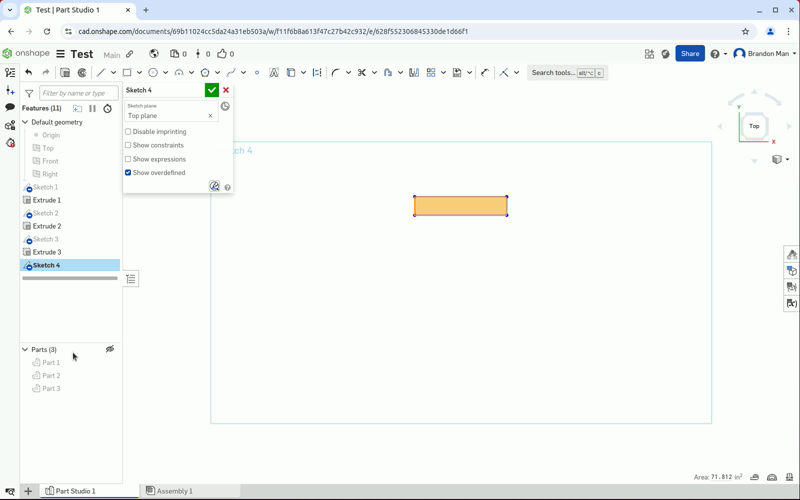
key(shift+e)
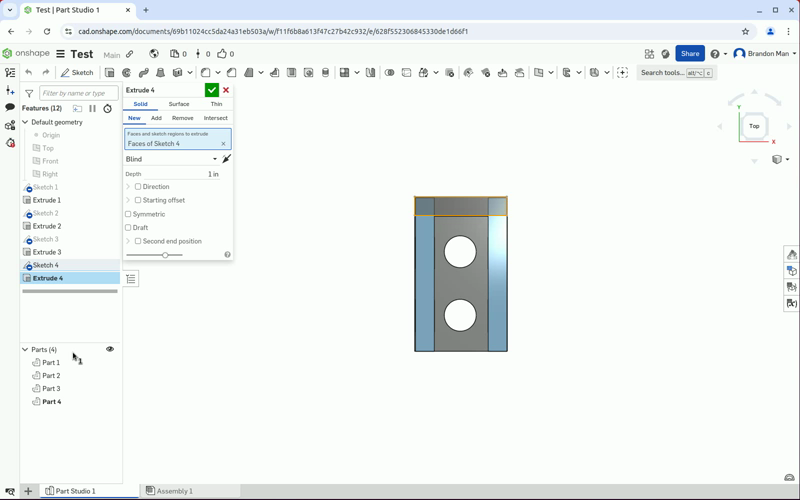
mouse_move(143, 106)
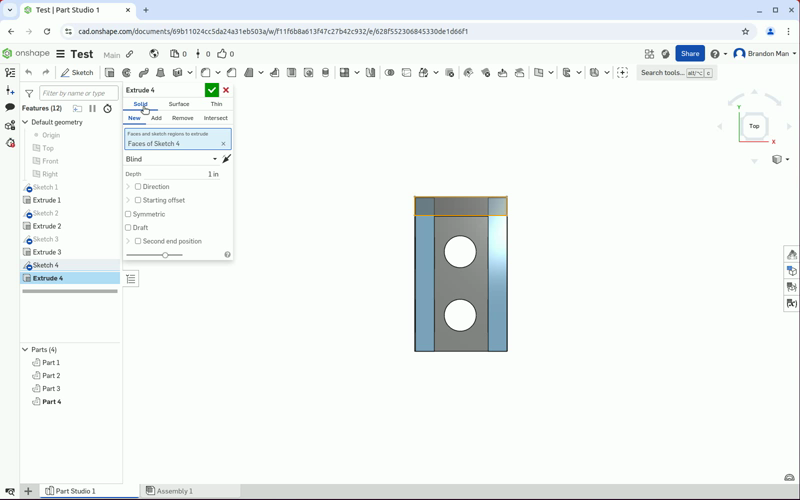
click(143, 106)
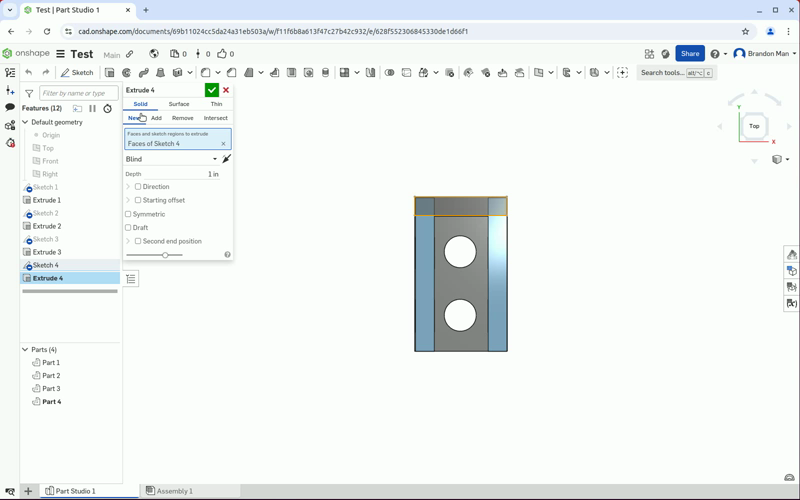
mouse_move(137, 120)
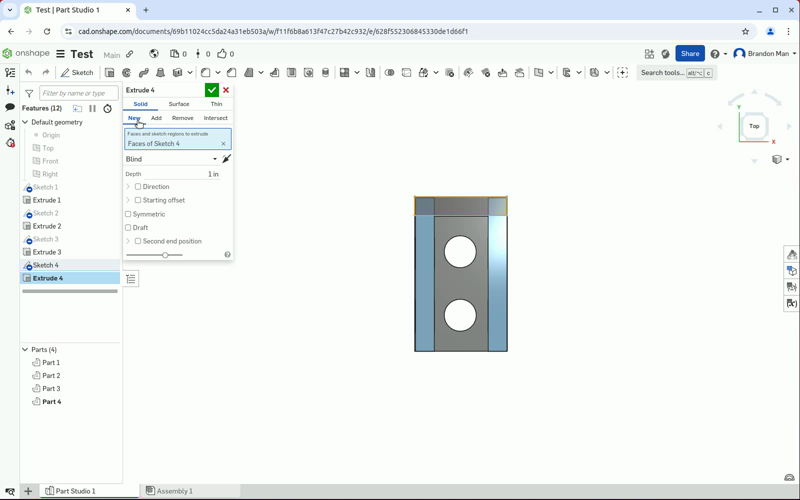
click(137, 120)
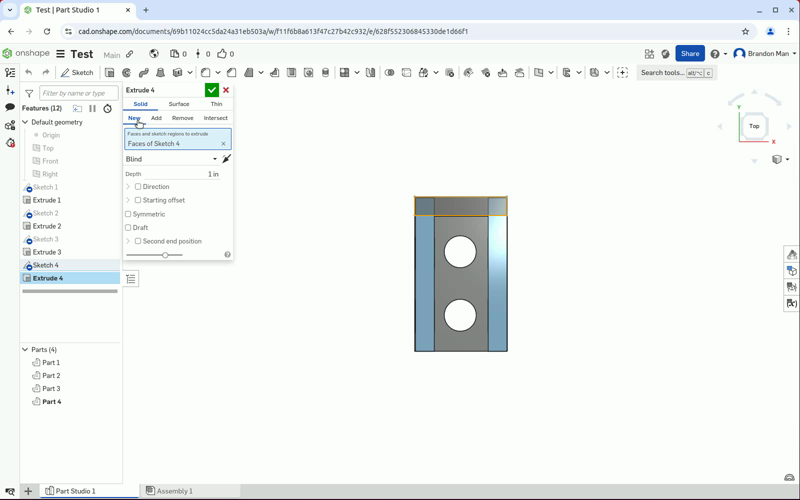
key(tab, 4)
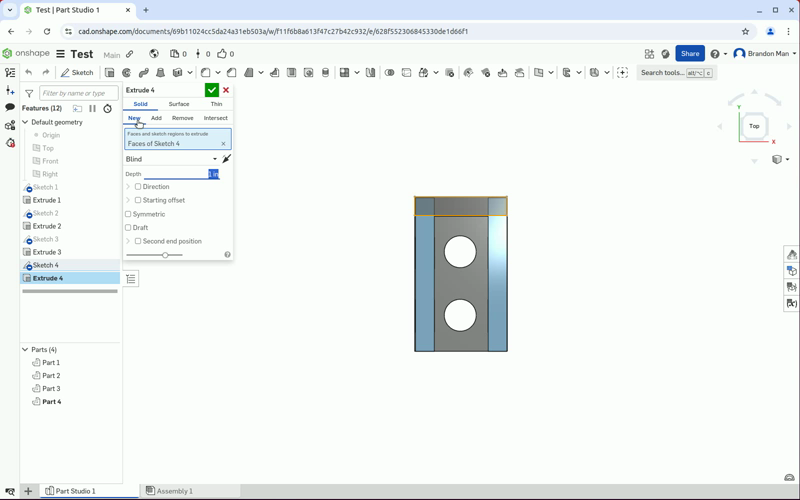
text(23.108)
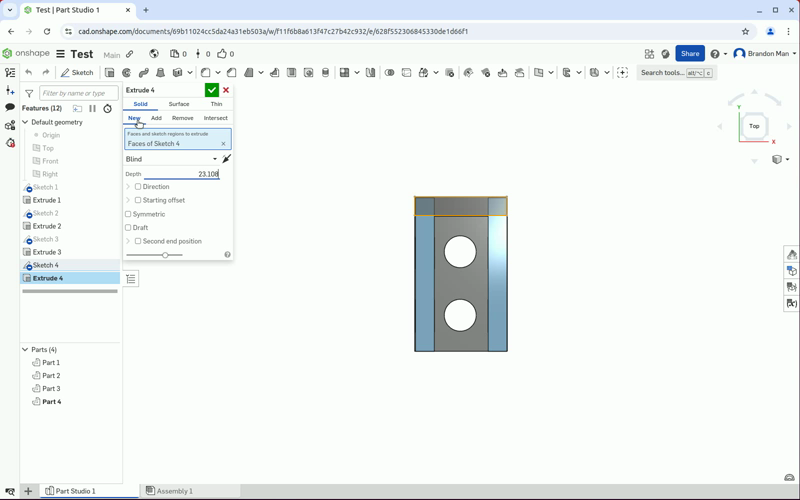
key(enter)
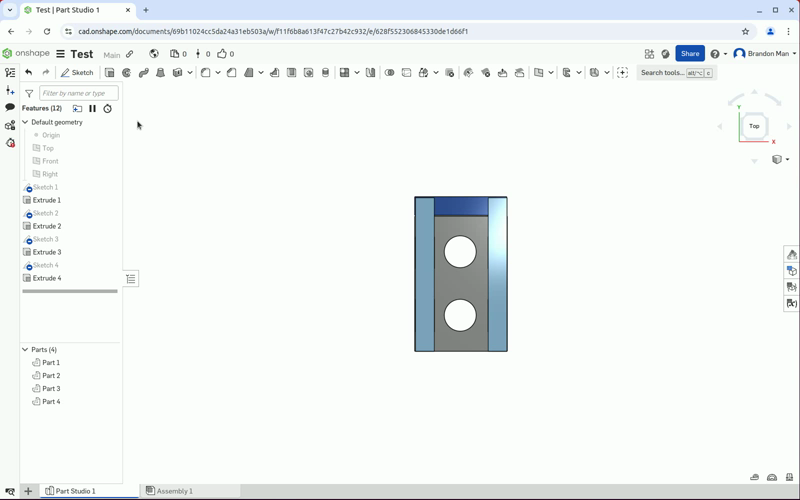
key(shift+h)
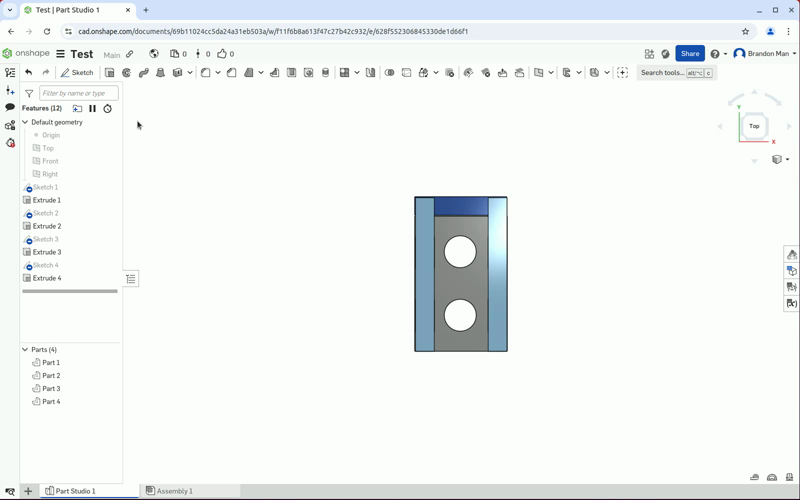
key(shift+h)
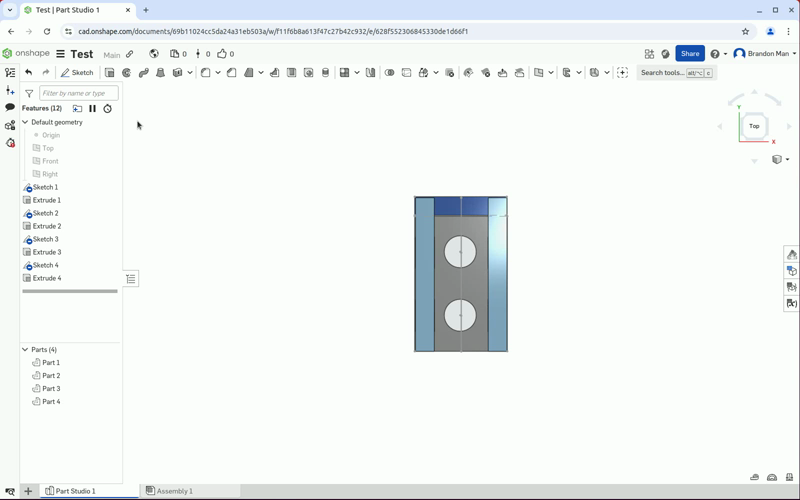
key(shift+7)
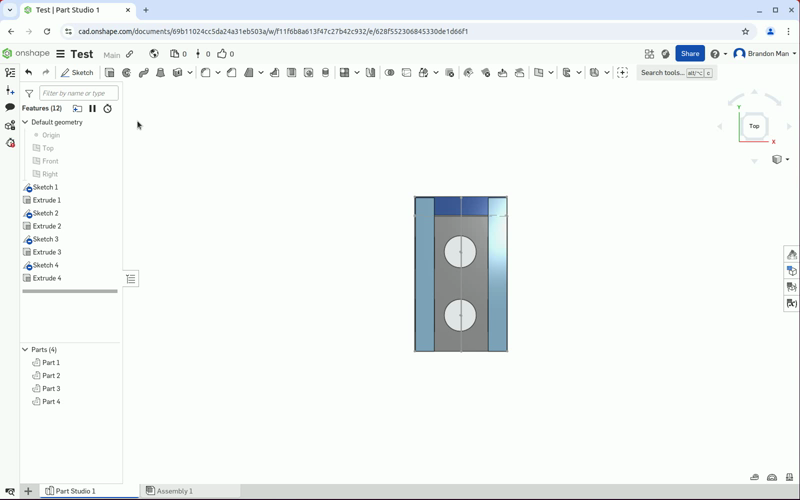
key(up, 3)
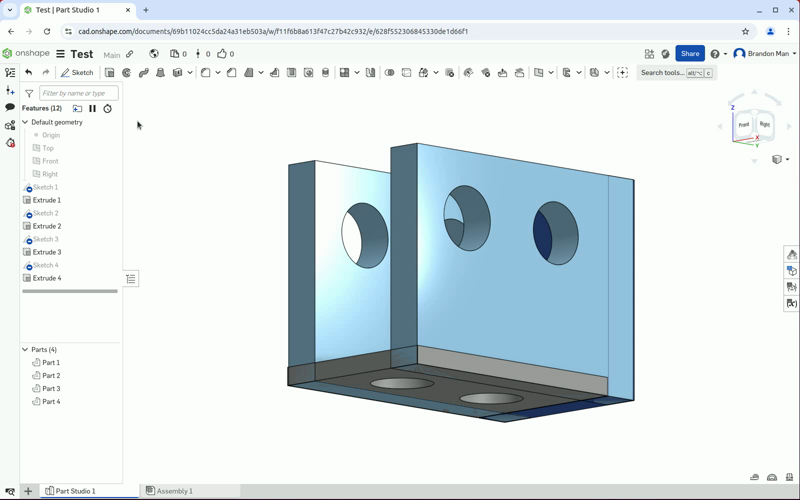
key(left, 3)
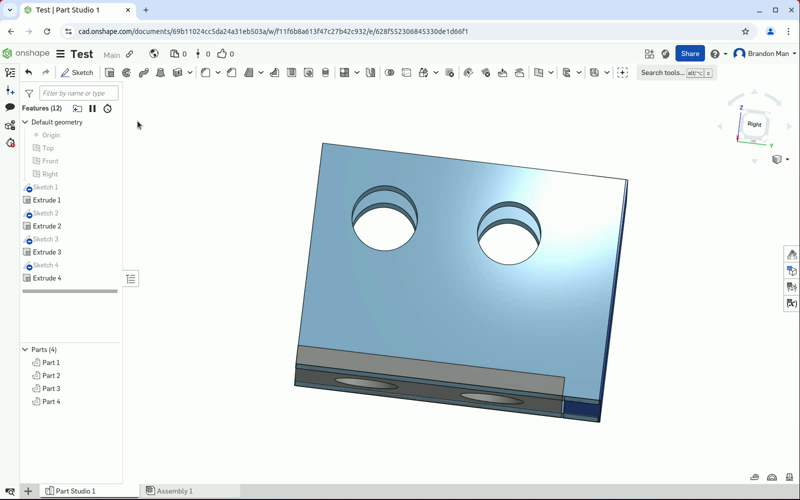
key(right, 3)
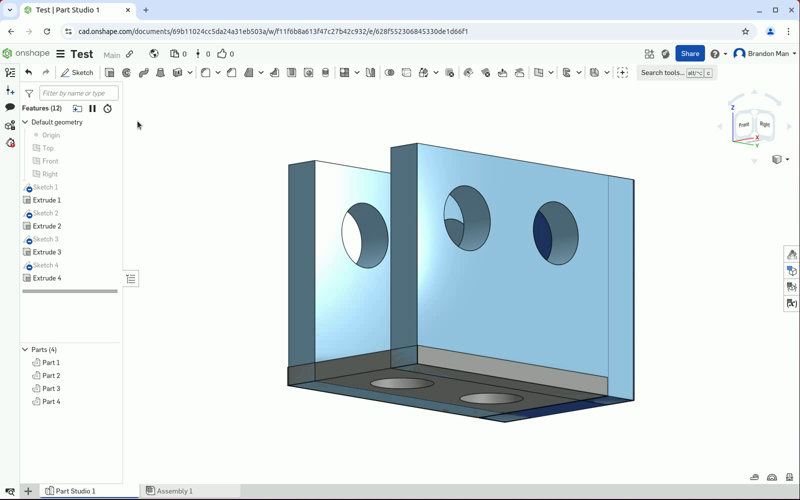
key(down, 3)
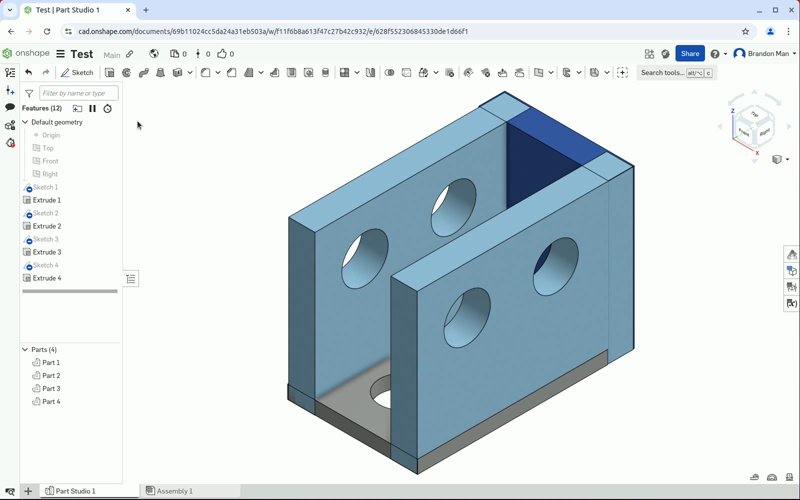
mouse_move(73, 189)
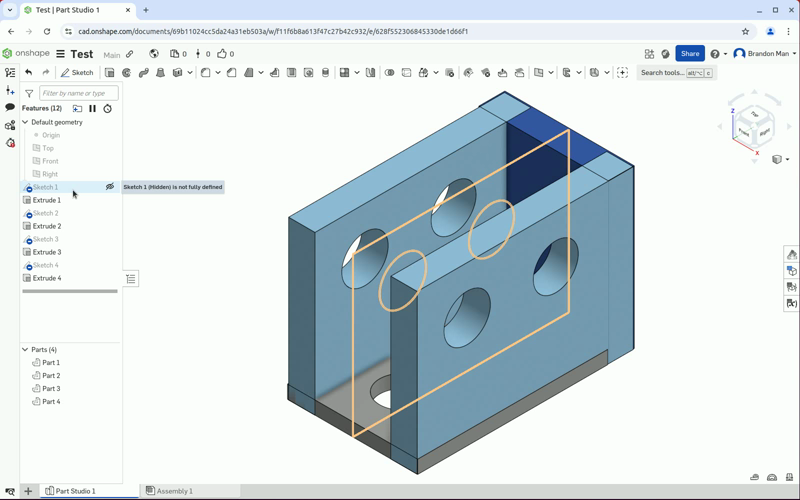
click(73, 189)